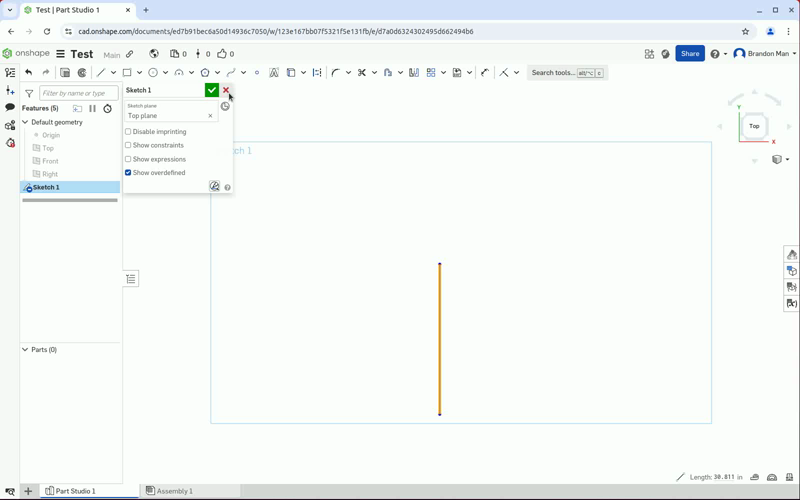
key(shift+h)
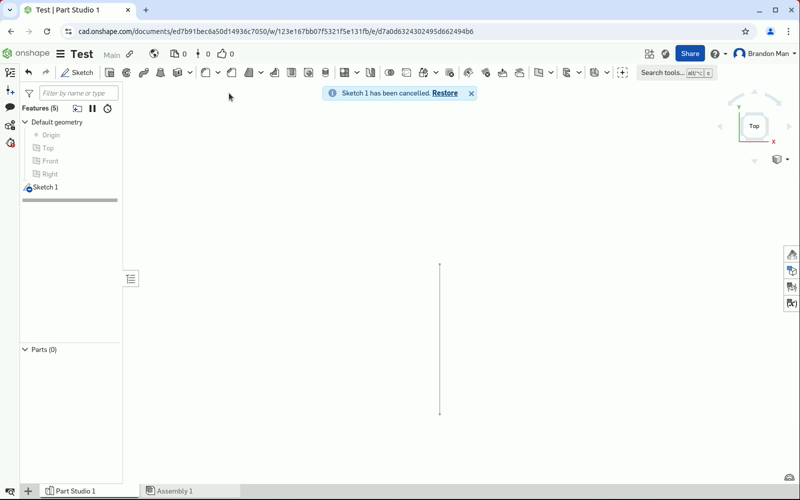
mouse_move(73, 352)
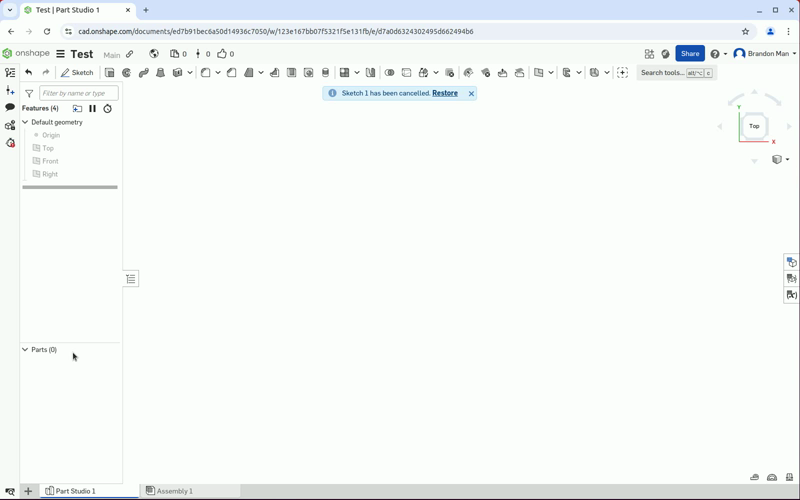
key(y)
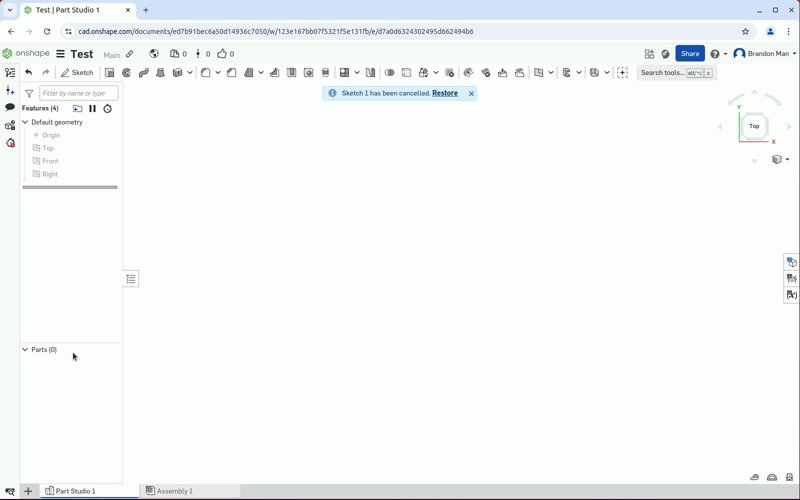
key(shift+p)
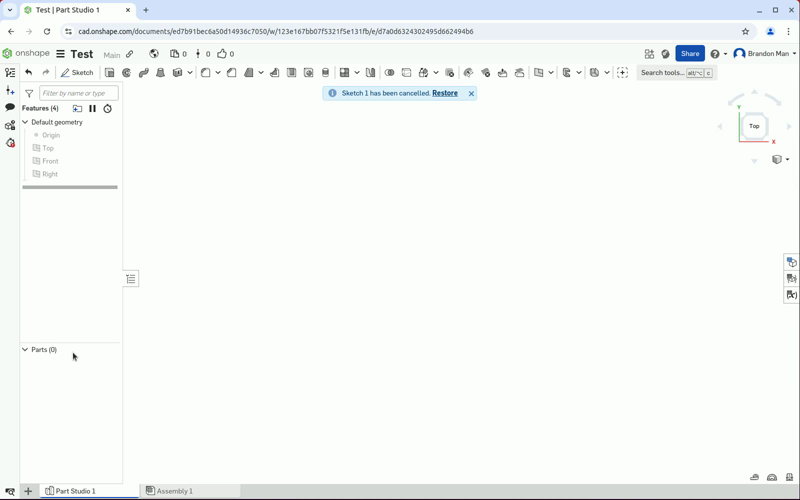
key(space)
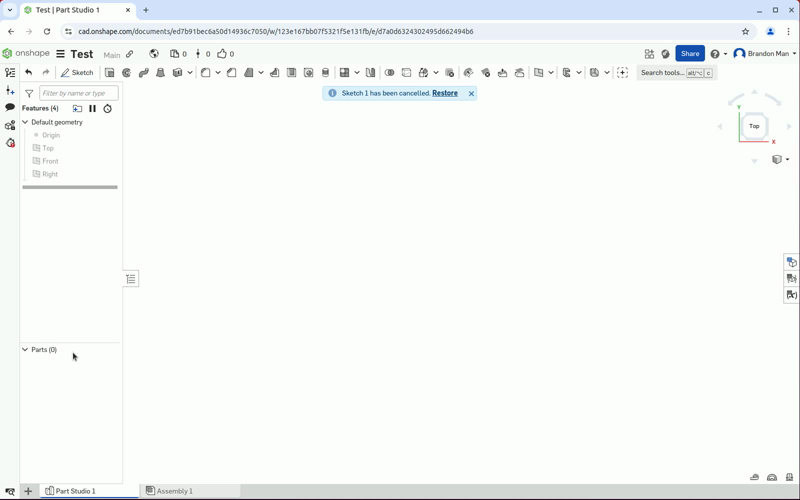
key_down(shift)
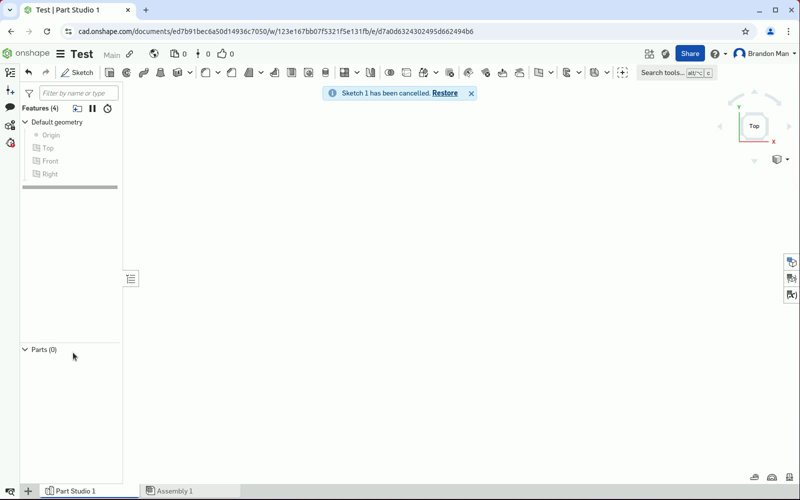
key(up)
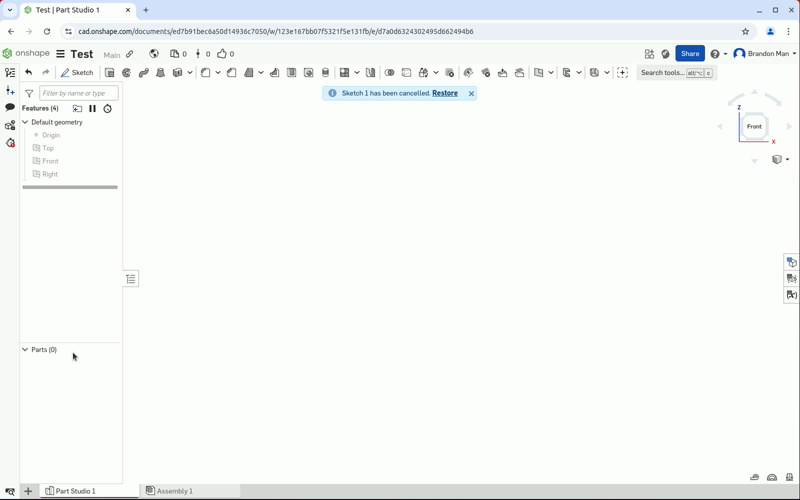
key_up(shift)
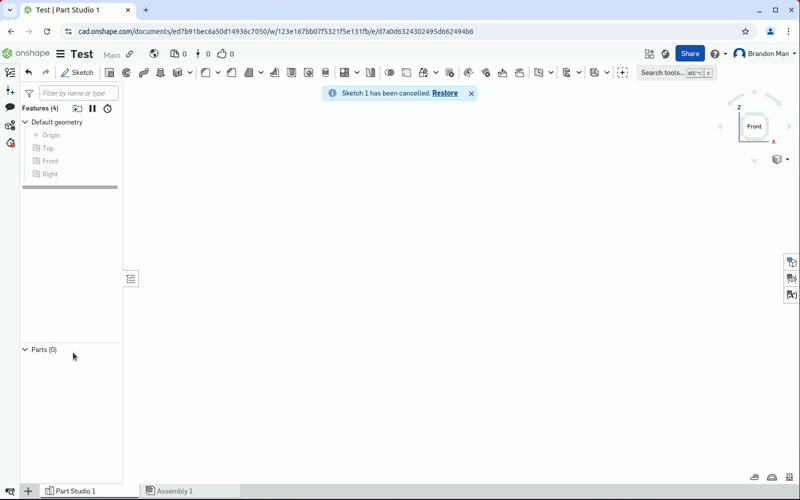
mouse_move(73, 352)
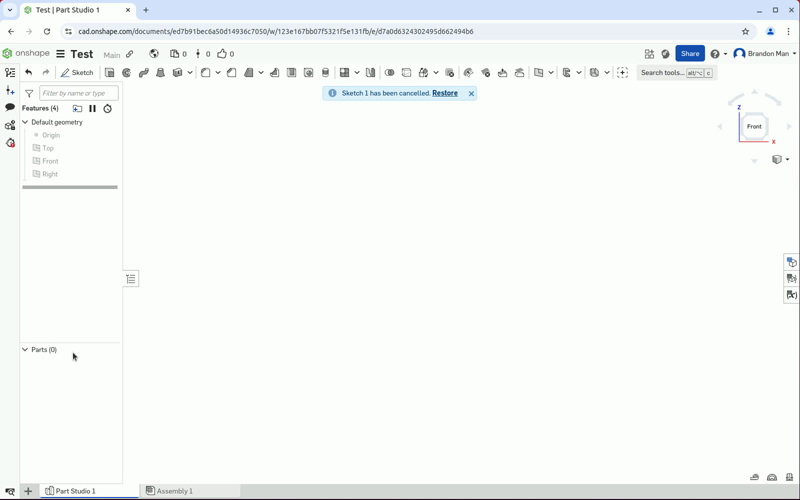
key(shift+y)
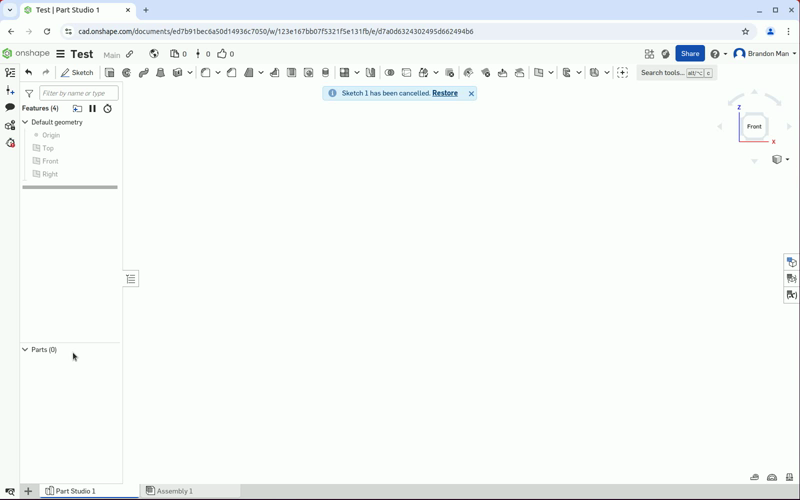
key(shift+s)
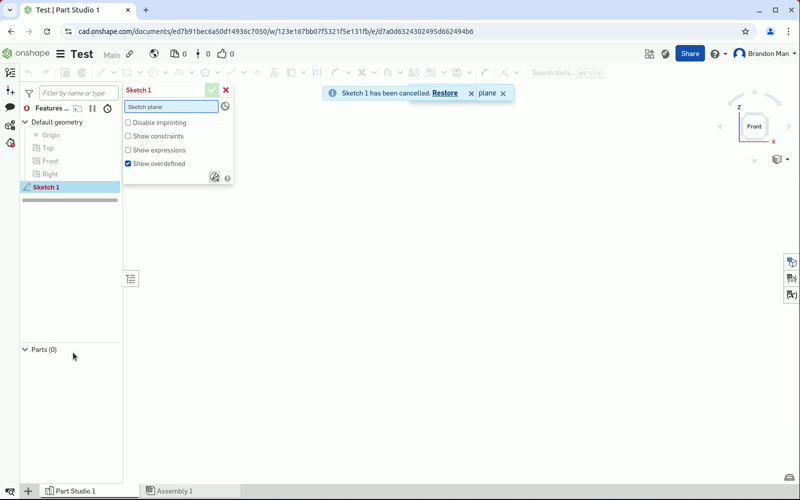
mouse_move(73, 163)
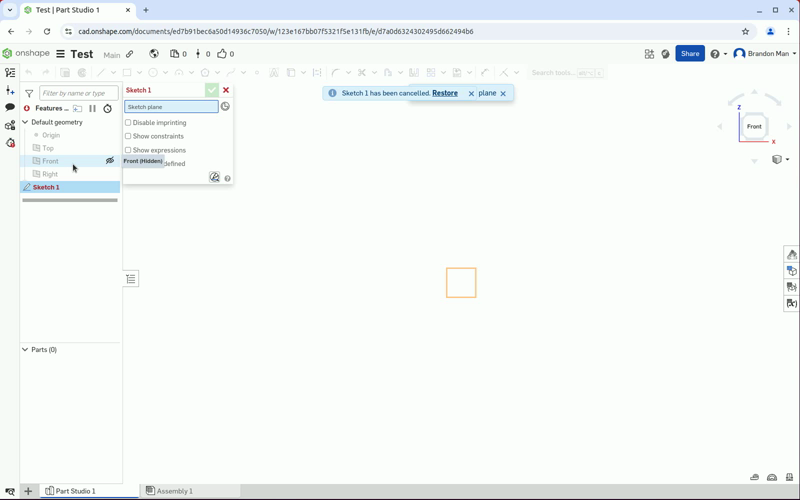
click(73, 163)
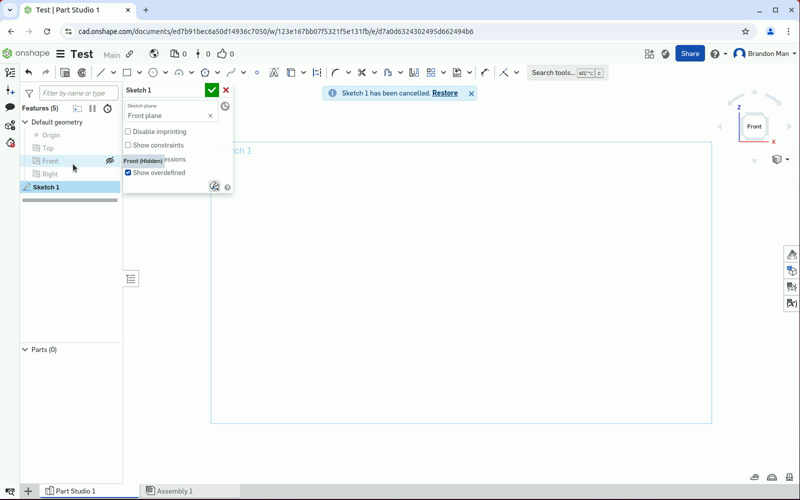
mouse_move(73, 352)
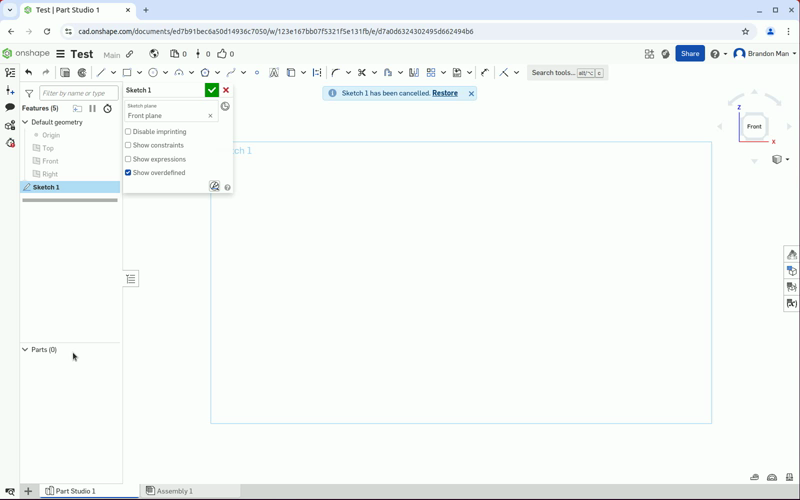
key(y)
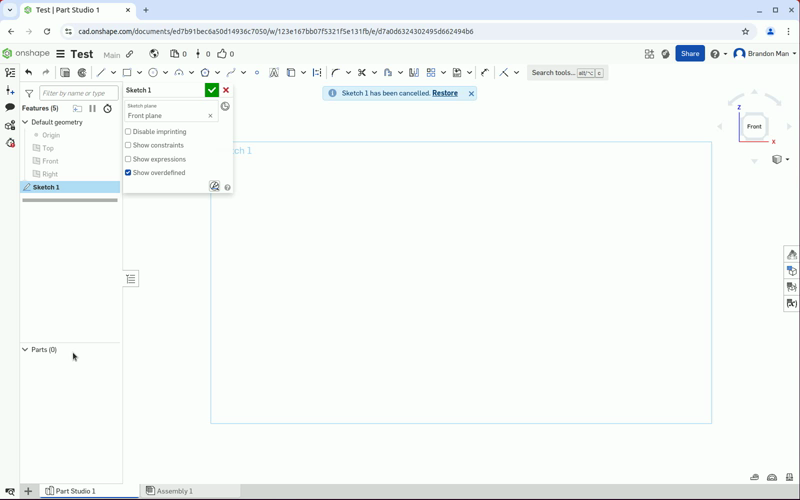
key(l)
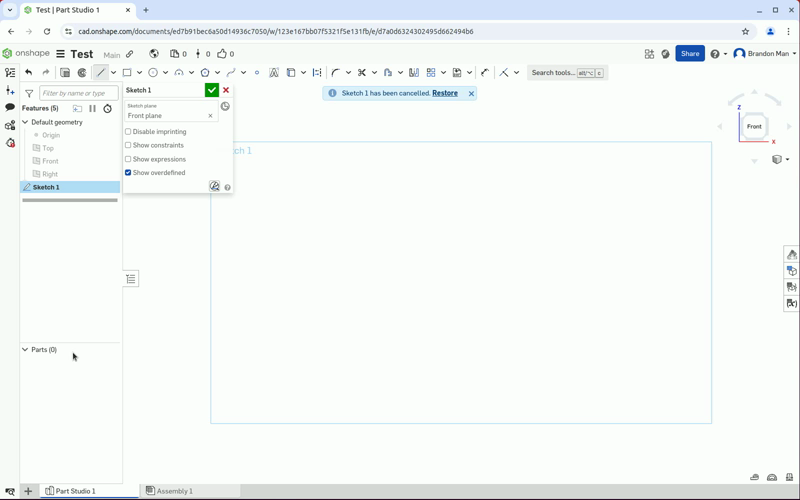
key_down(shift)
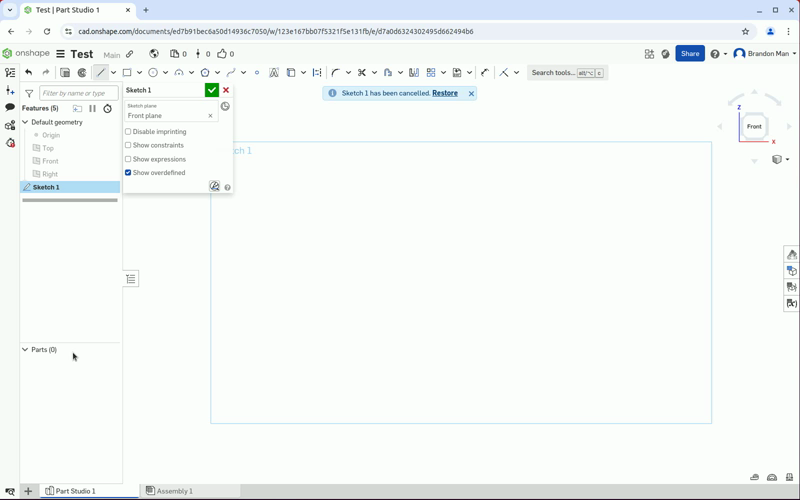
mouse_move(426, 290)
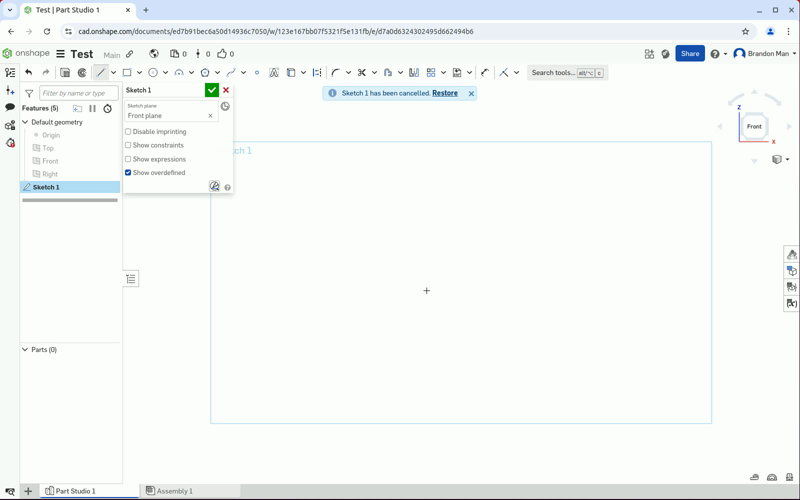
click(426, 290)
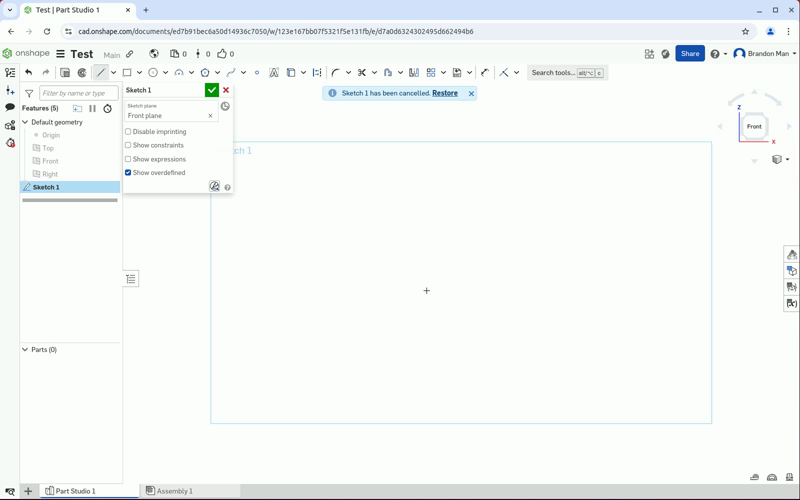
key_up(shift)
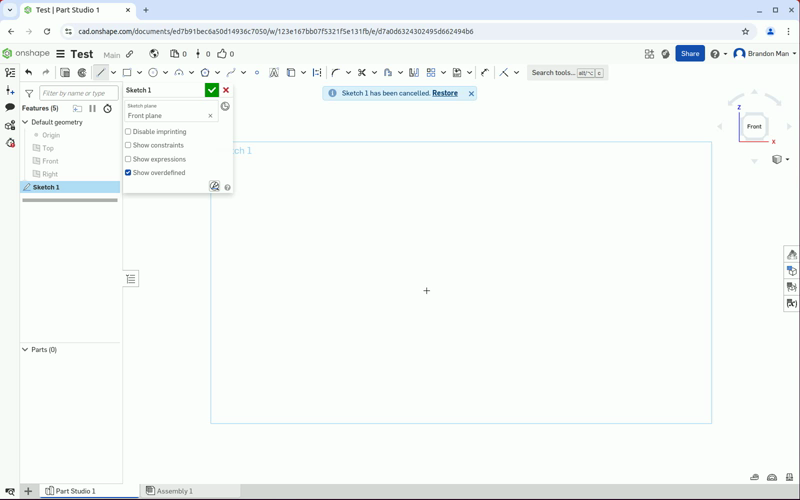
key_down(shift)
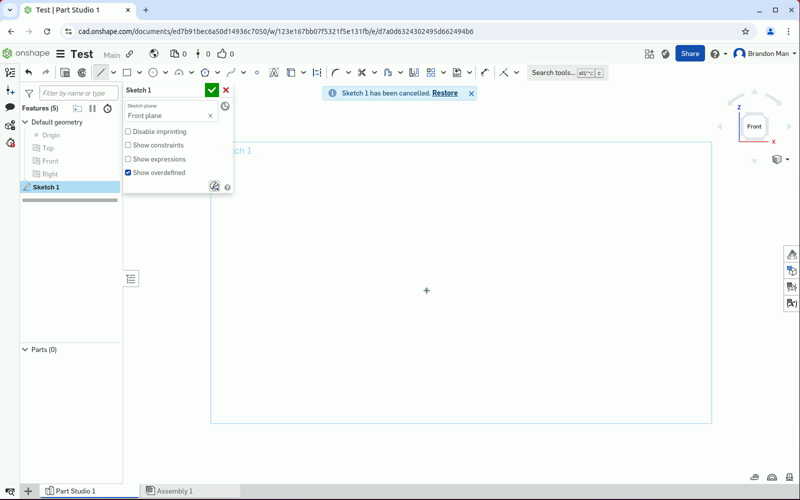
mouse_move(495, 290)
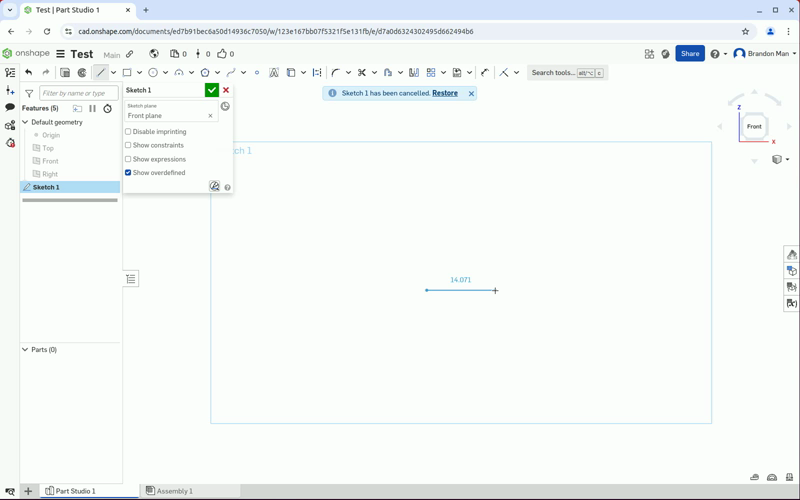
click(495, 290)
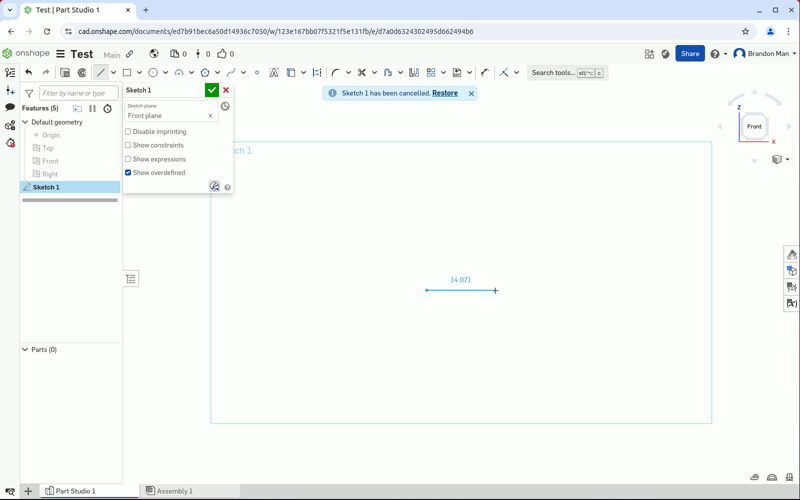
key_up(shift)
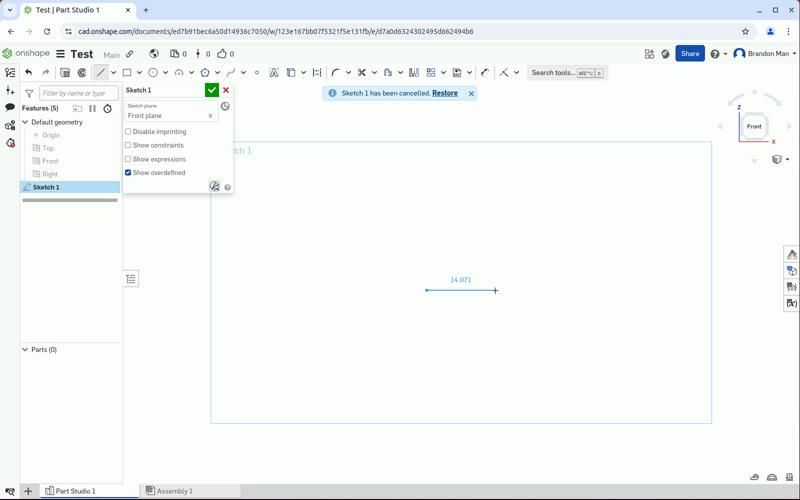
key_down(shift)
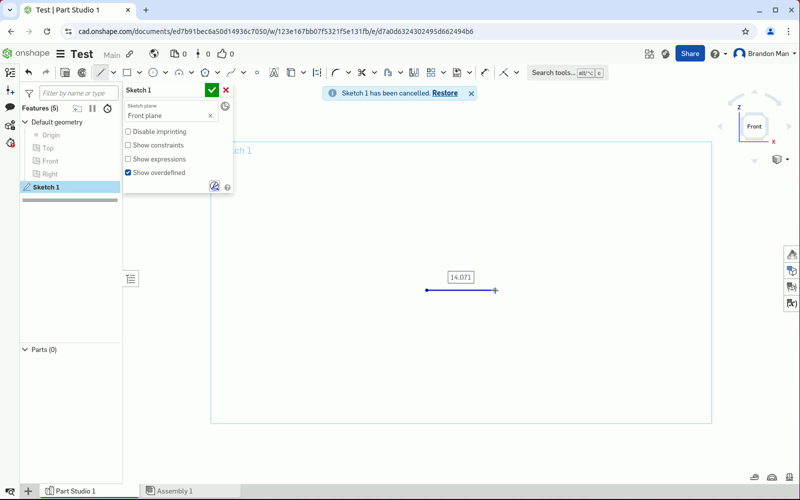
mouse_move(525, 290)
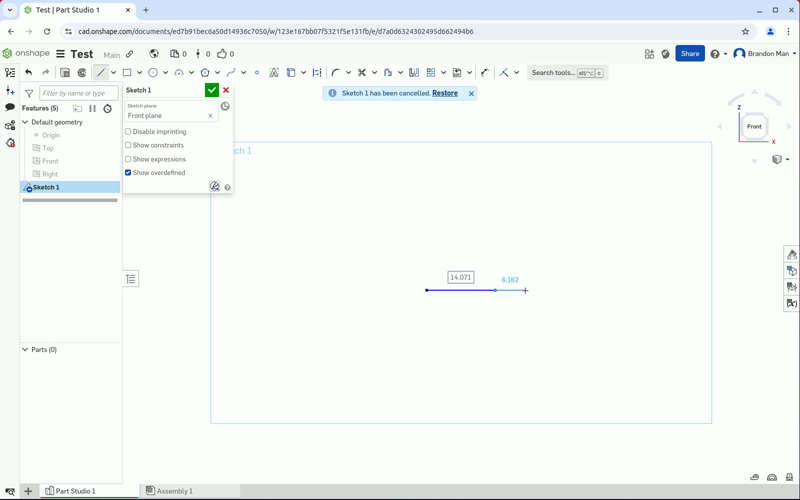
mouse_move(495, 282)
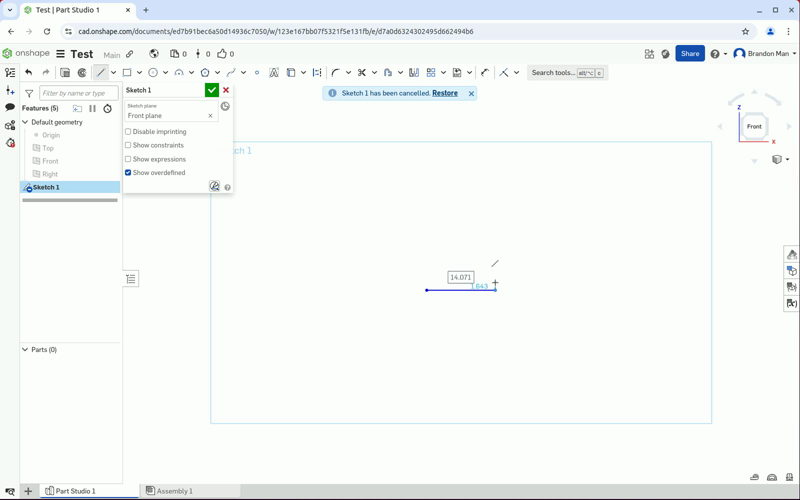
click(495, 282)
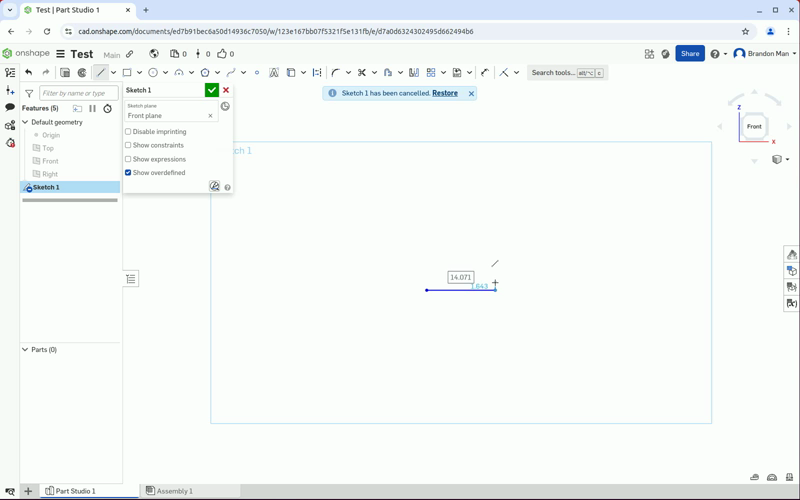
key_up(shift)
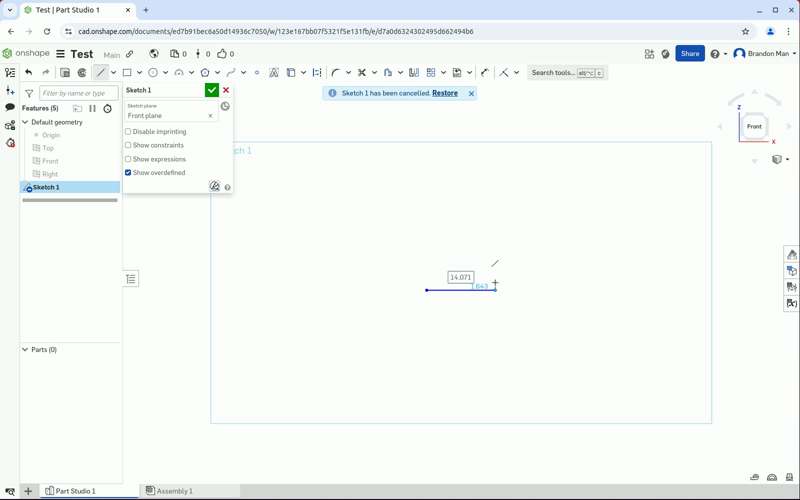
key_down(shift)
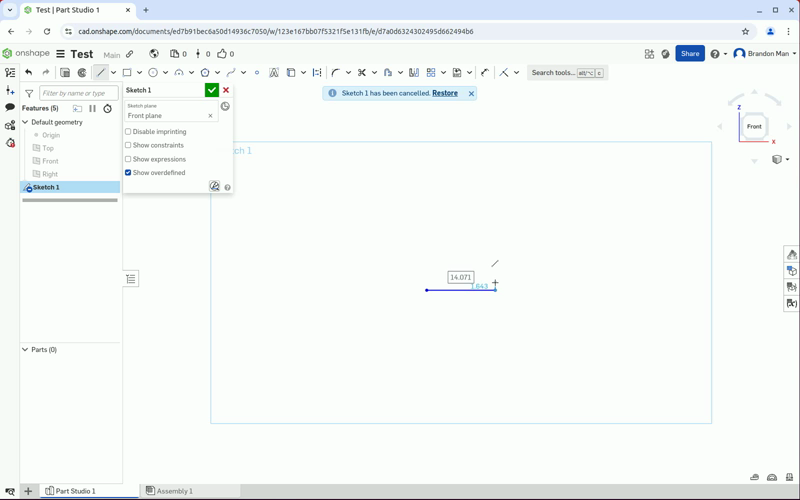
mouse_move(426, 282)
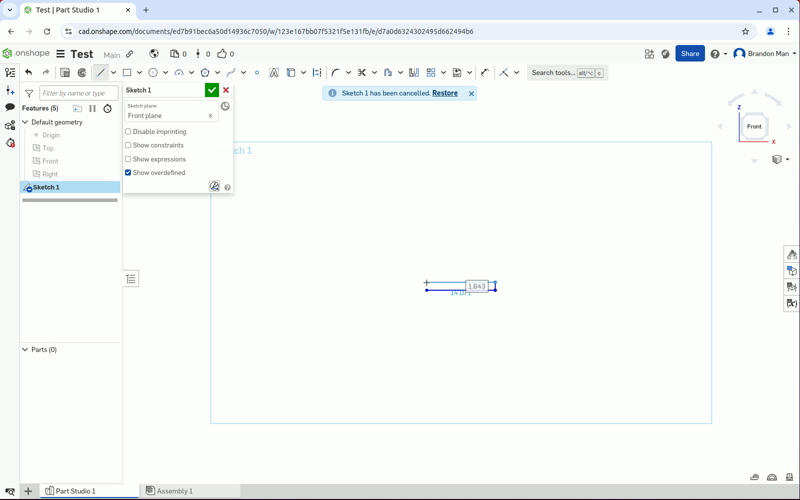
click(426, 282)
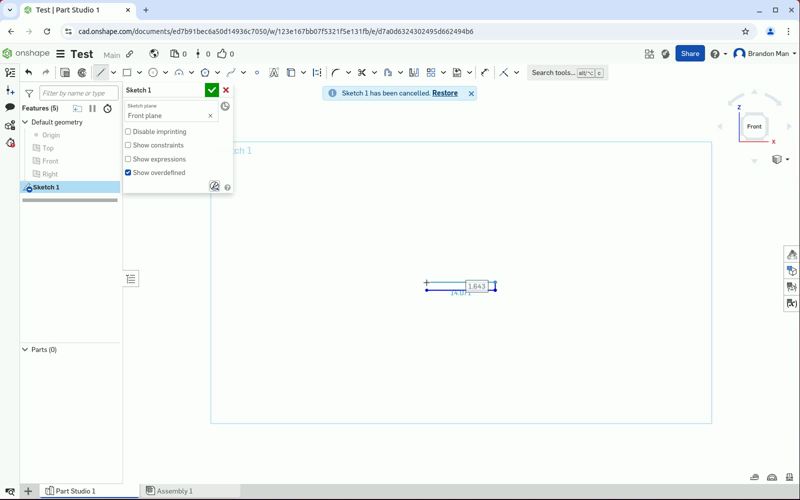
key_up(shift)
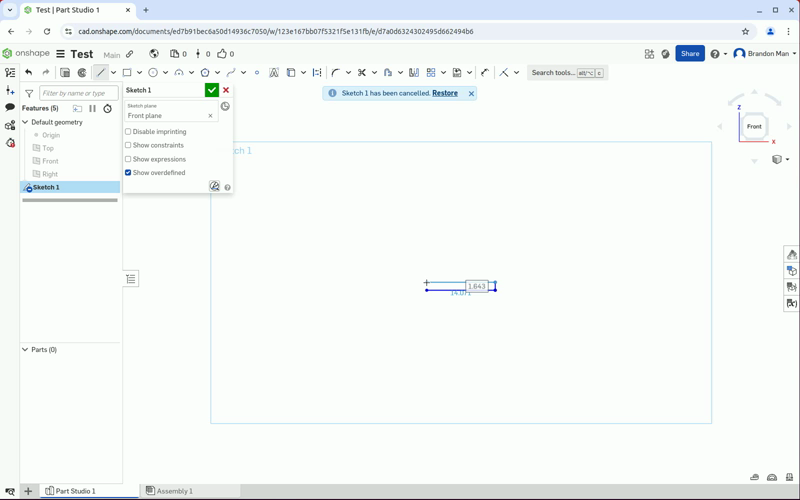
mouse_move(456, 282)
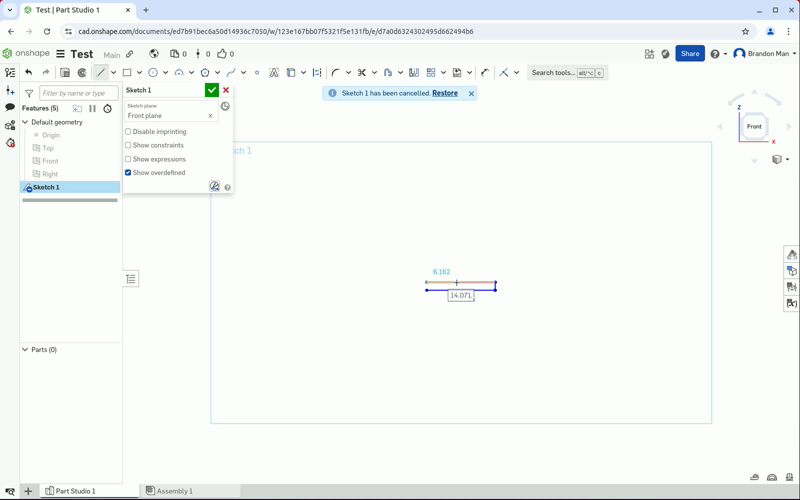
key_down(shift)
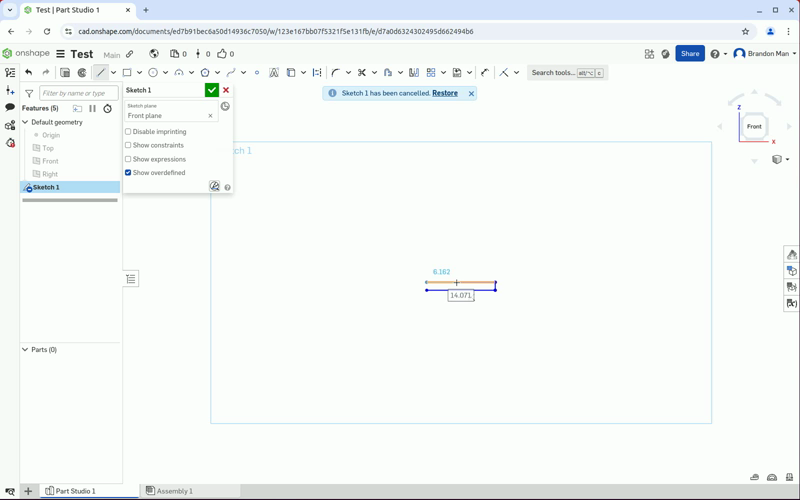
mouse_move(426, 290)
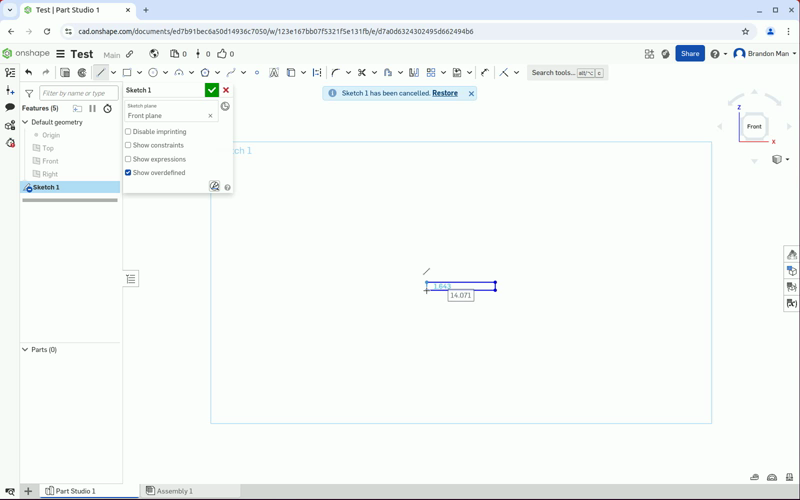
key_up(shift)
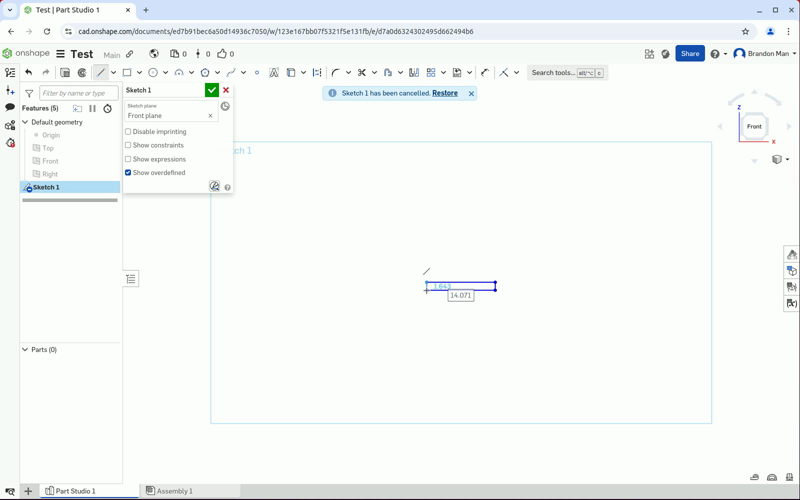
click(426, 290)
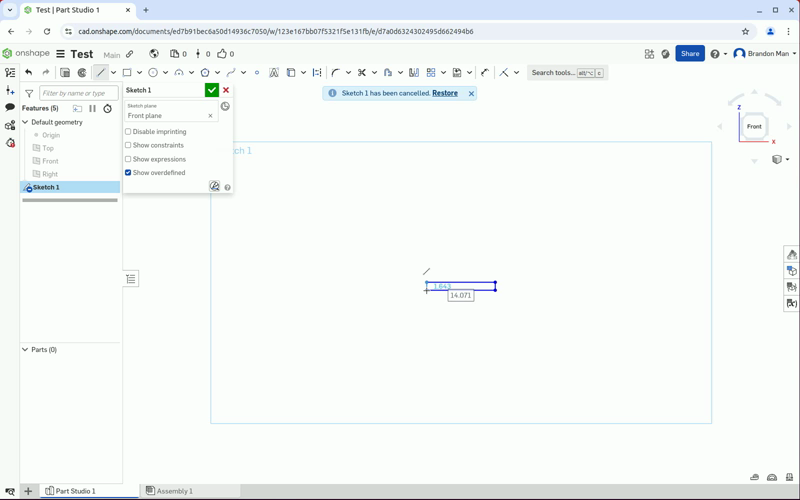
key(esc)
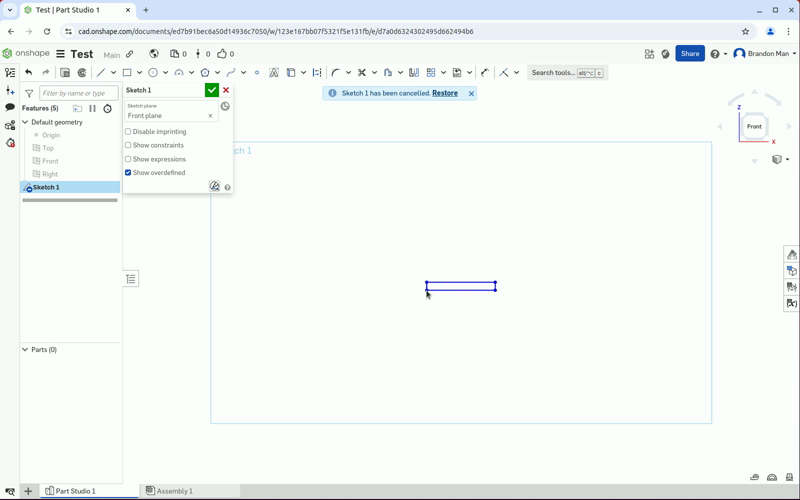
mouse_move(492, 286)
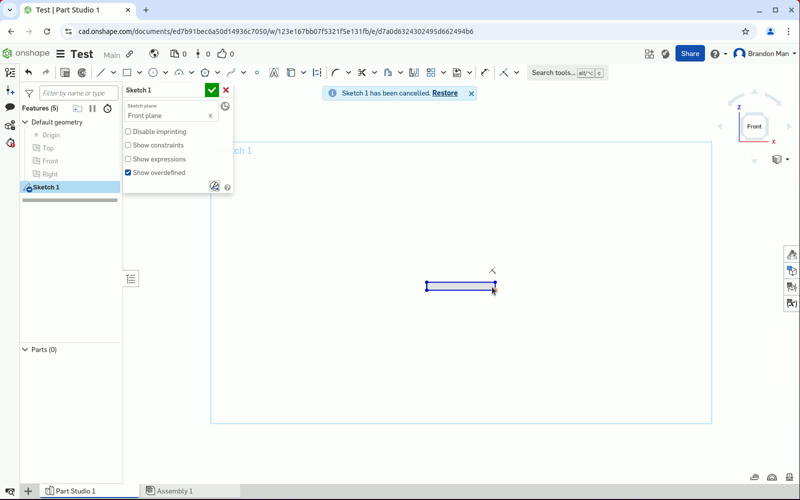
scroll(6)
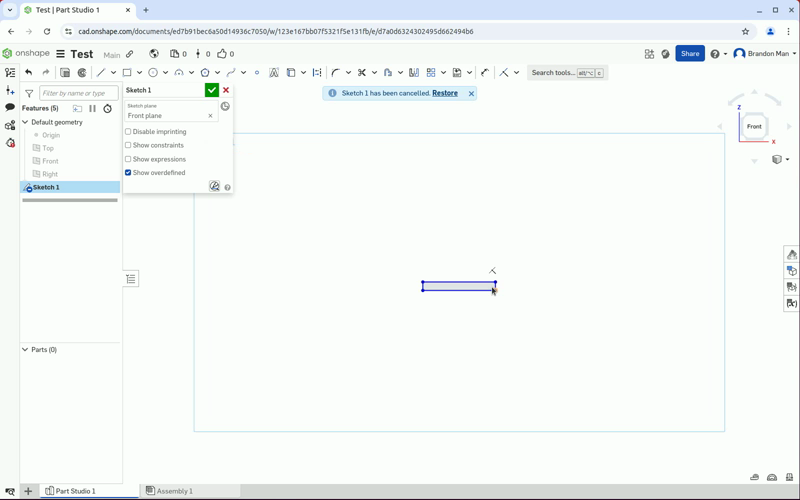
scroll(6)
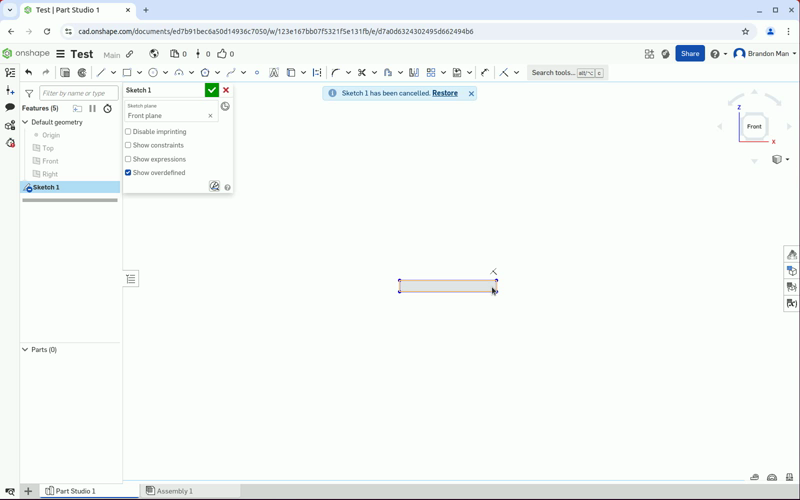
scroll(6)
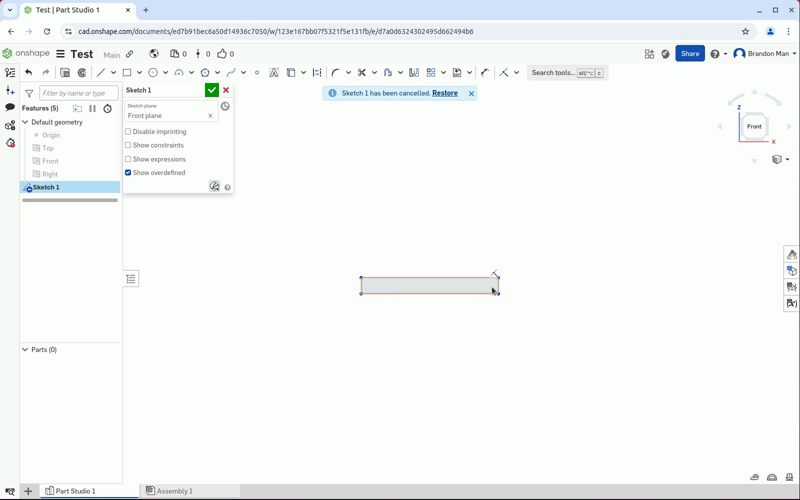
scroll(6)
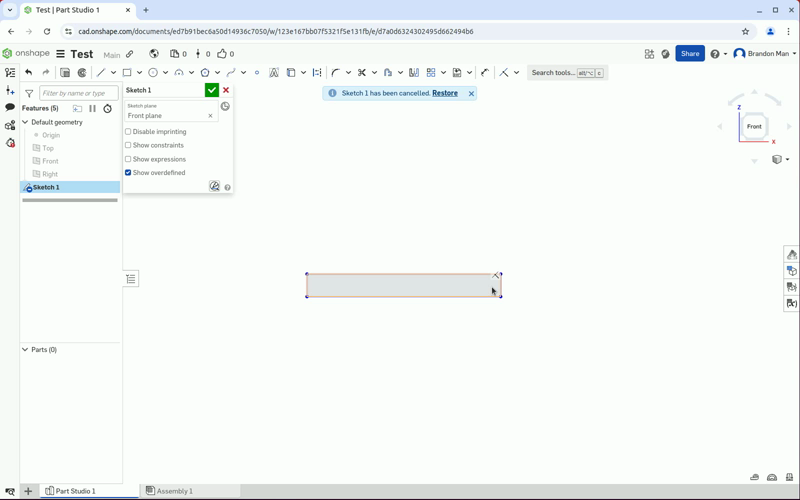
scroll(6)
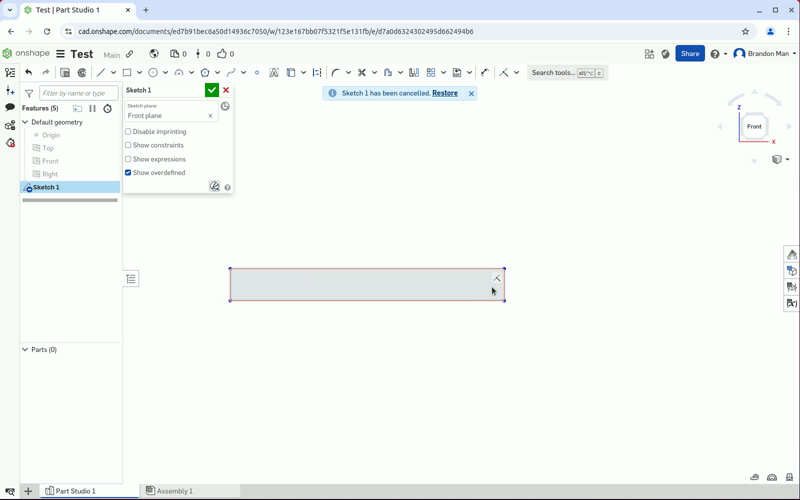
scroll(6)
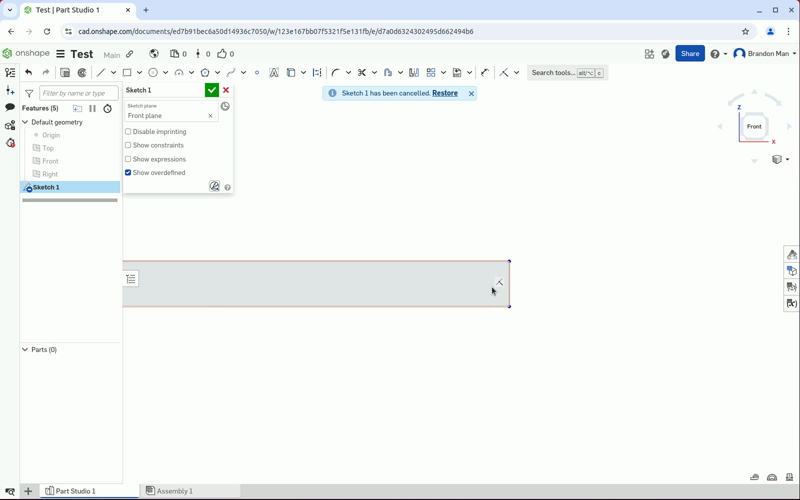
scroll(6)
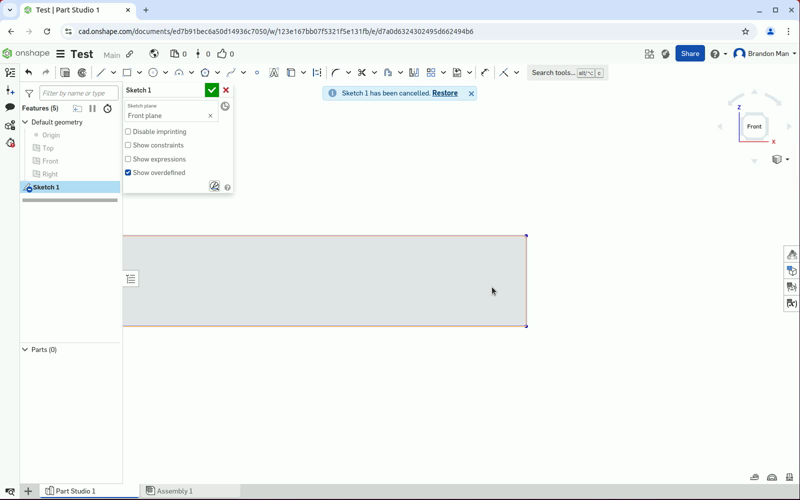
click(492, 286)
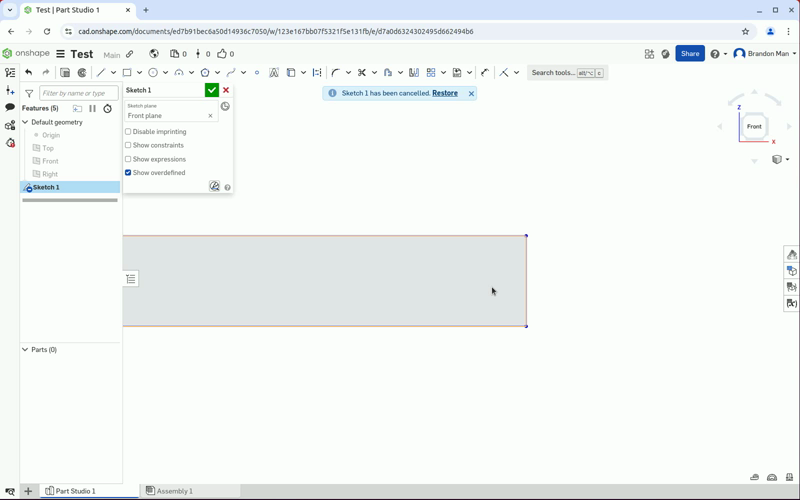
scroll(-6)
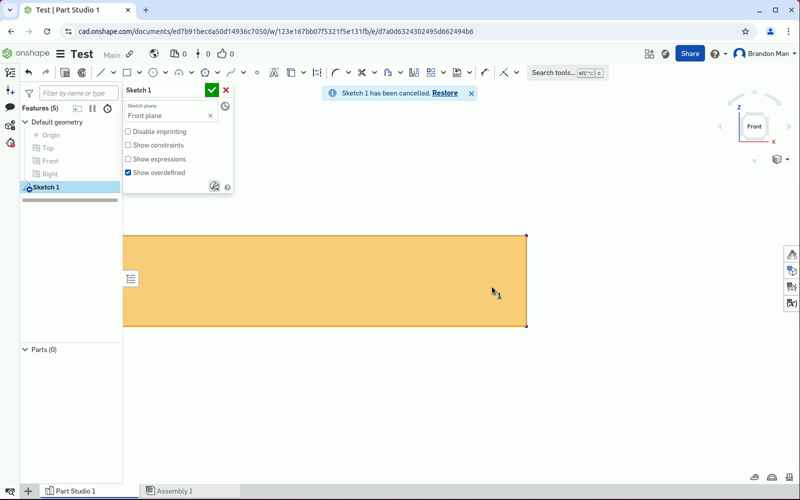
scroll(-6)
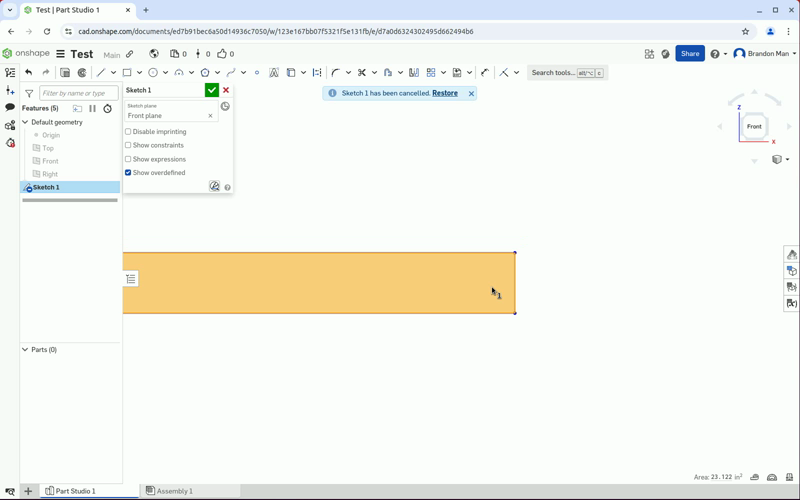
scroll(-6)
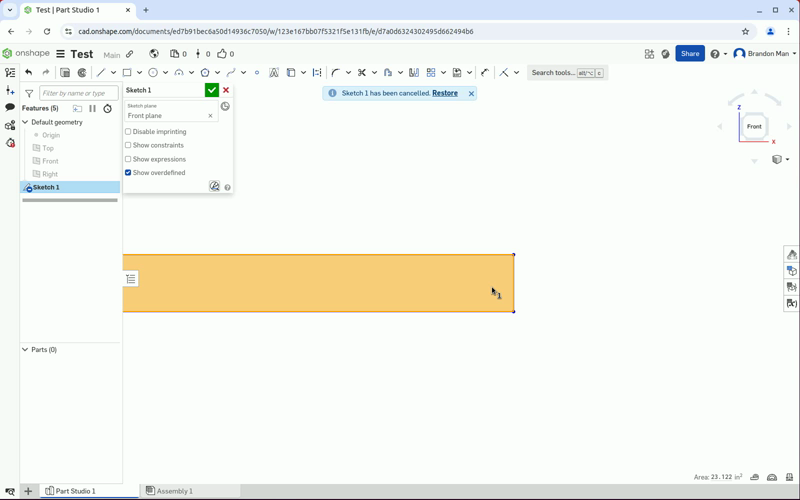
scroll(-6)
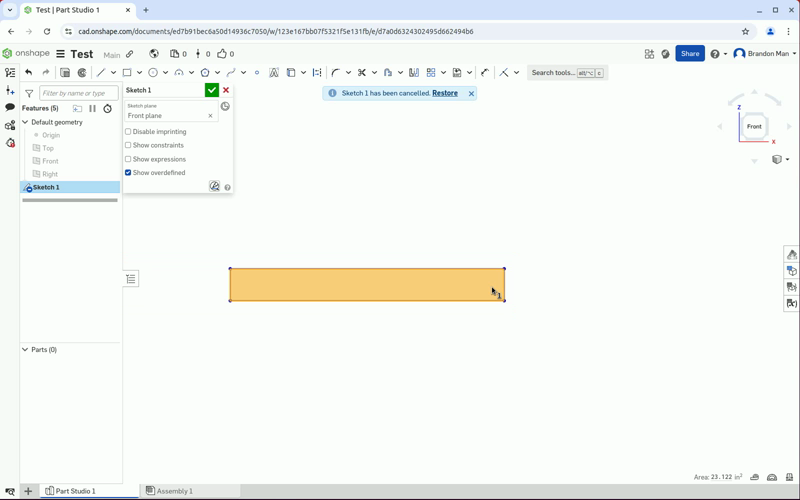
scroll(-6)
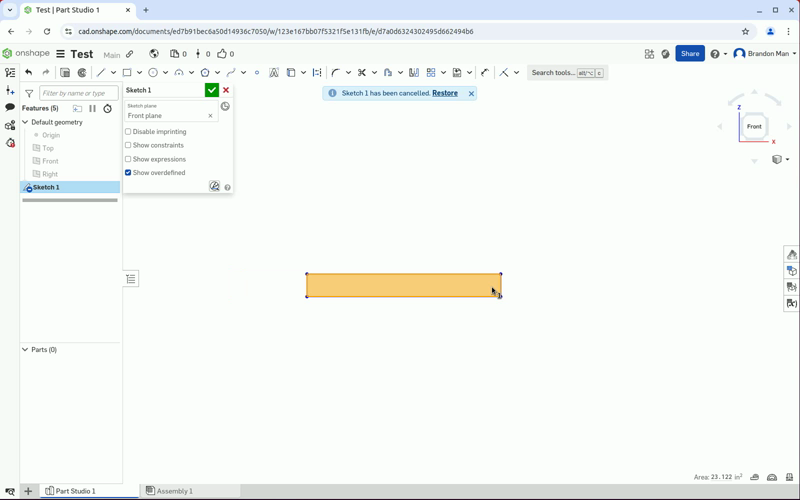
scroll(-6)
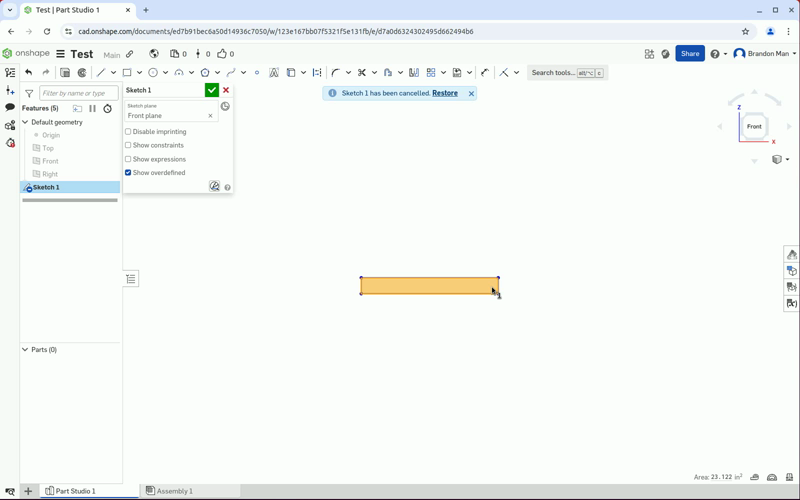
scroll(-6)
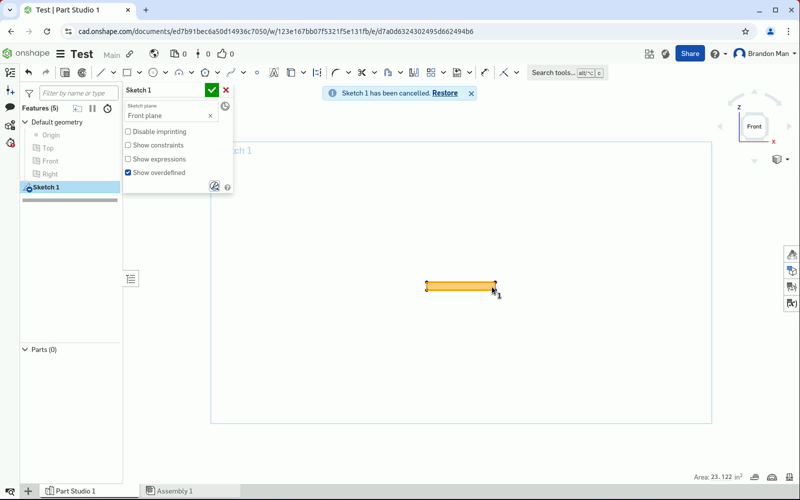
mouse_move(73, 352)
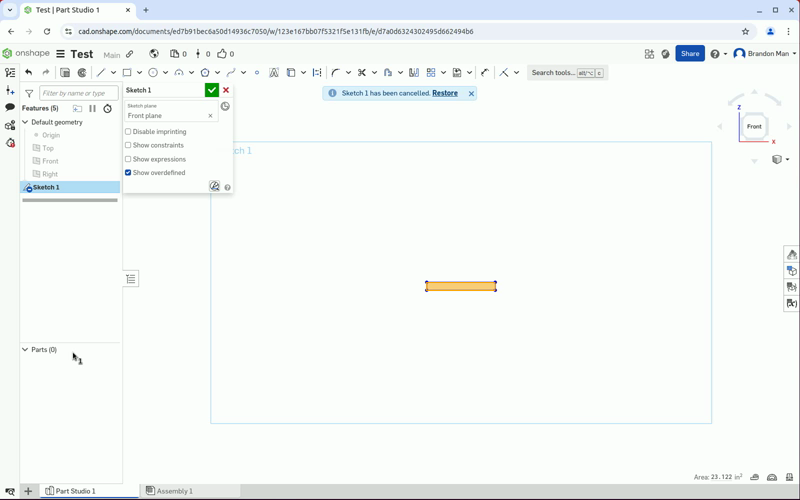
key(shift+y)
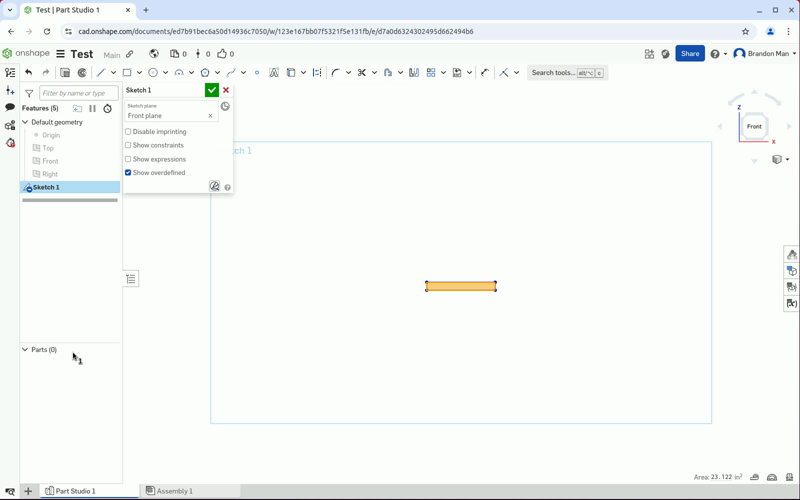
key(shift+e)
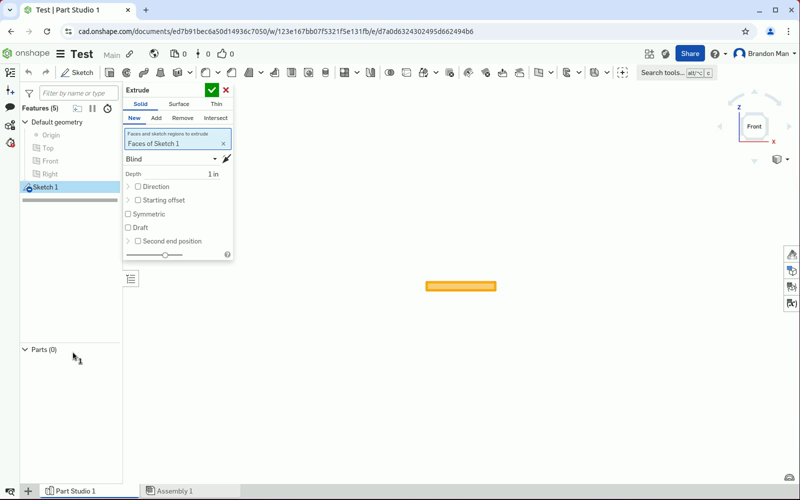
mouse_move(143, 106)
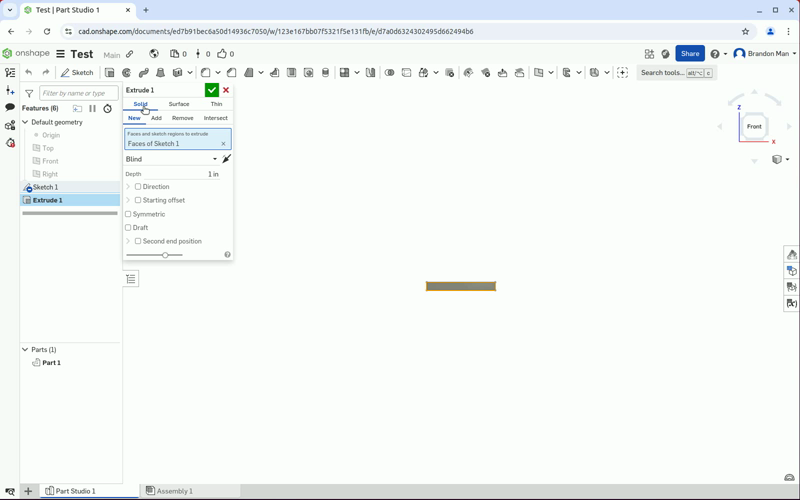
click(143, 106)
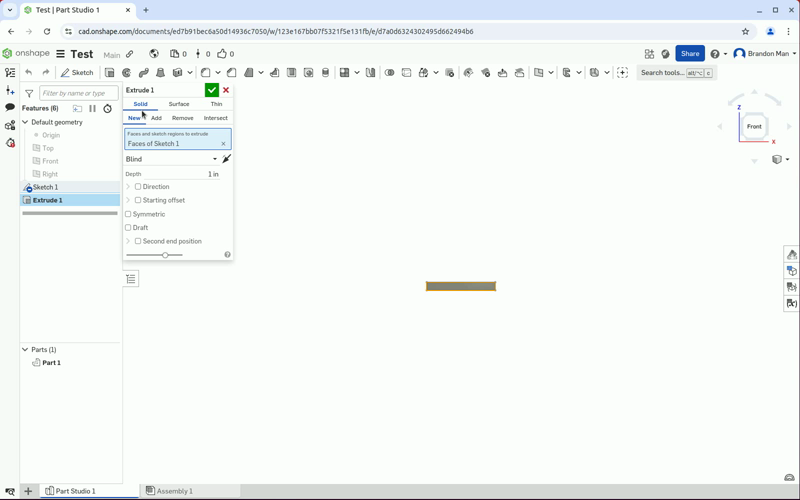
mouse_move(137, 120)
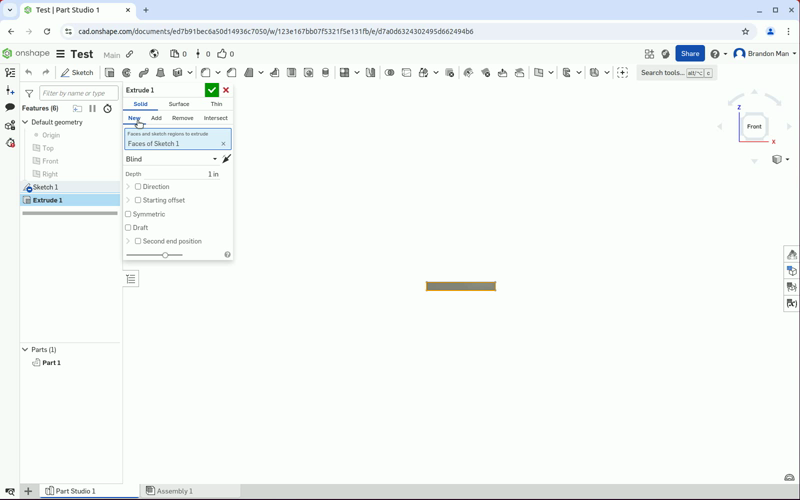
click(137, 120)
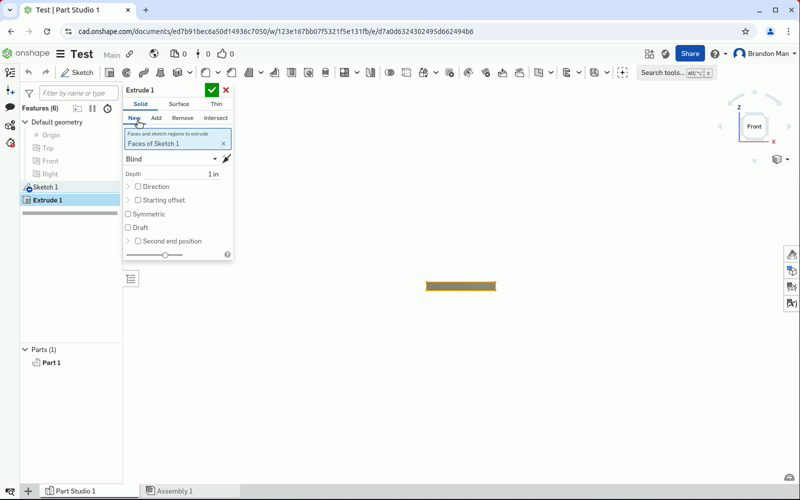
key(tab, 4)
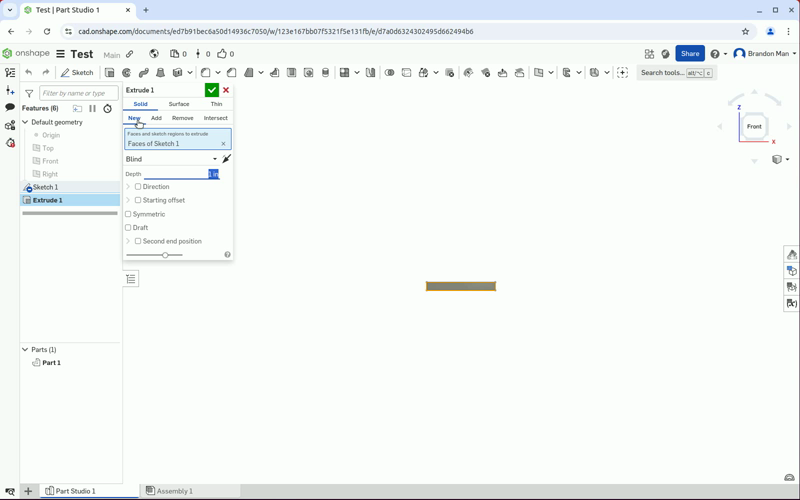
text(-23.108)
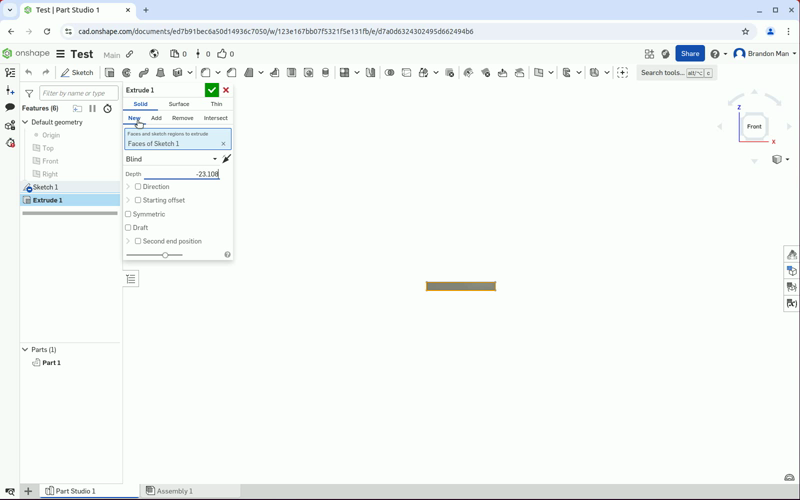
key(enter)
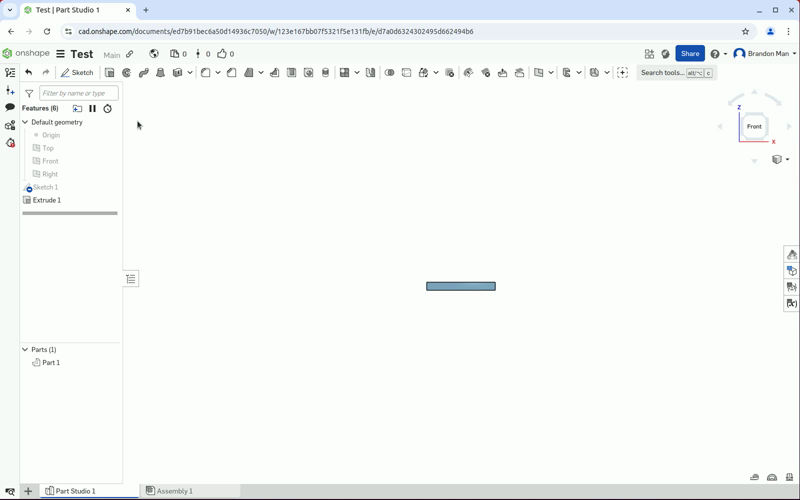
key(shift+h)
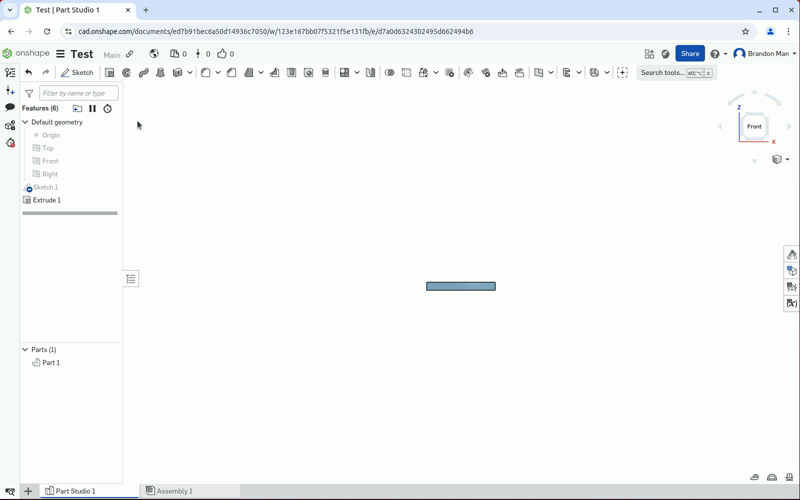
key(shift+h)
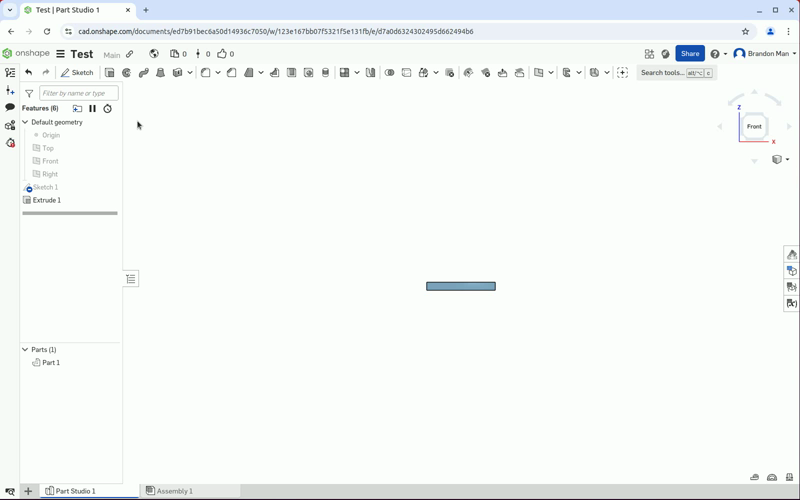
mouse_move(73, 189)
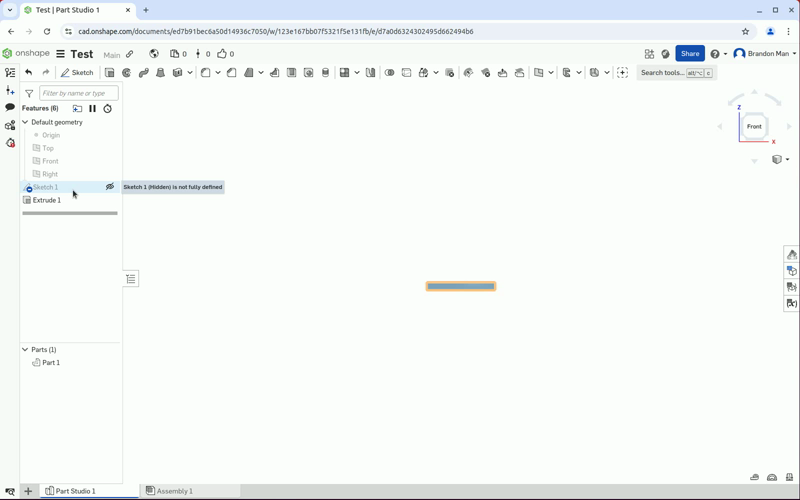
click(73, 189)
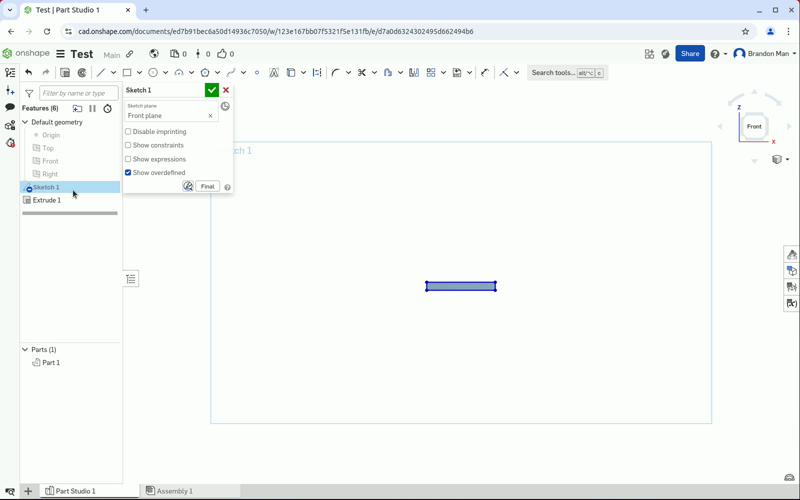
mouse_move(229, 92)
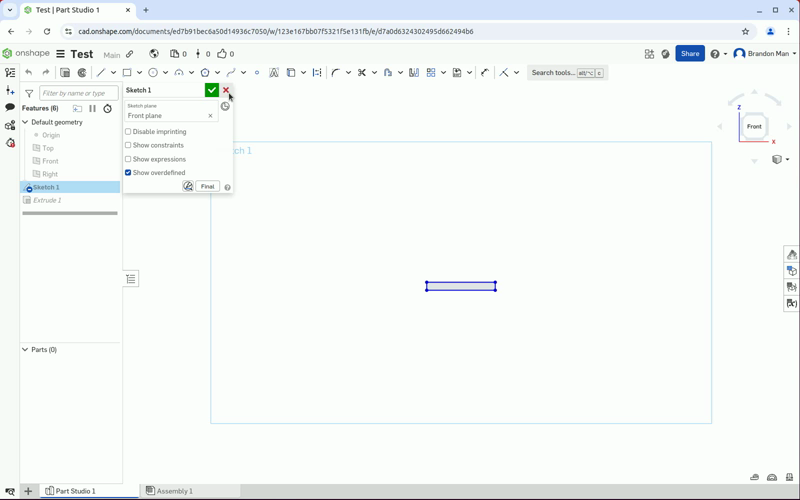
click(229, 92)
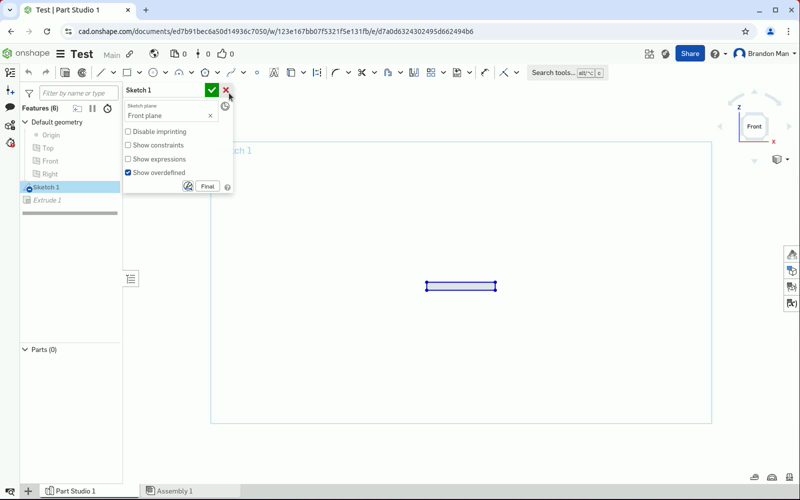
key(shift+s)
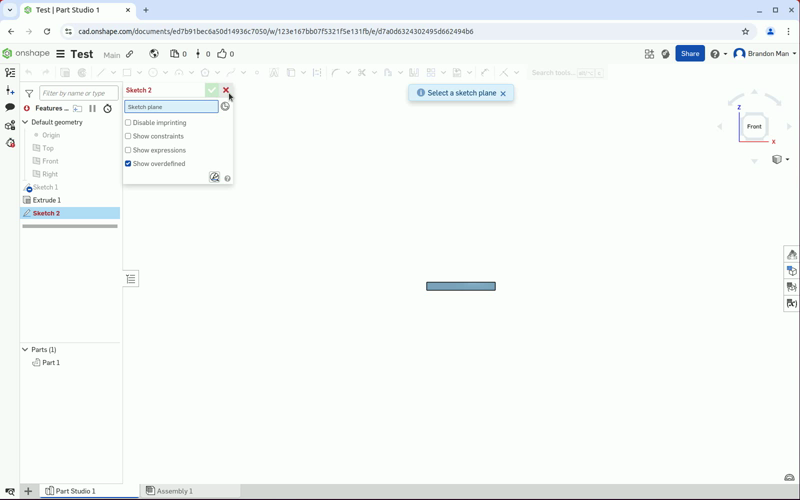
mouse_move(73, 163)
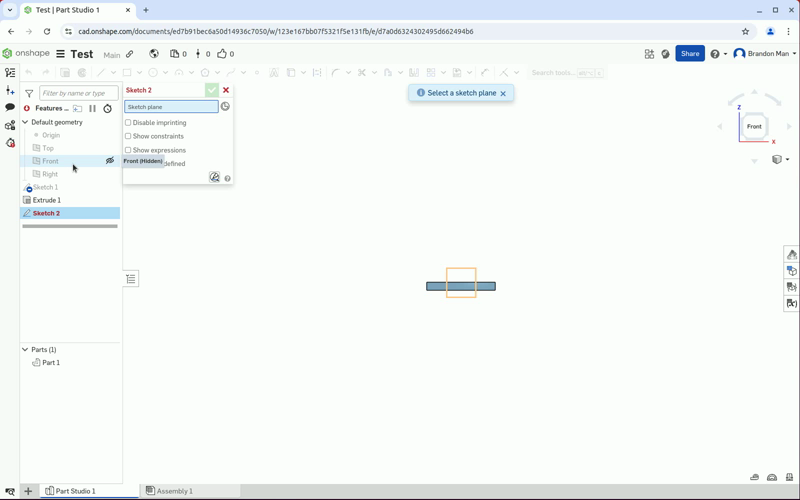
click(73, 163)
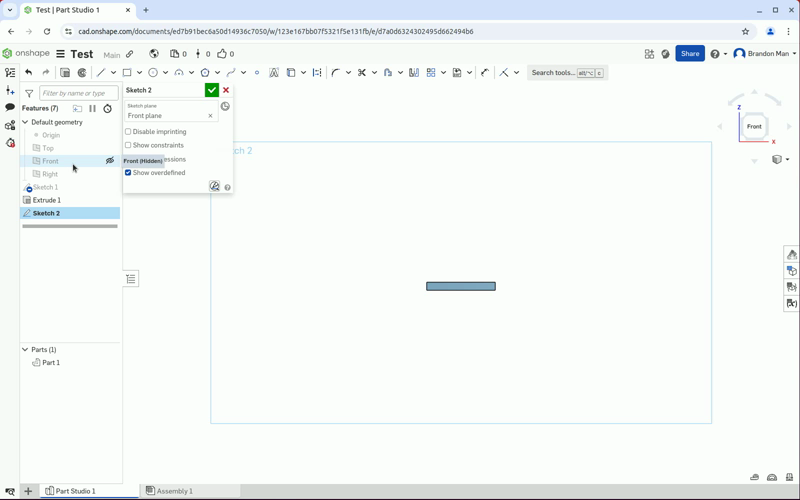
mouse_move(73, 352)
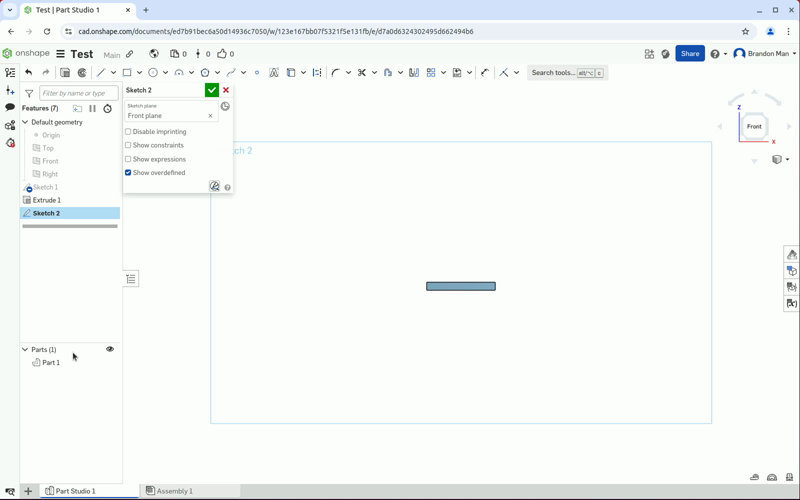
key(y)
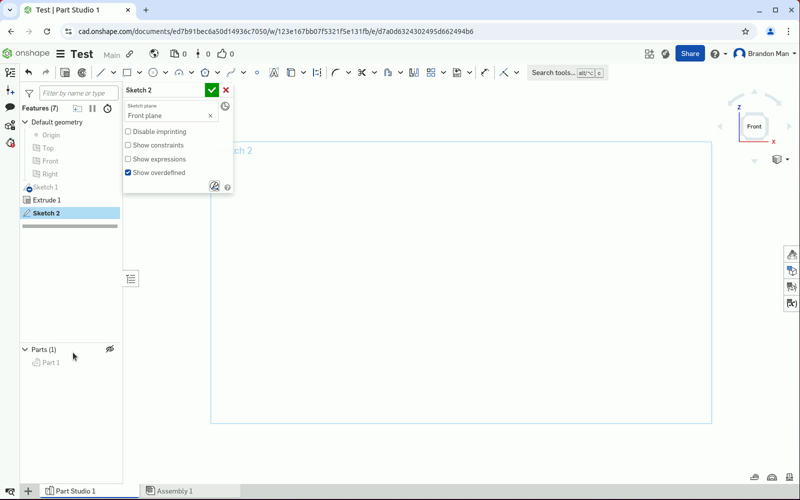
key(l)
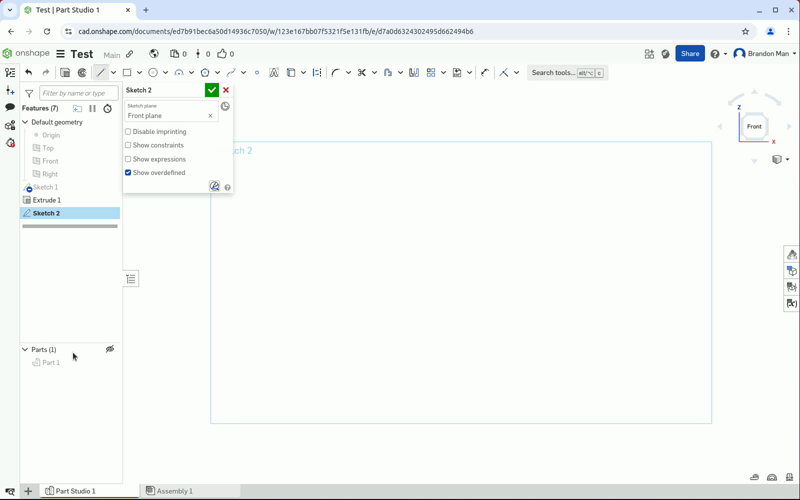
key_down(shift)
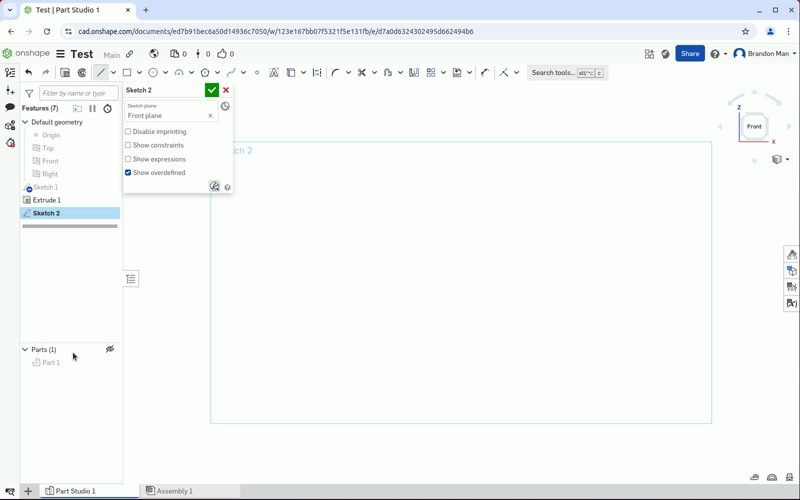
mouse_move(494, 282)
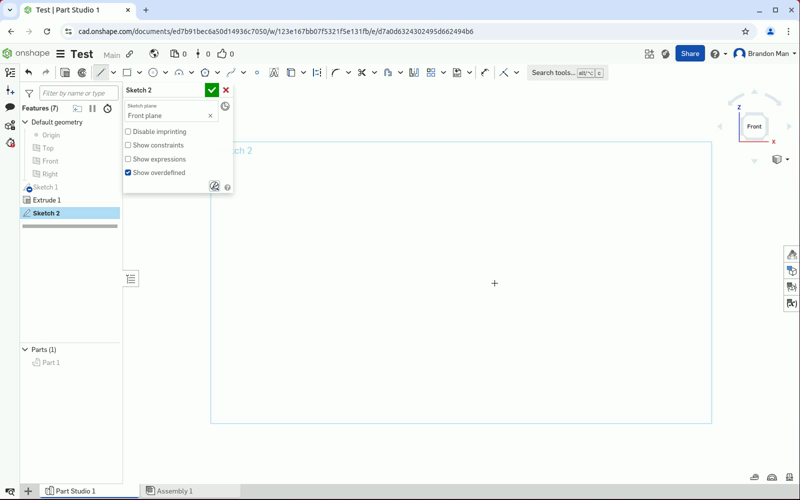
click(494, 282)
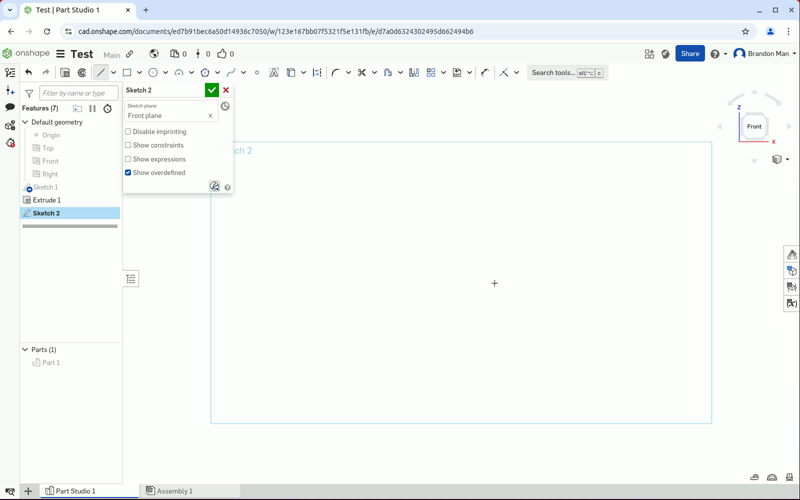
key_up(shift)
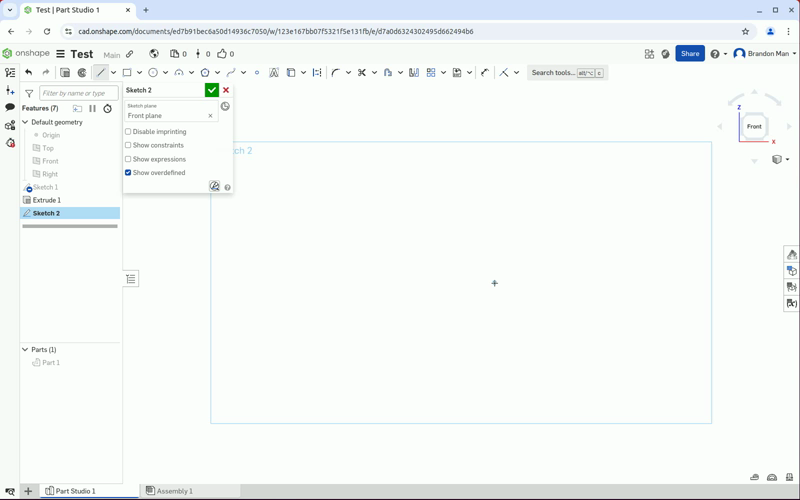
key_down(shift)
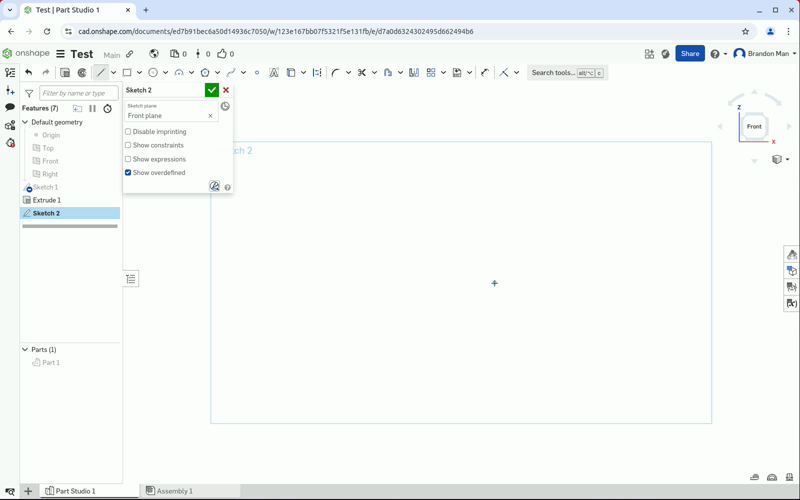
mouse_move(524, 282)
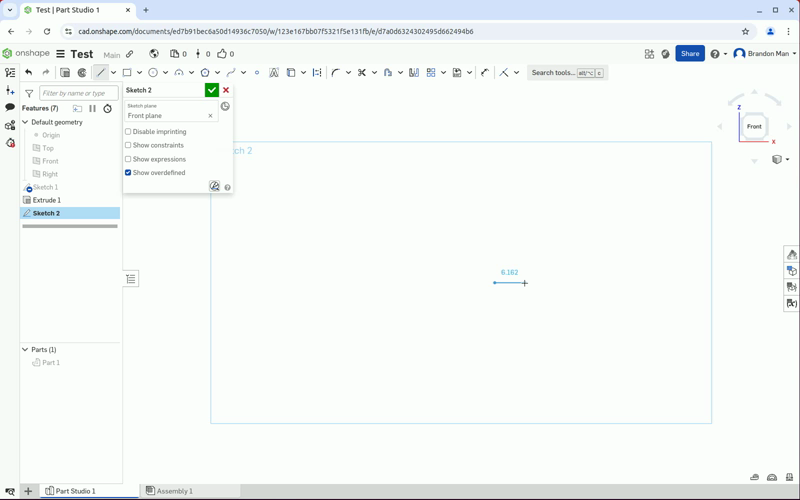
mouse_move(496, 282)
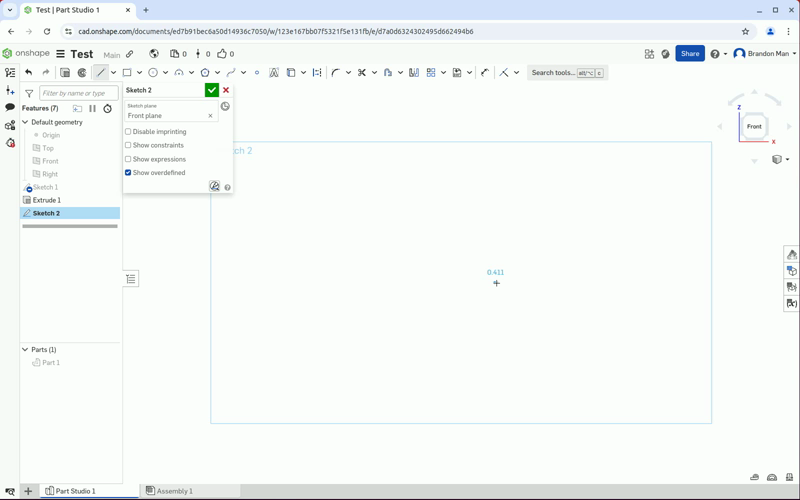
scroll(6)
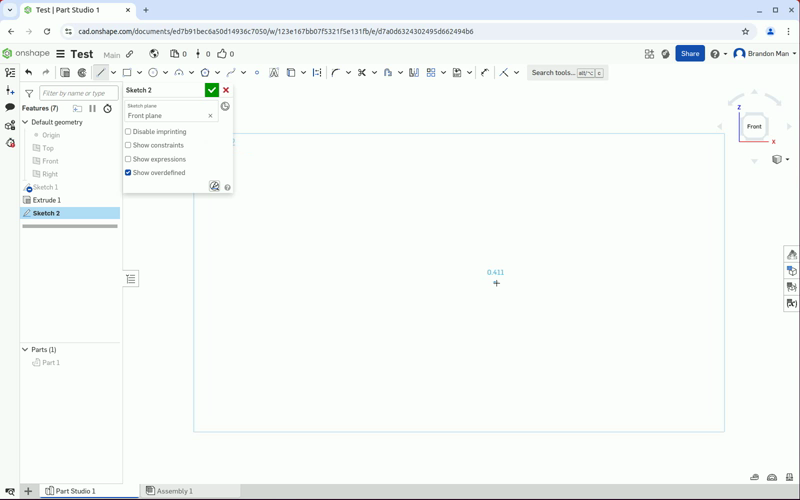
scroll(6)
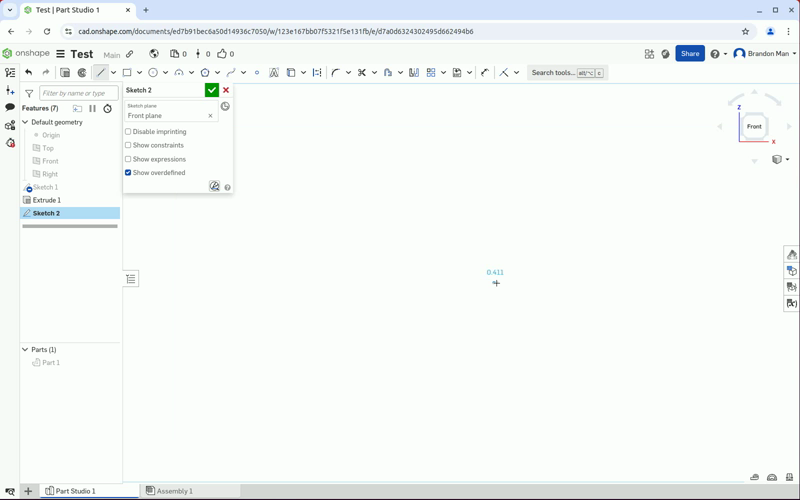
scroll(6)
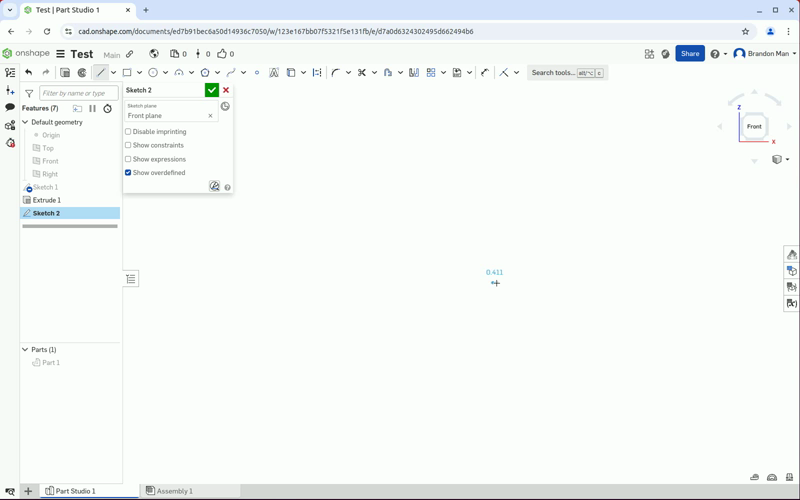
scroll(6)
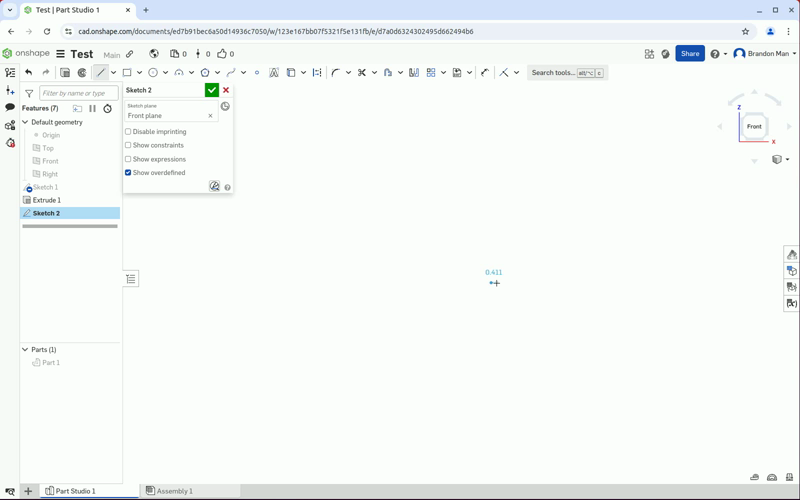
scroll(6)
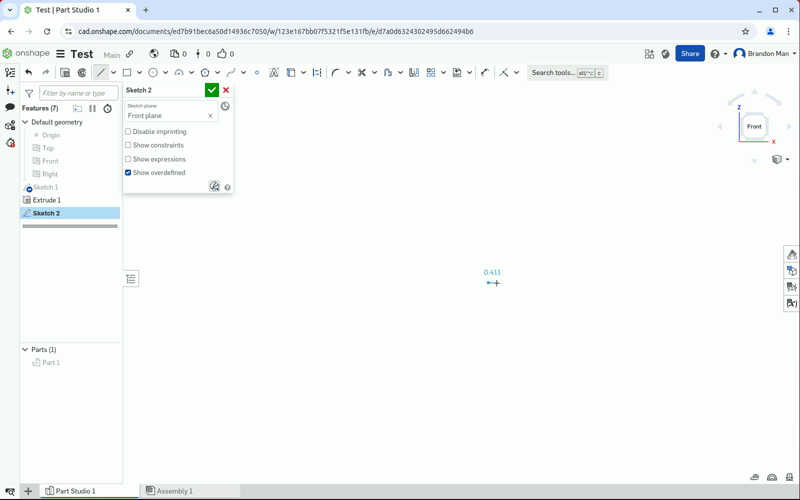
scroll(6)
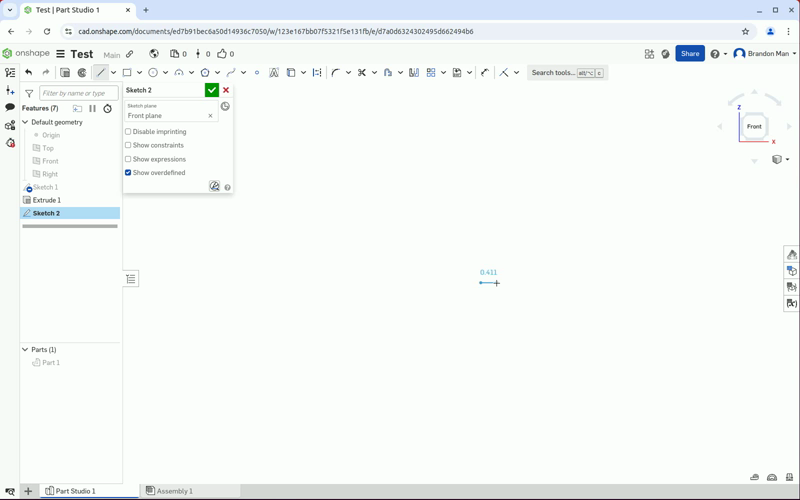
scroll(6)
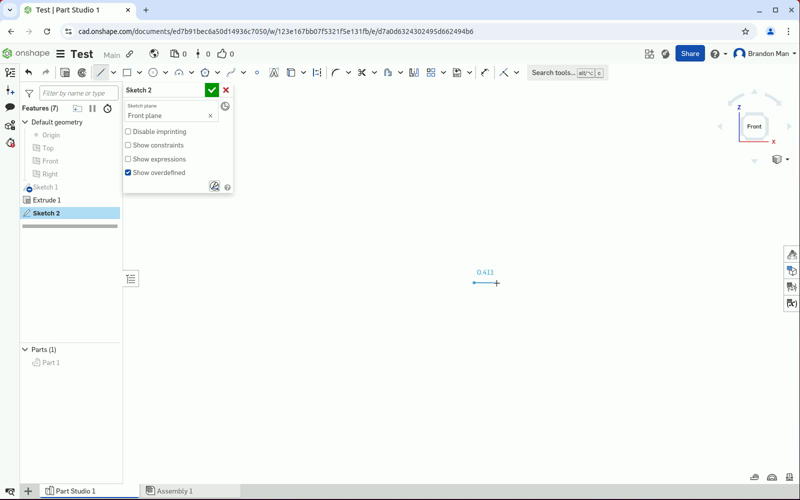
click(496, 282)
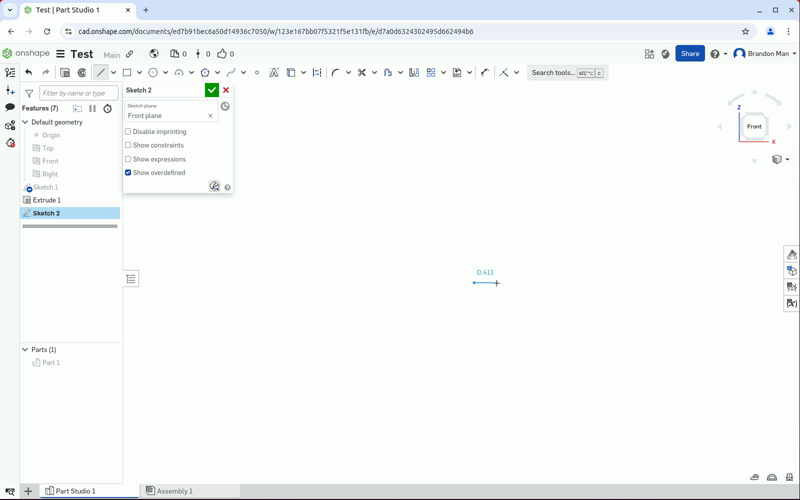
scroll(-6)
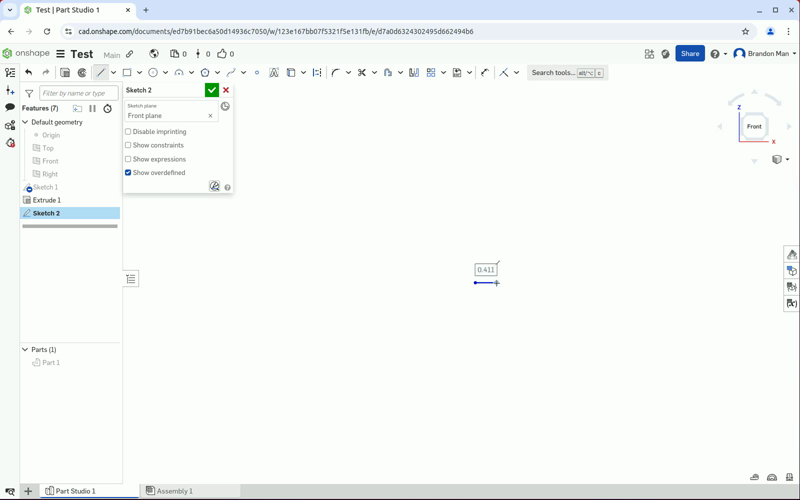
scroll(-6)
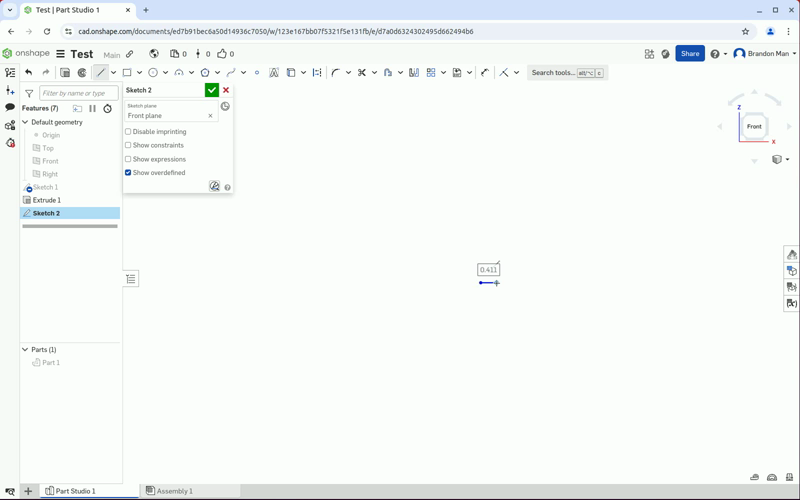
scroll(-6)
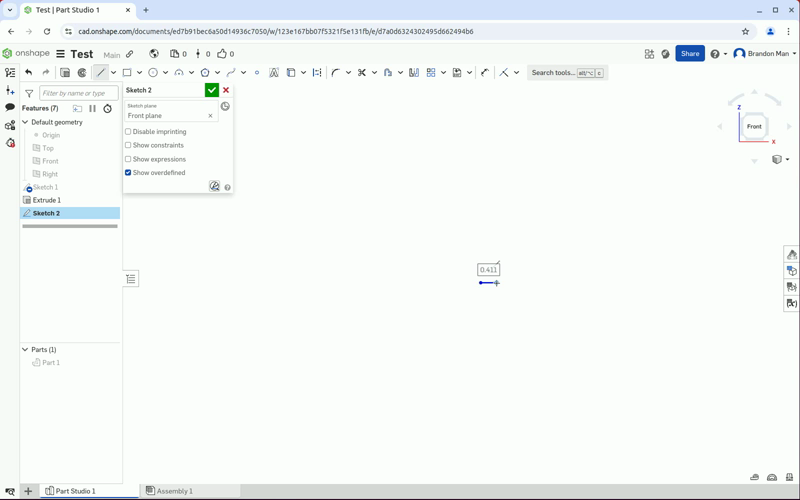
scroll(-6)
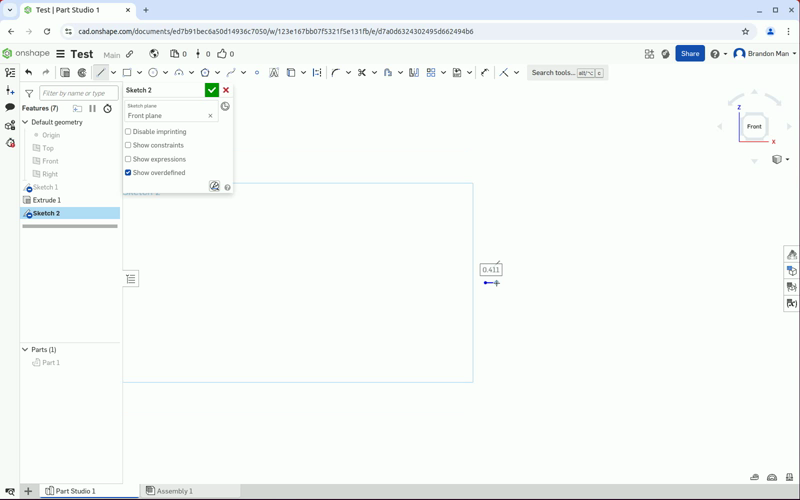
scroll(-6)
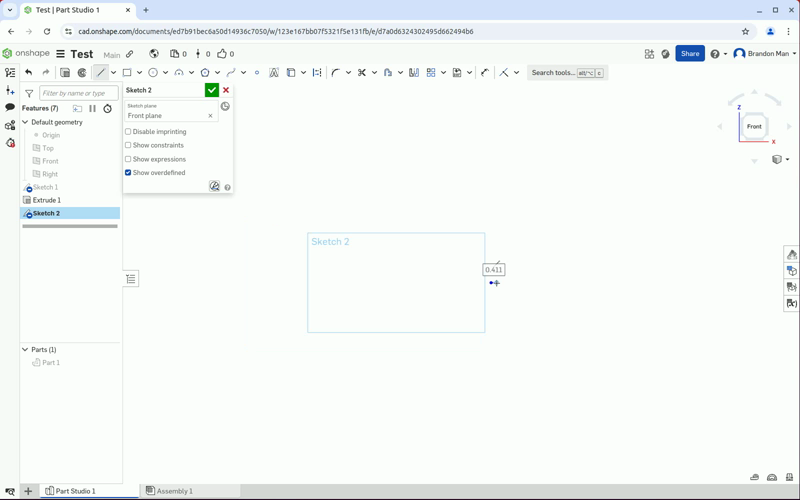
scroll(-6)
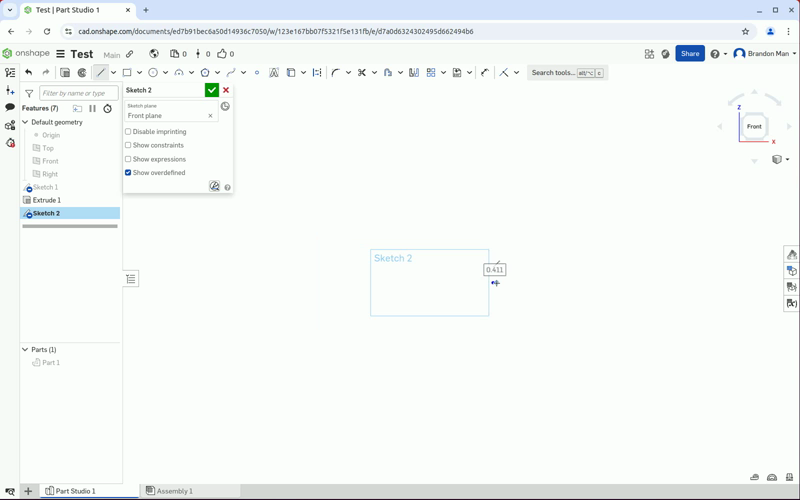
scroll(-6)
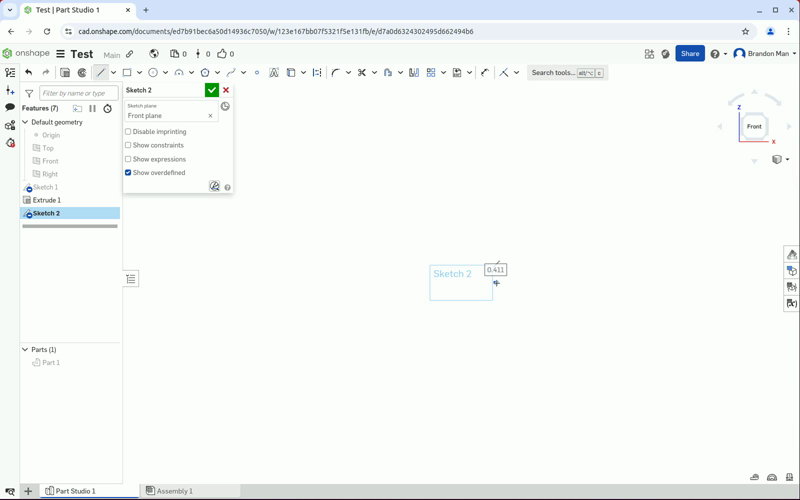
key_up(shift)
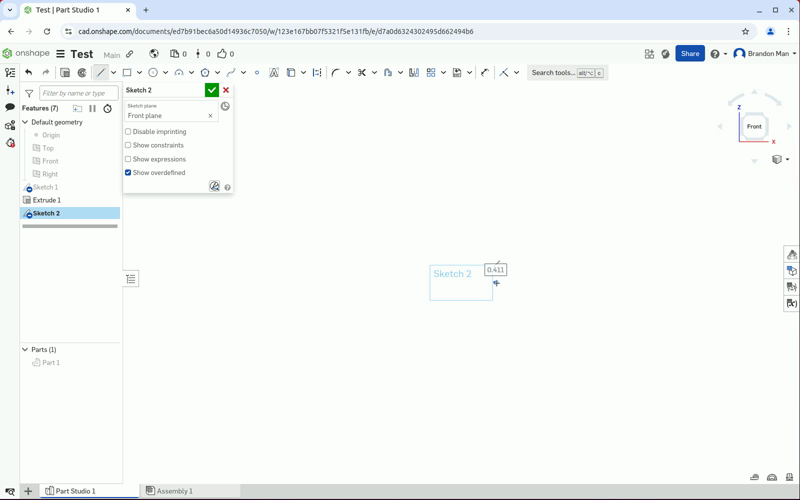
key_down(shift)
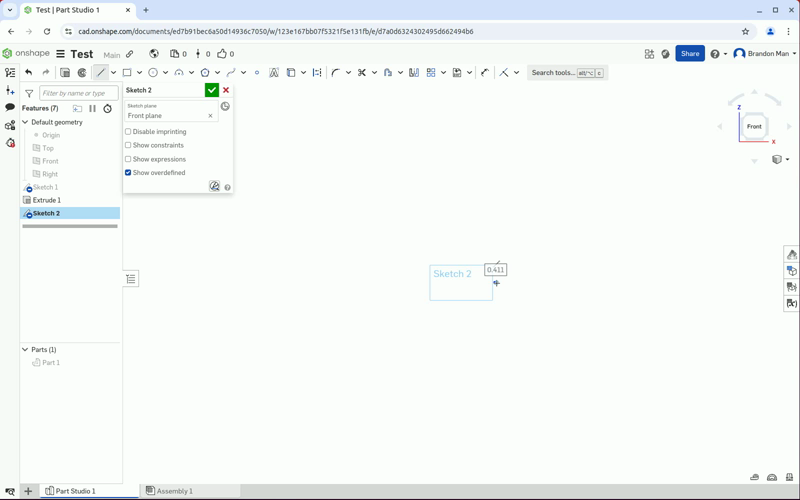
mouse_move(526, 282)
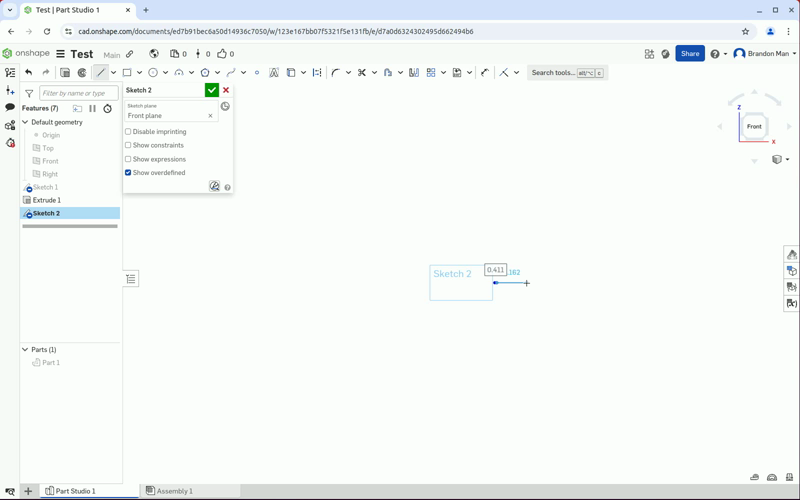
mouse_move(496, 274)
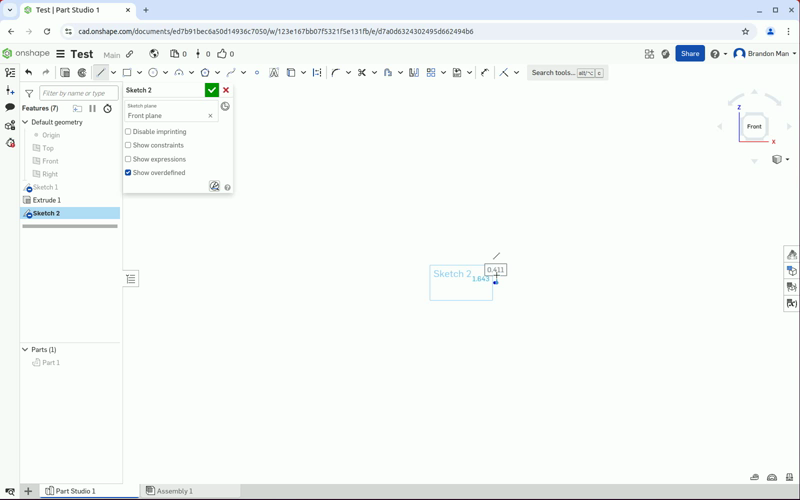
click(496, 274)
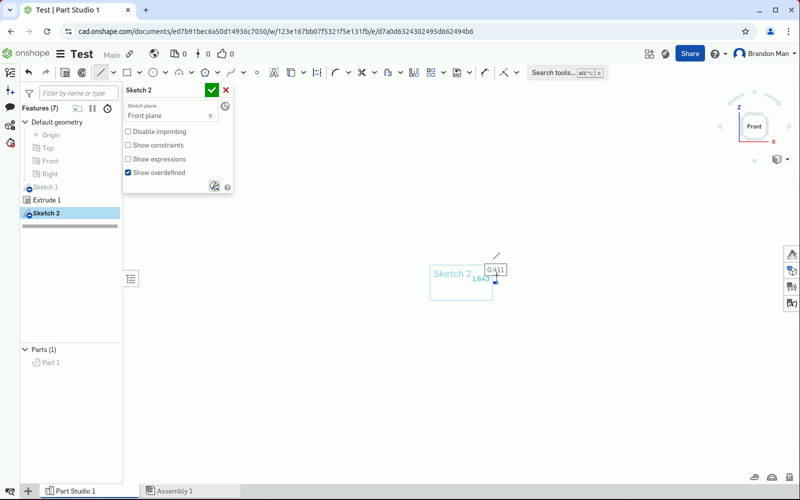
key_up(shift)
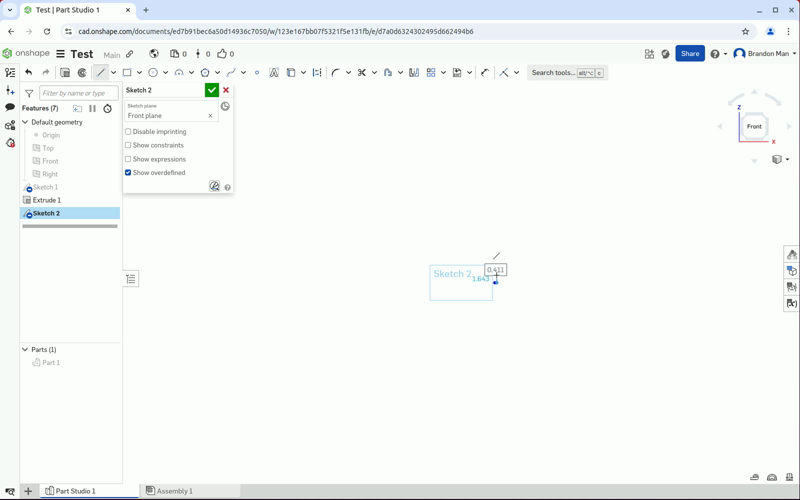
key_down(shift)
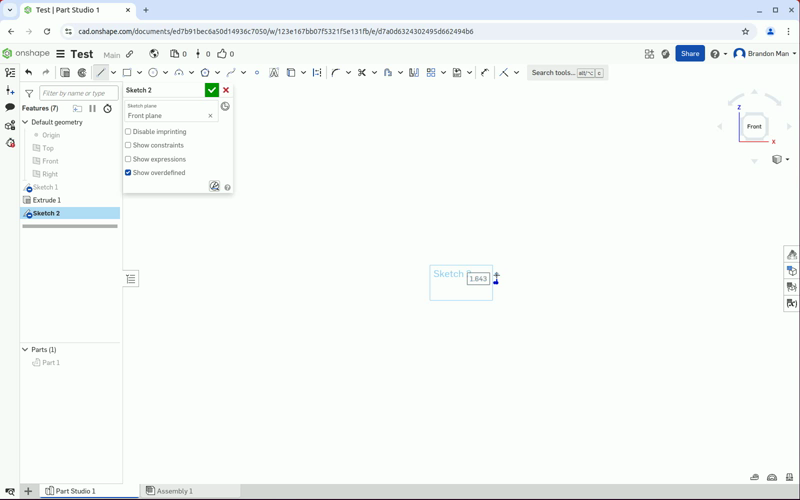
mouse_move(526, 274)
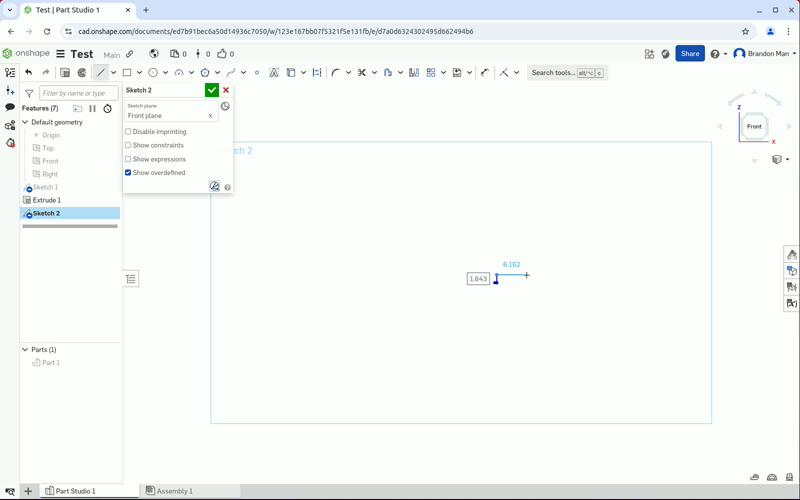
mouse_move(494, 274)
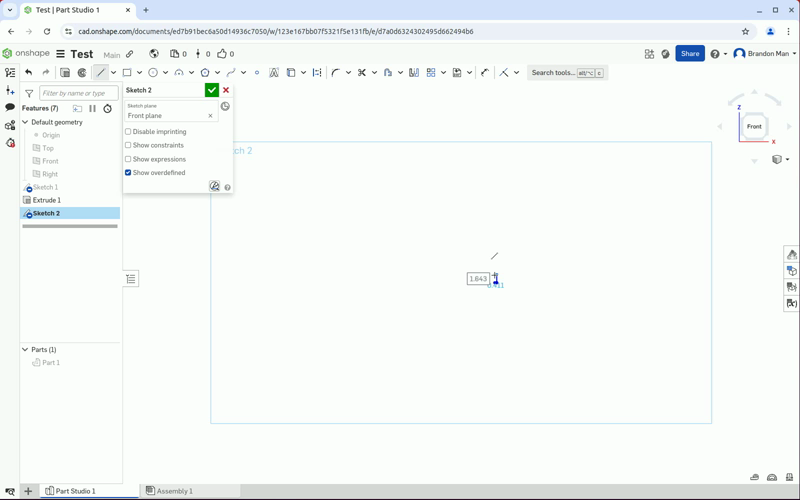
scroll(6)
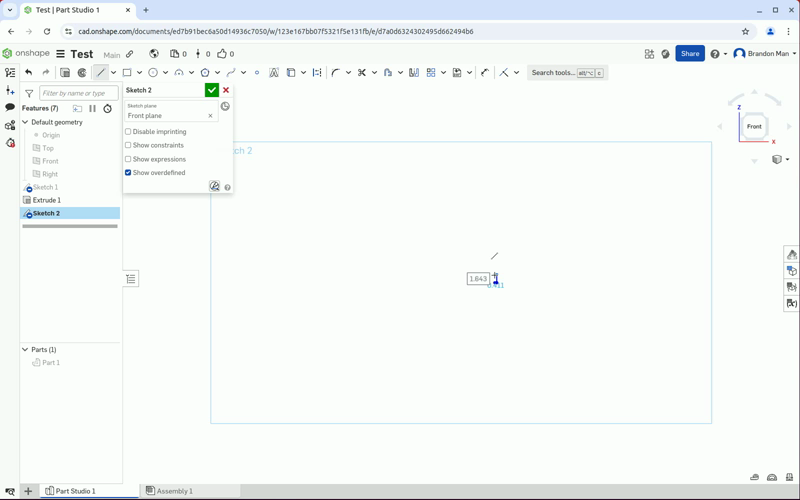
scroll(6)
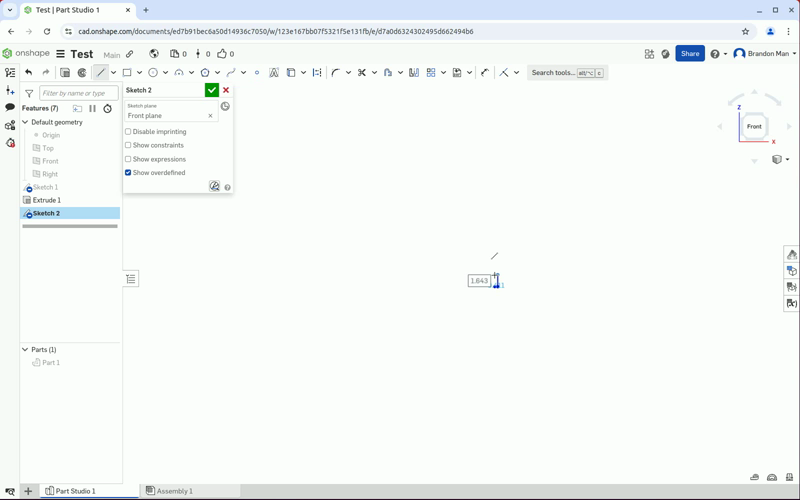
scroll(6)
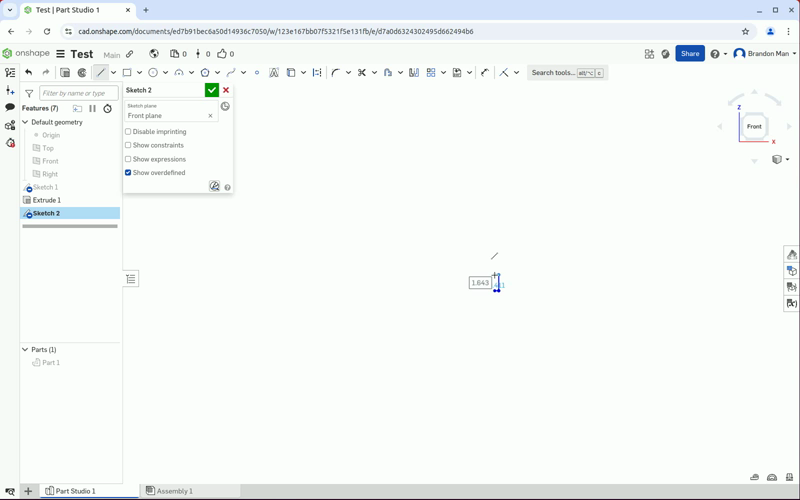
scroll(6)
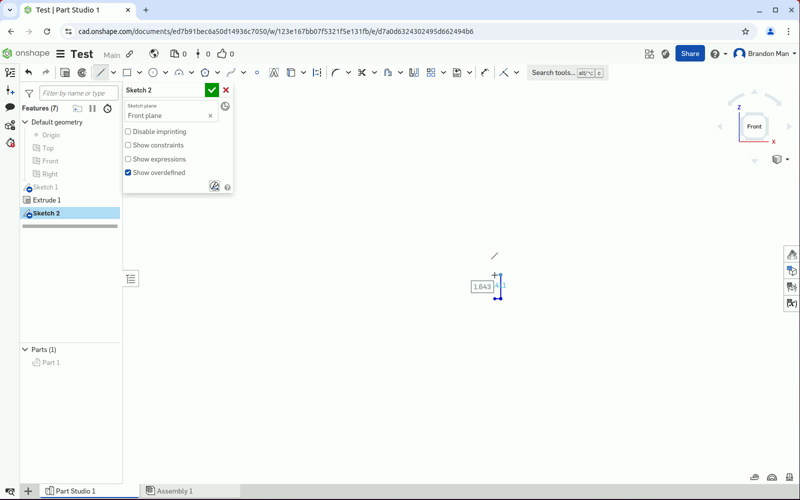
scroll(6)
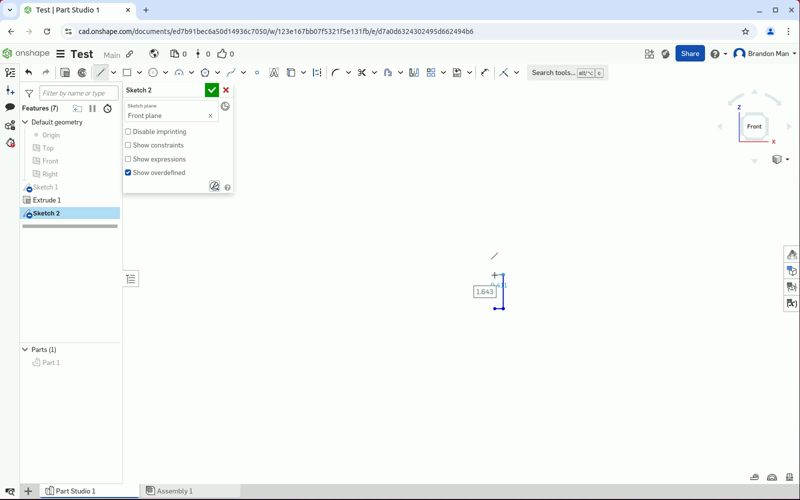
scroll(6)
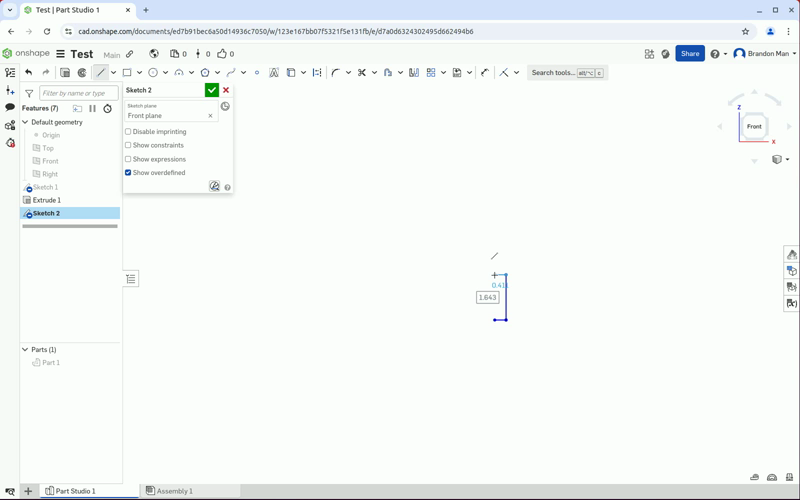
scroll(6)
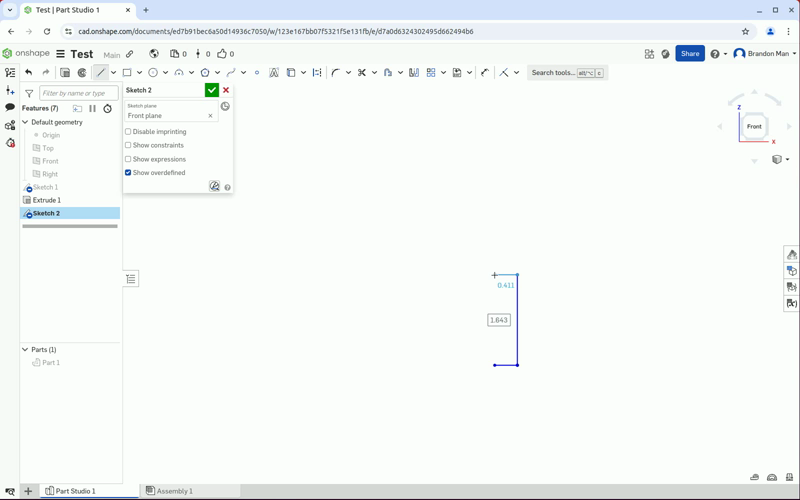
click(494, 274)
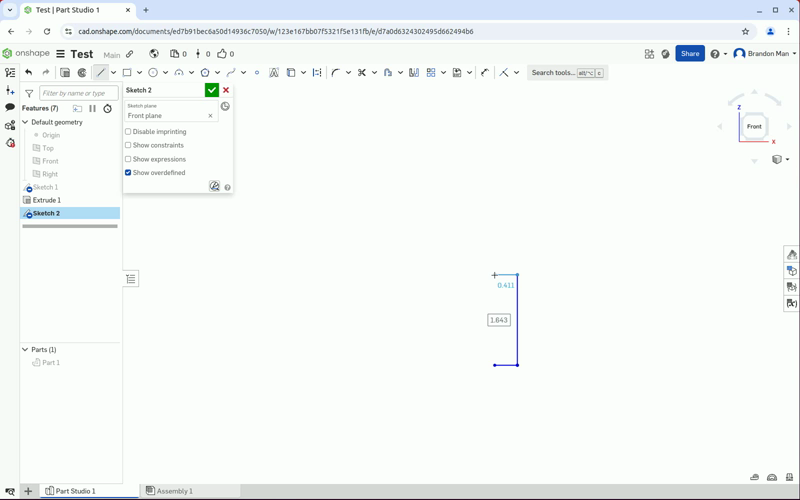
scroll(-6)
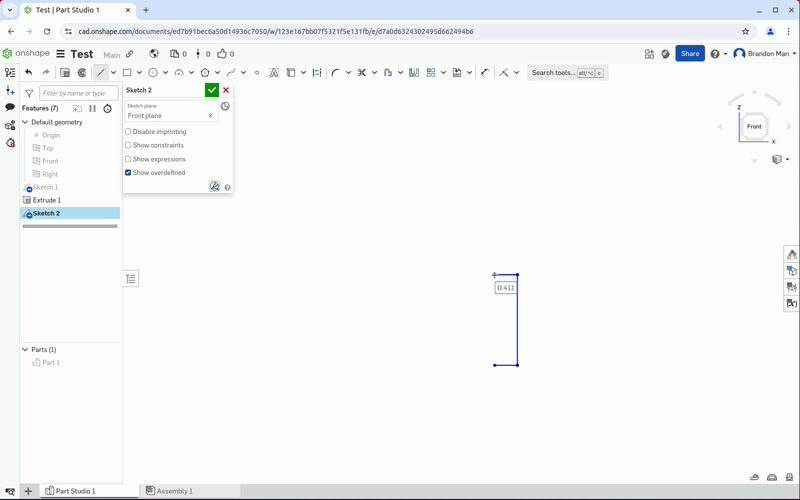
scroll(-6)
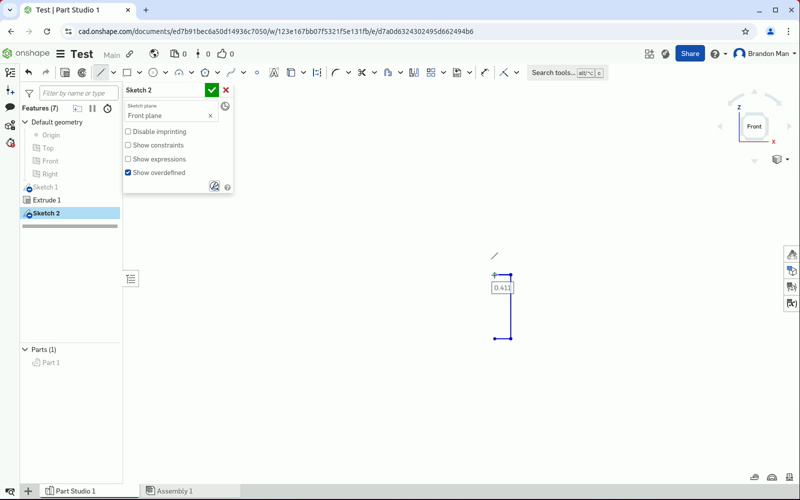
scroll(-6)
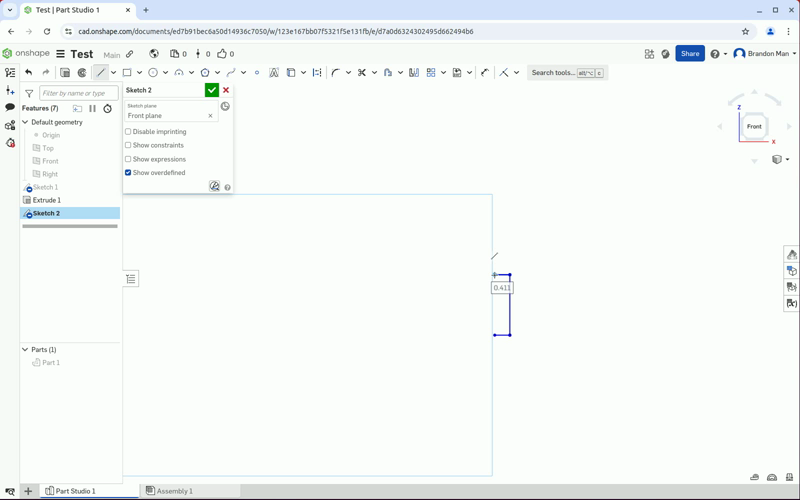
scroll(-6)
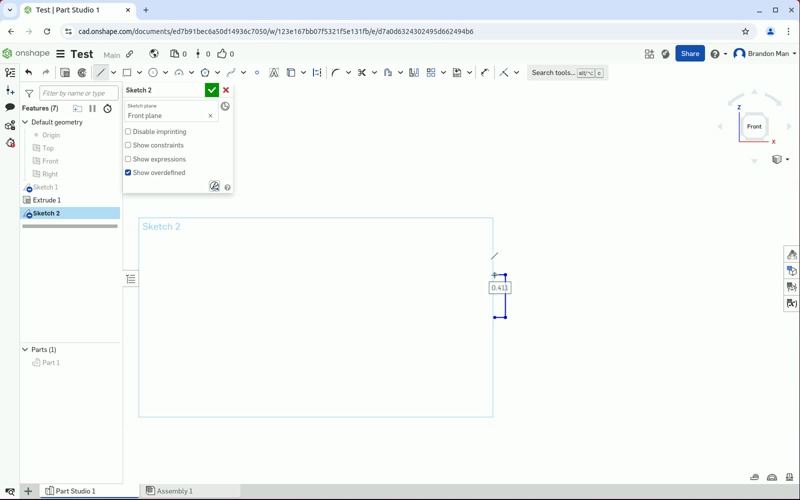
scroll(-6)
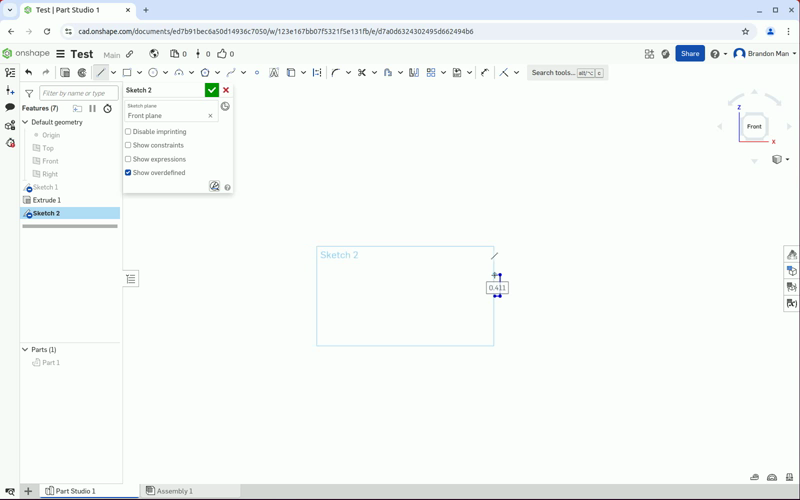
scroll(-6)
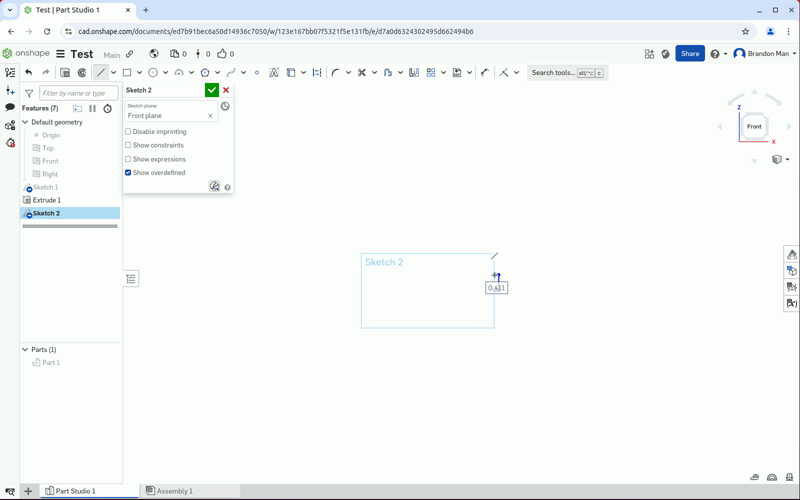
scroll(-6)
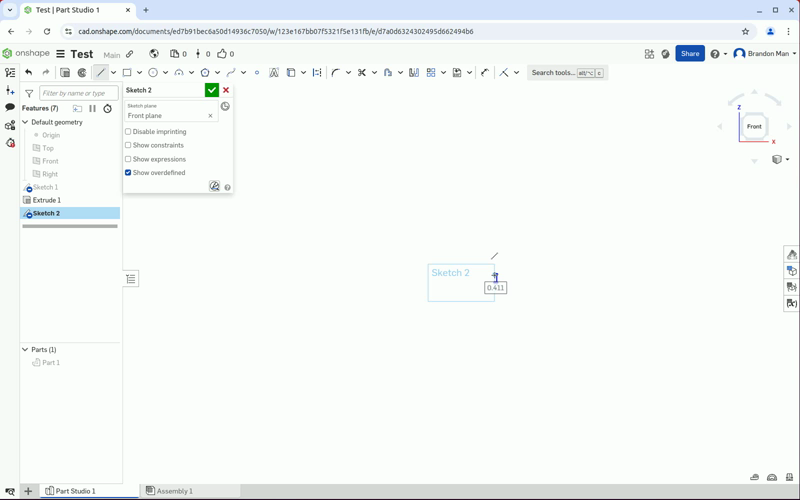
key_up(shift)
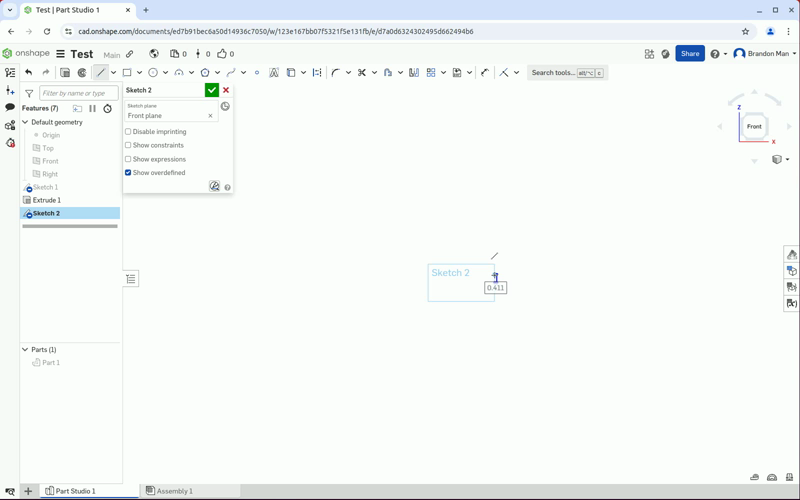
mouse_move(524, 274)
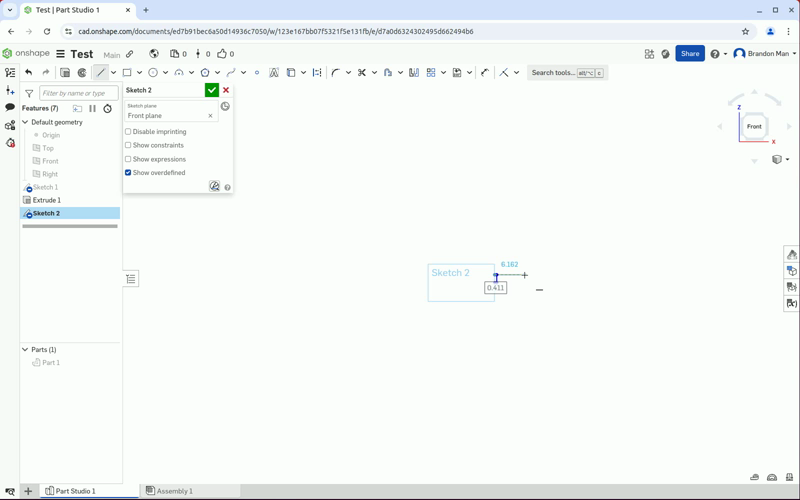
key_down(shift)
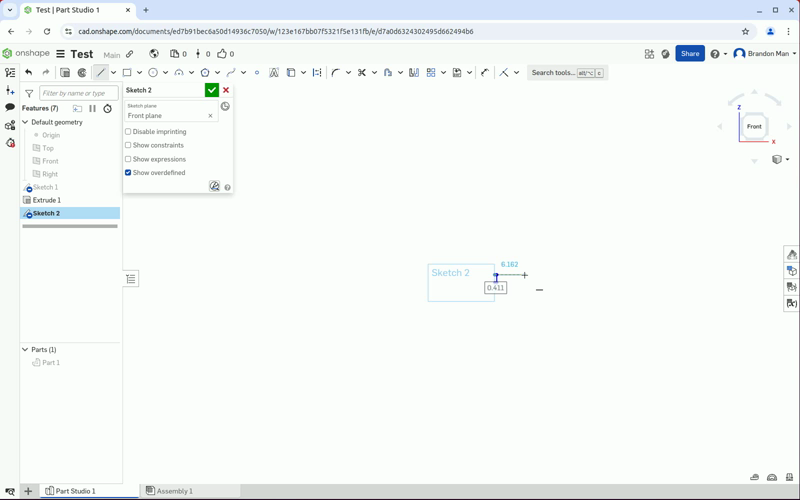
mouse_move(494, 282)
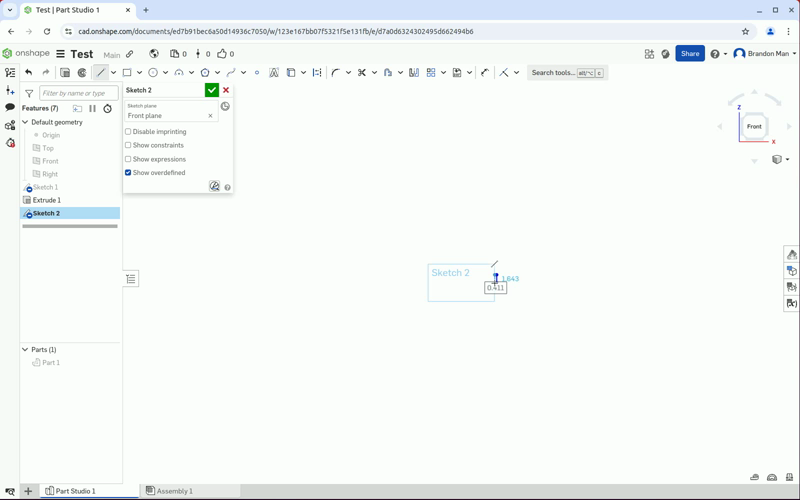
scroll(6)
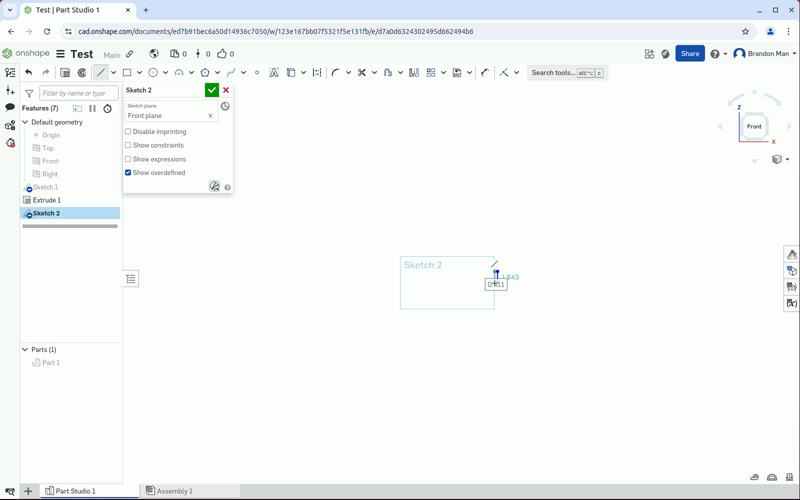
scroll(6)
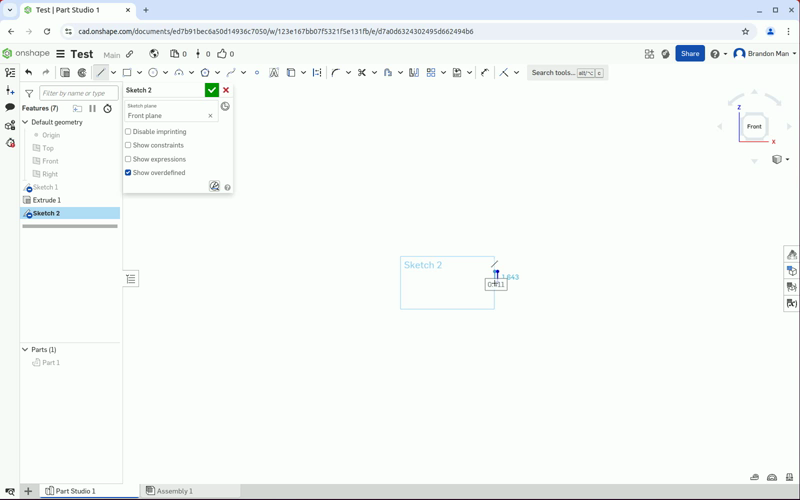
scroll(6)
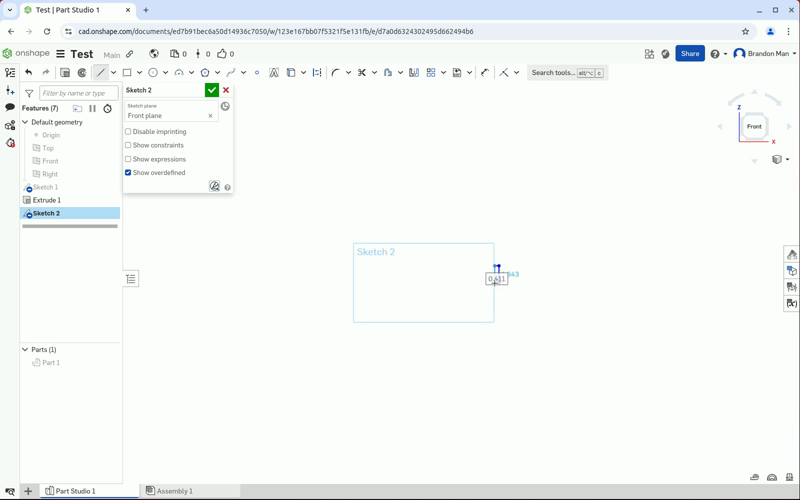
scroll(6)
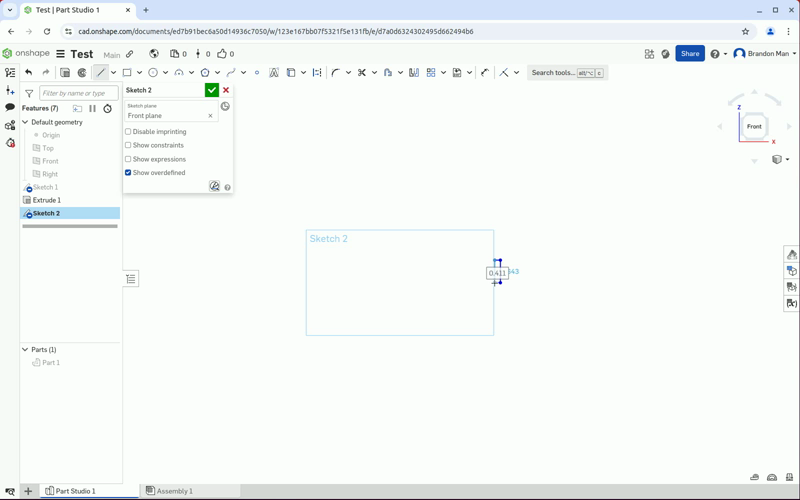
scroll(6)
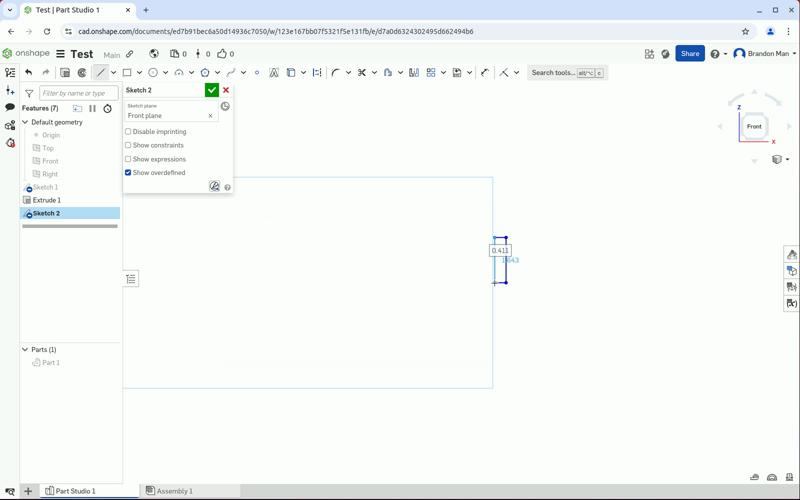
scroll(6)
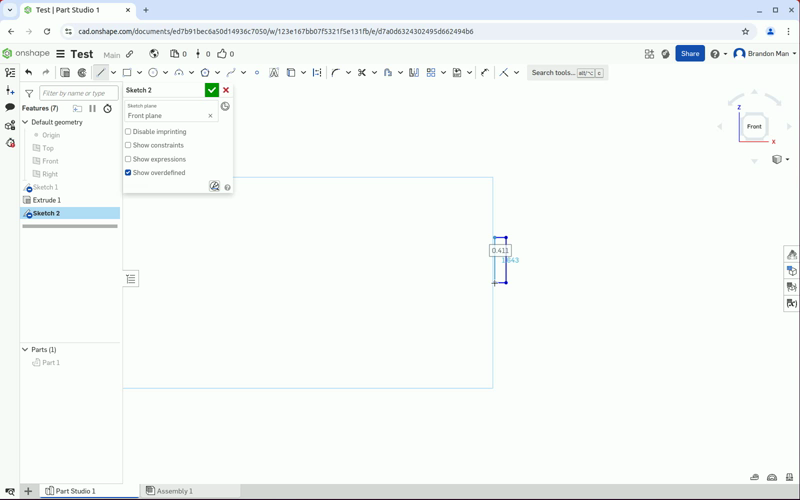
scroll(6)
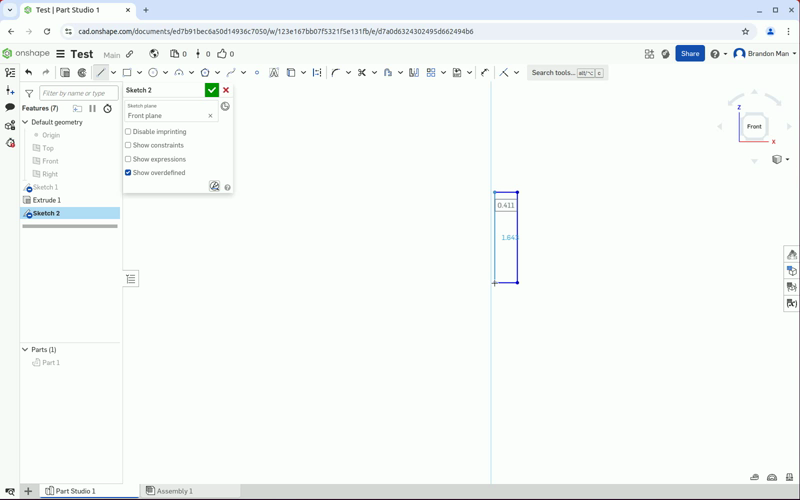
key_up(shift)
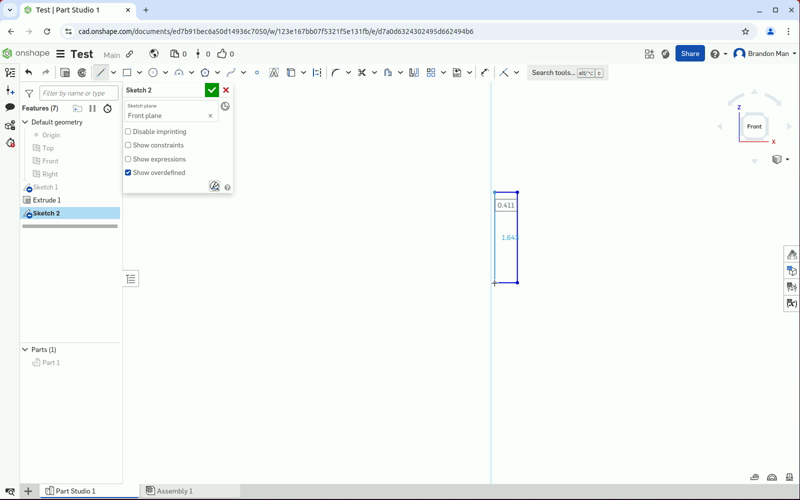
click(494, 282)
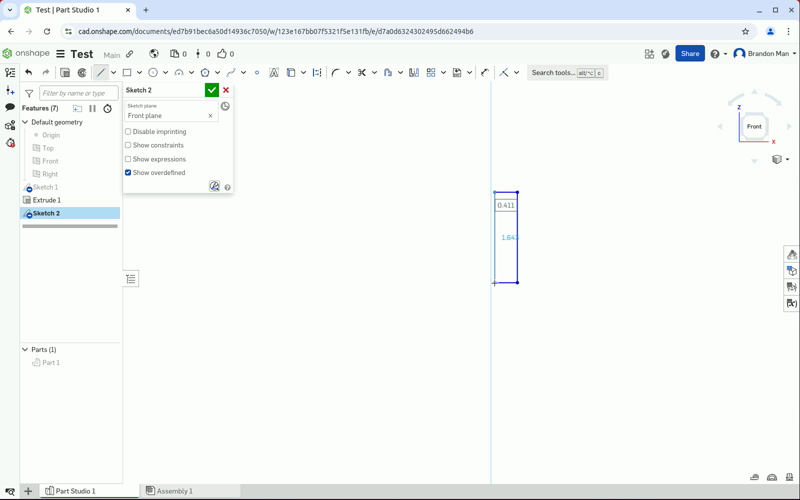
scroll(-6)
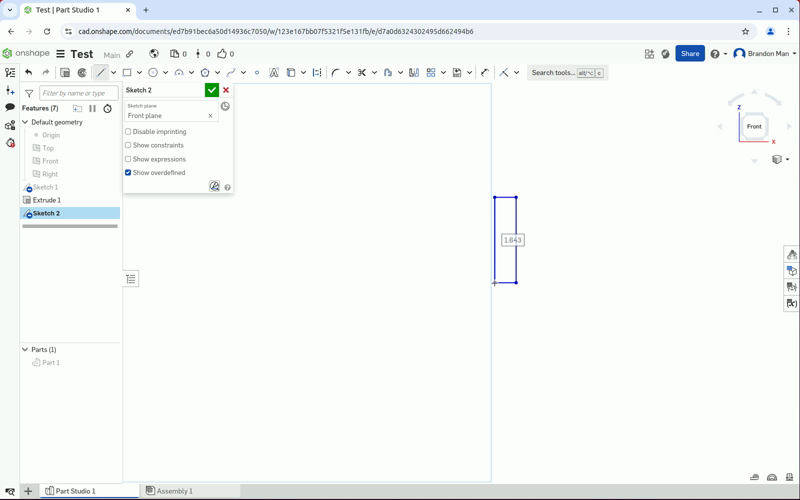
scroll(-6)
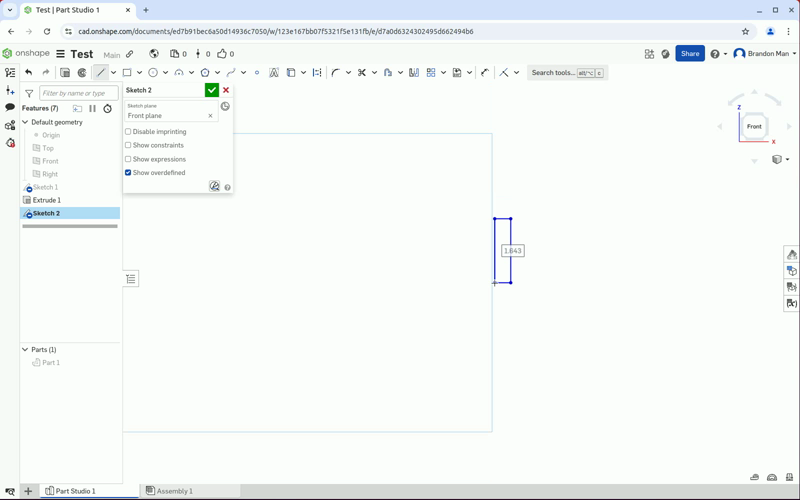
scroll(-6)
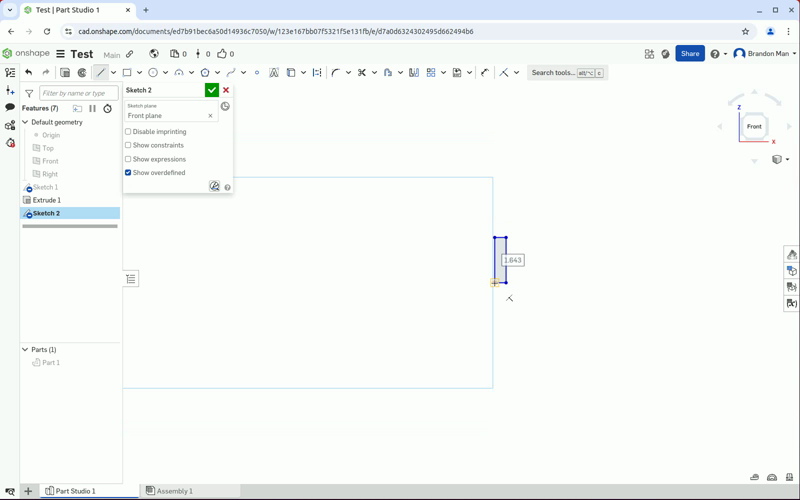
scroll(-6)
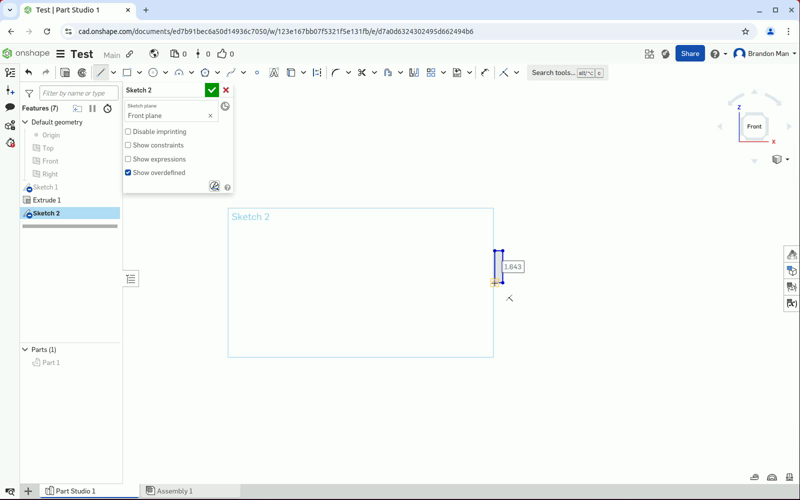
scroll(-6)
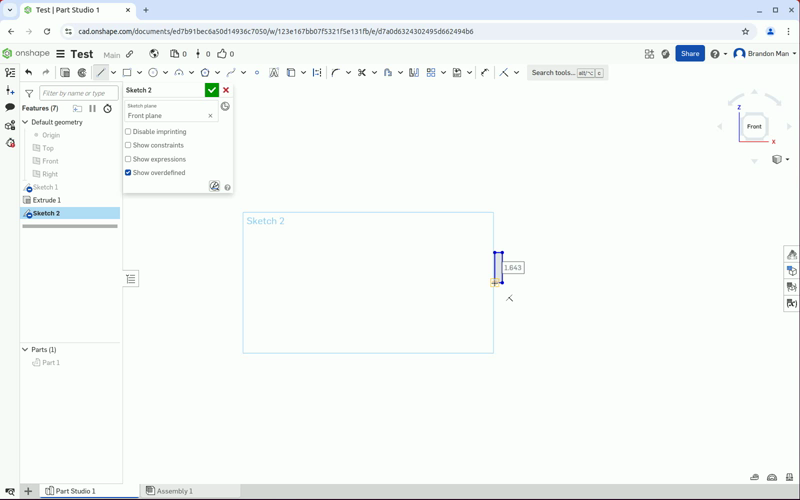
scroll(-6)
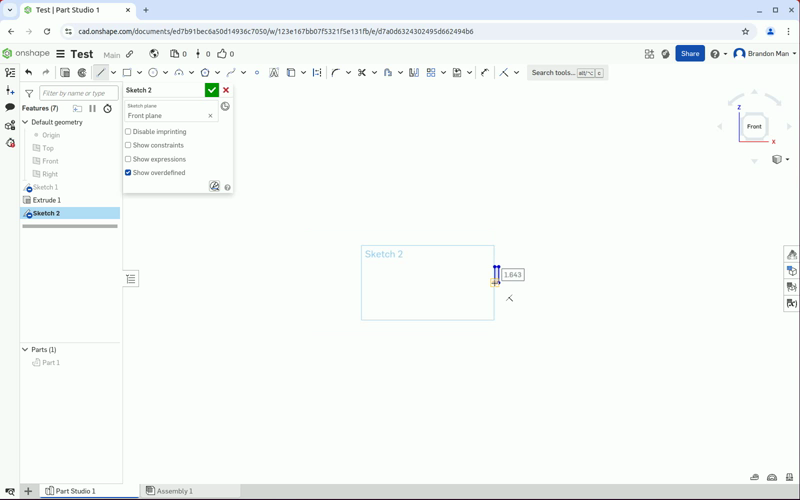
scroll(-6)
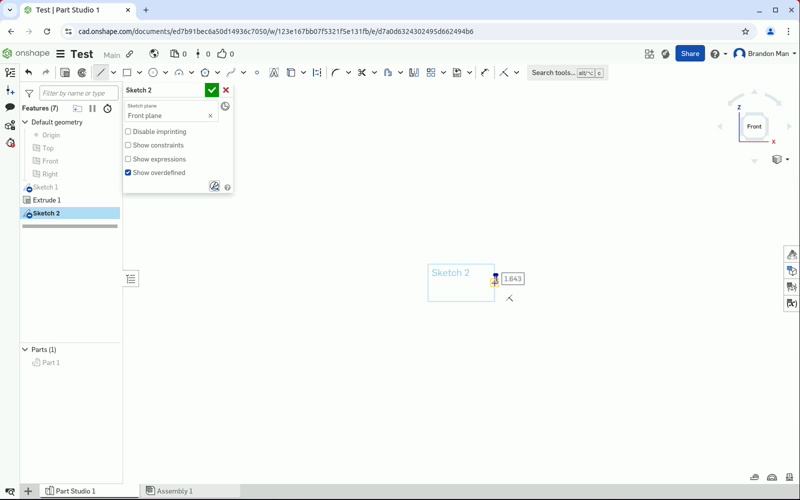
key(esc)
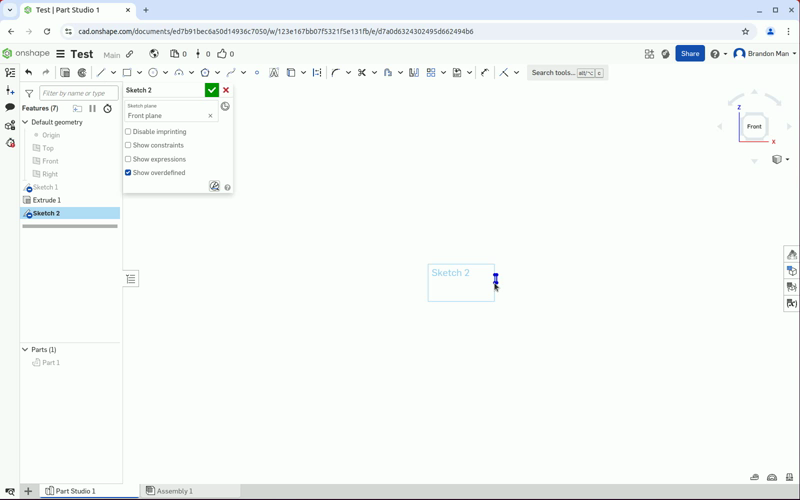
mouse_move(496, 280)
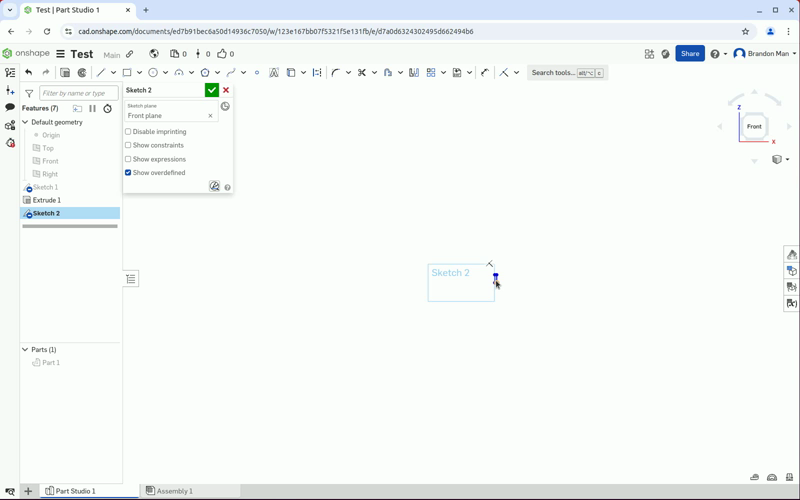
scroll(6)
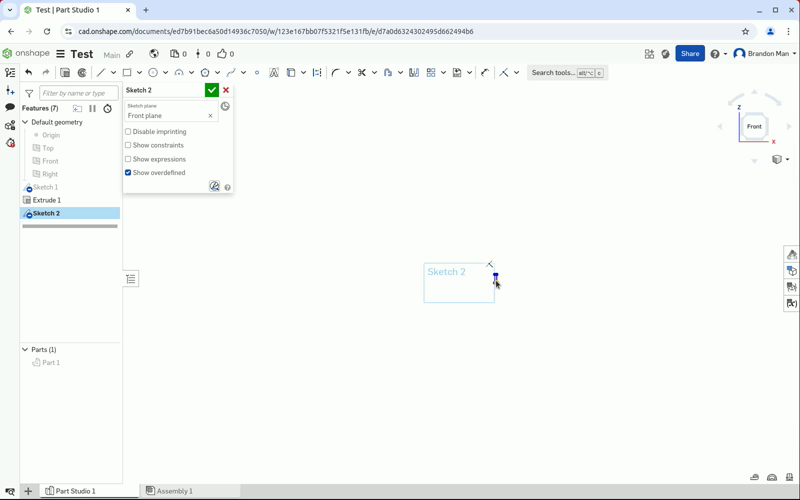
scroll(6)
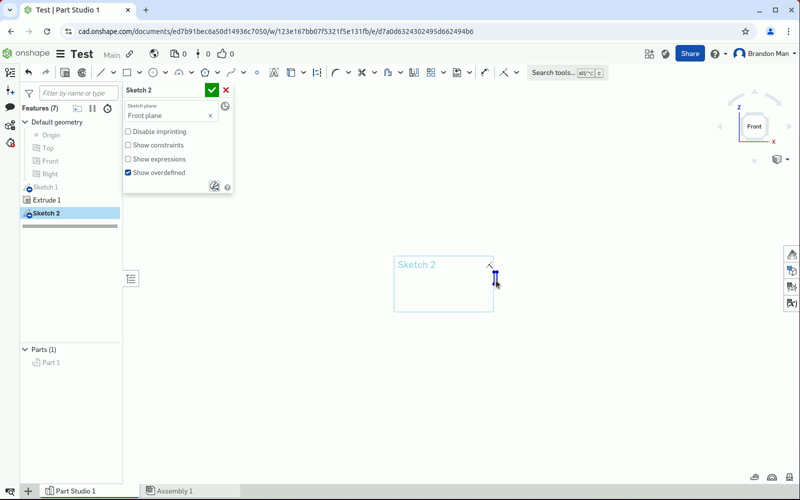
scroll(6)
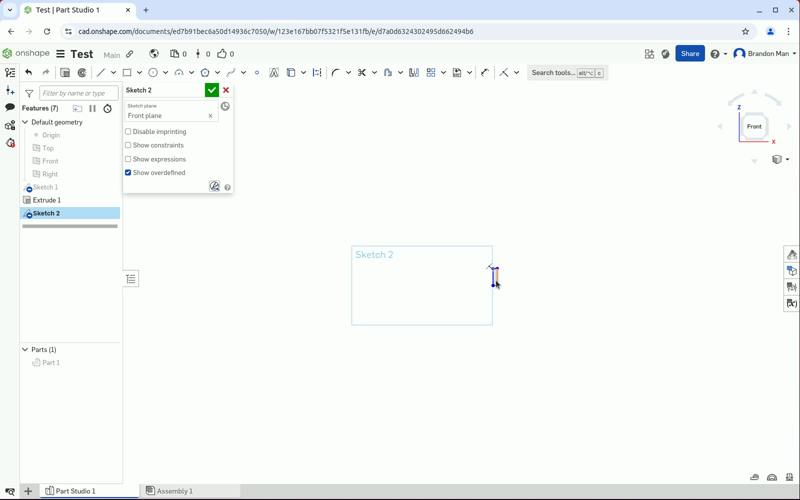
scroll(6)
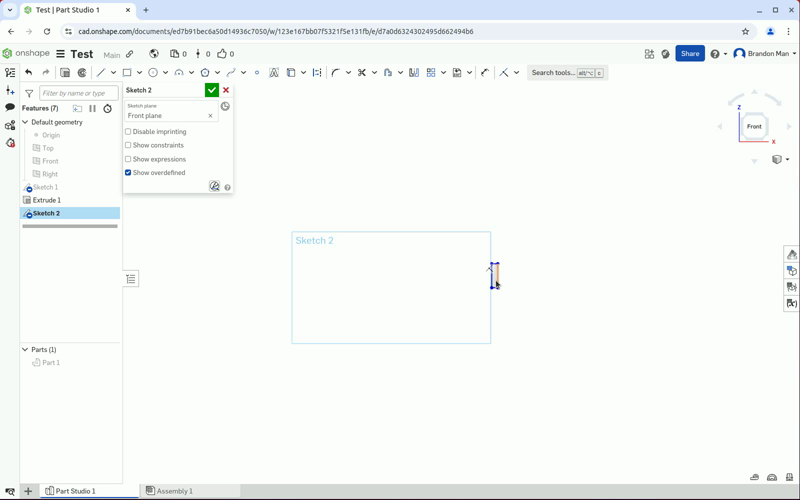
scroll(6)
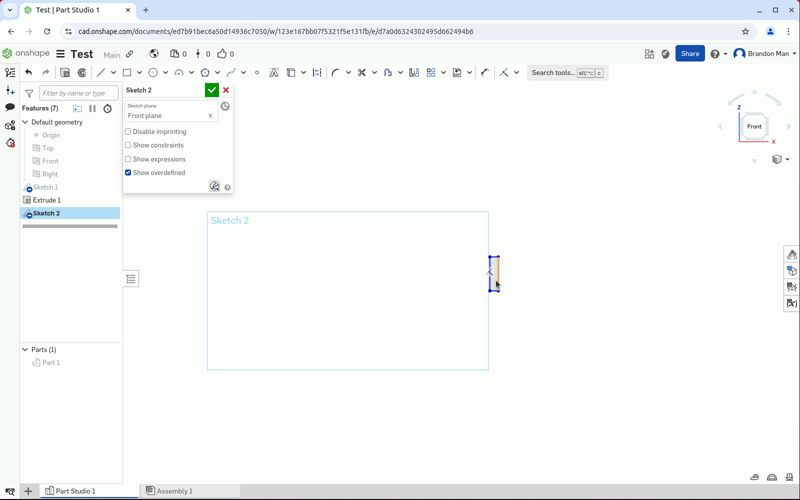
scroll(6)
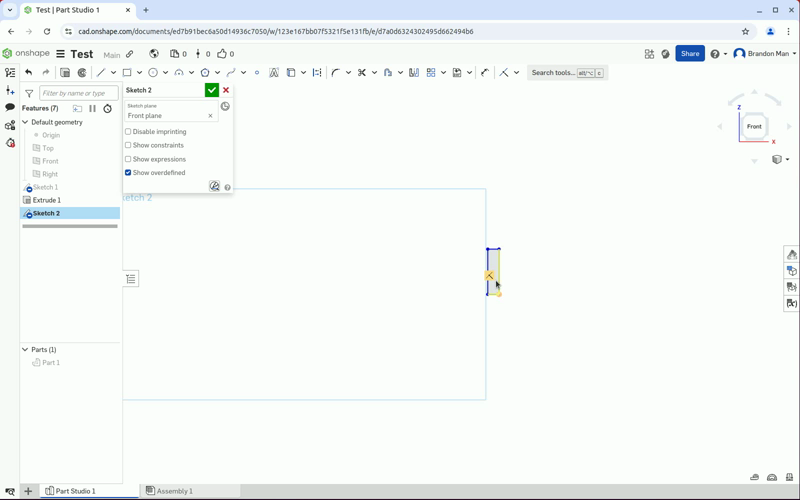
scroll(6)
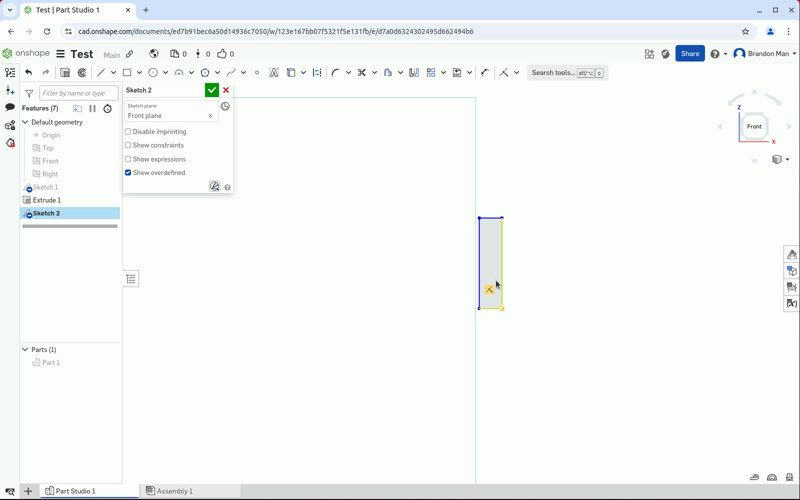
click(496, 280)
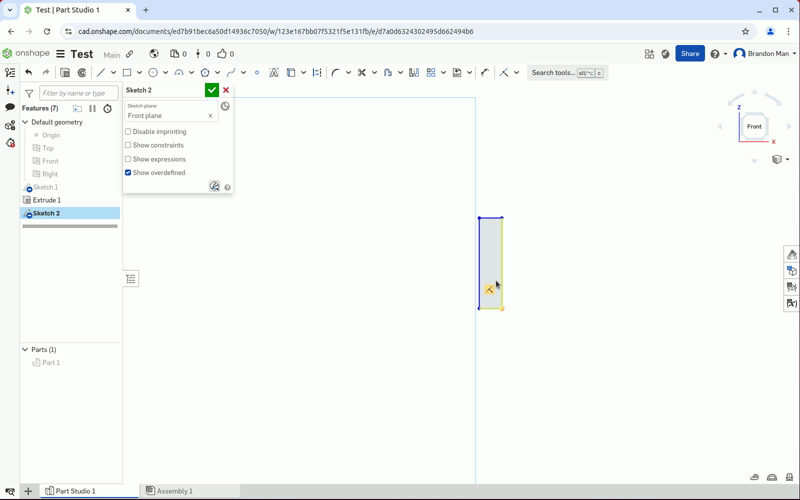
scroll(-6)
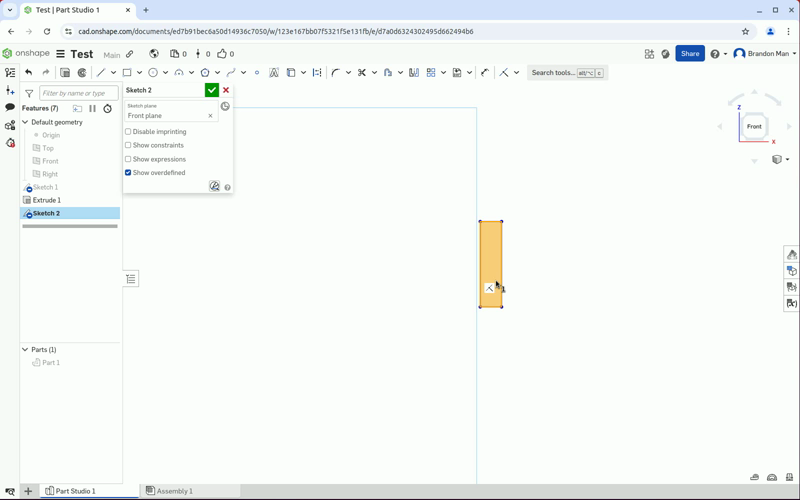
scroll(-6)
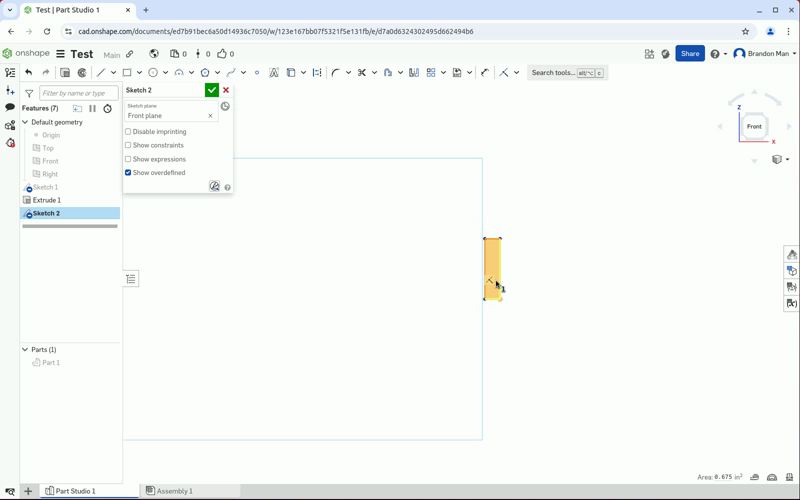
scroll(-6)
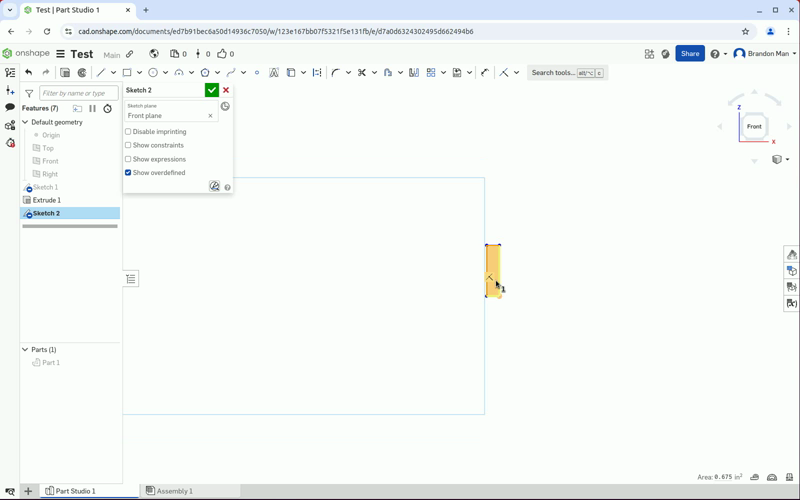
scroll(-6)
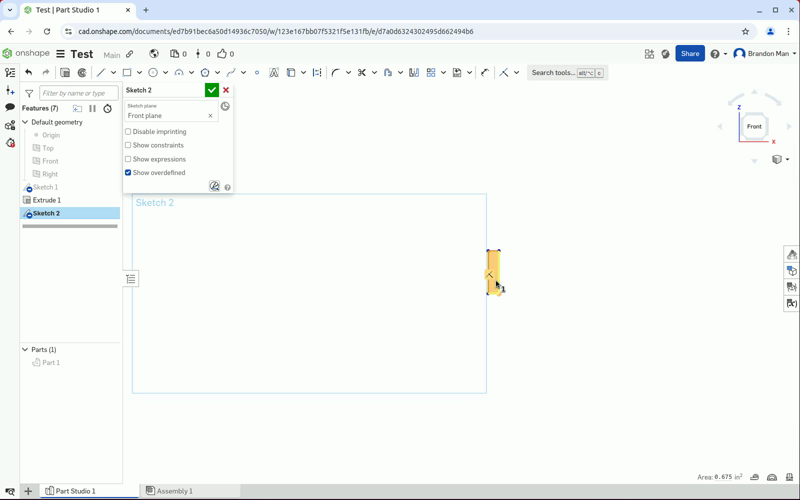
scroll(-6)
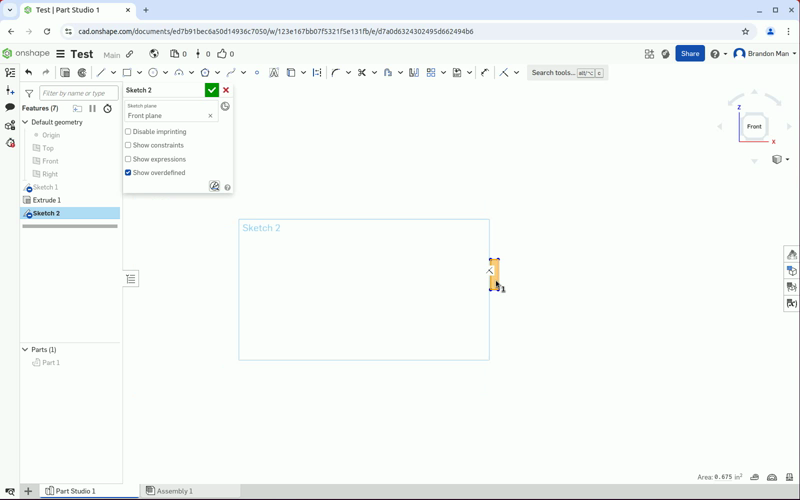
scroll(-6)
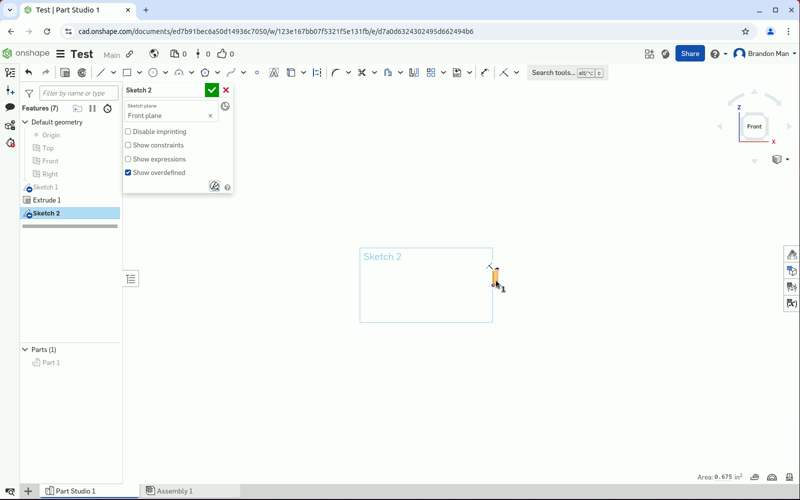
scroll(-6)
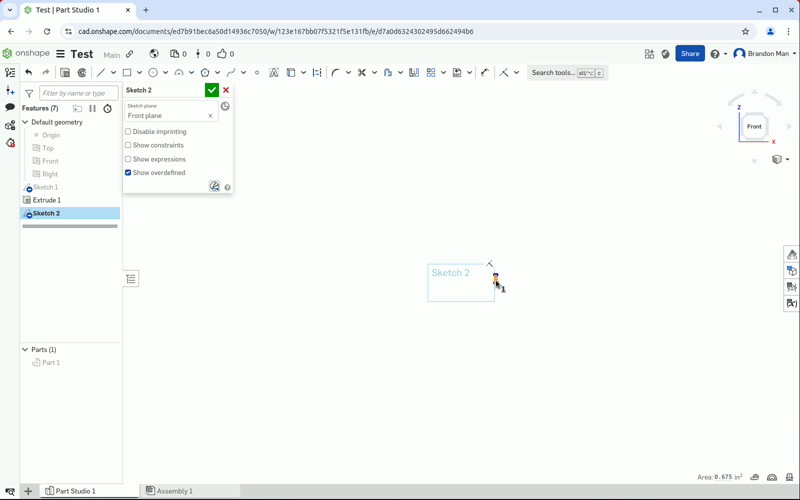
mouse_move(73, 352)
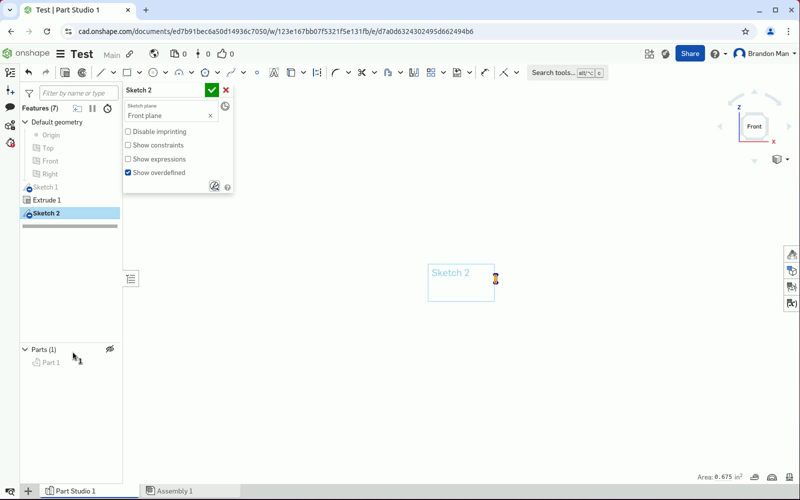
key(shift+y)
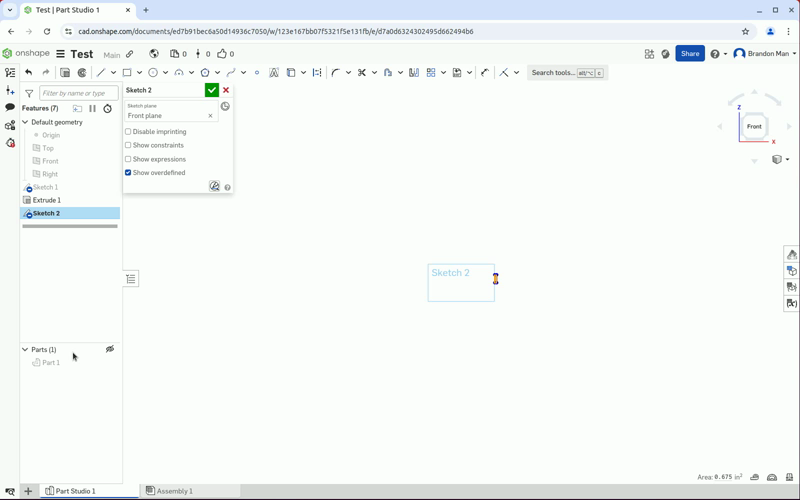
key(shift+e)
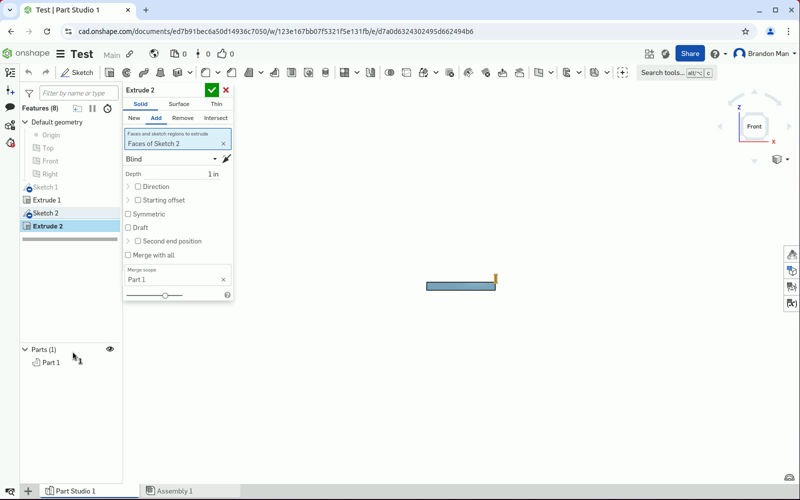
mouse_move(143, 106)
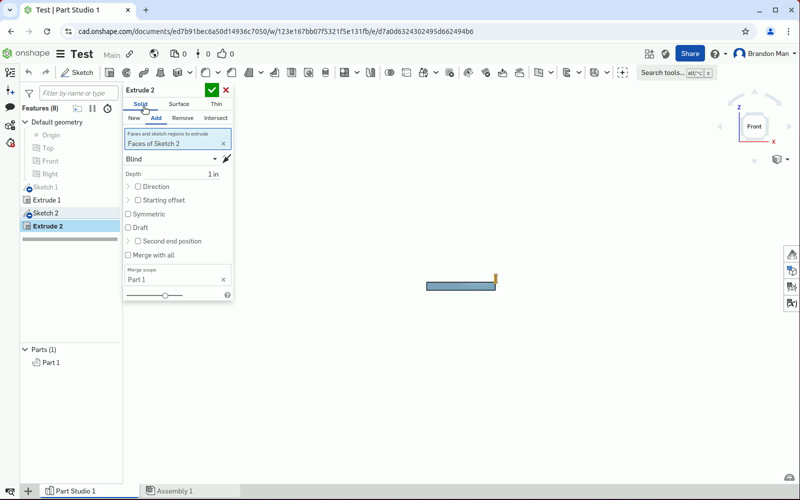
click(143, 106)
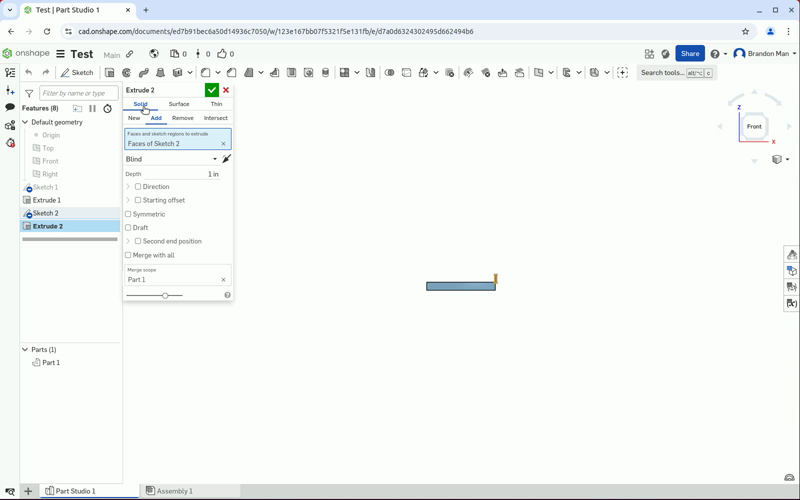
mouse_move(137, 120)
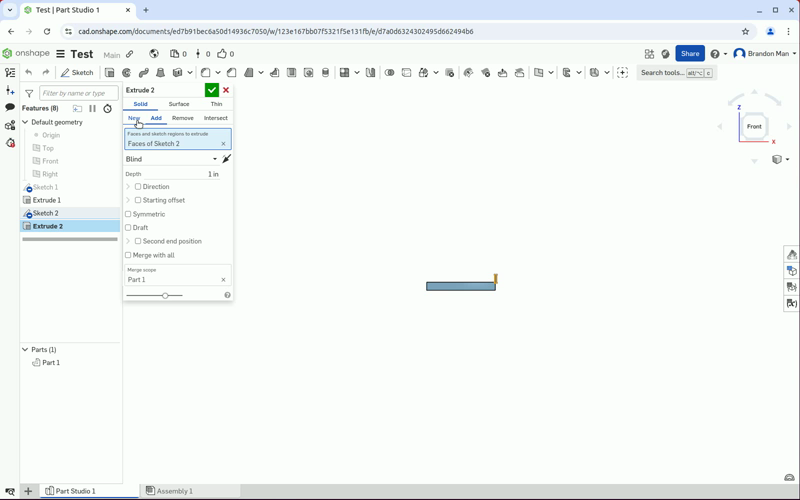
click(137, 120)
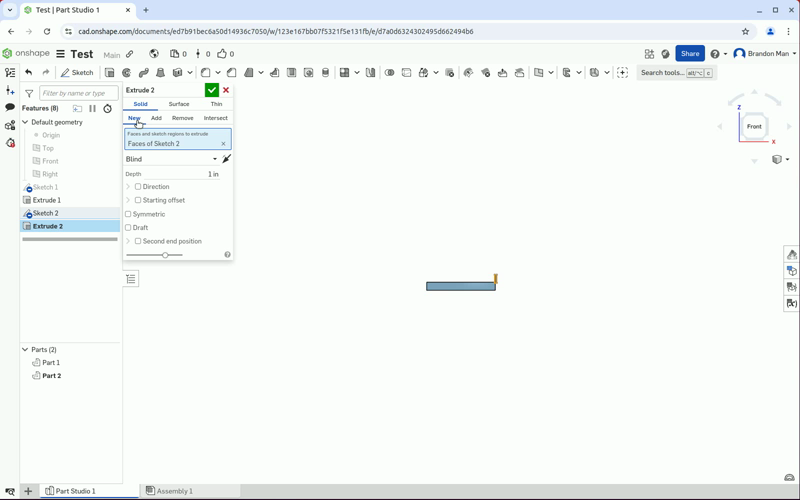
key(tab, 4)
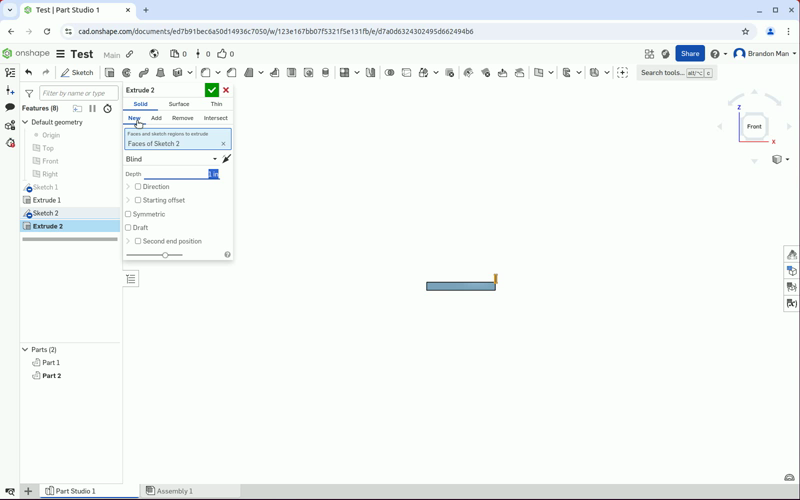
text(-23.108)
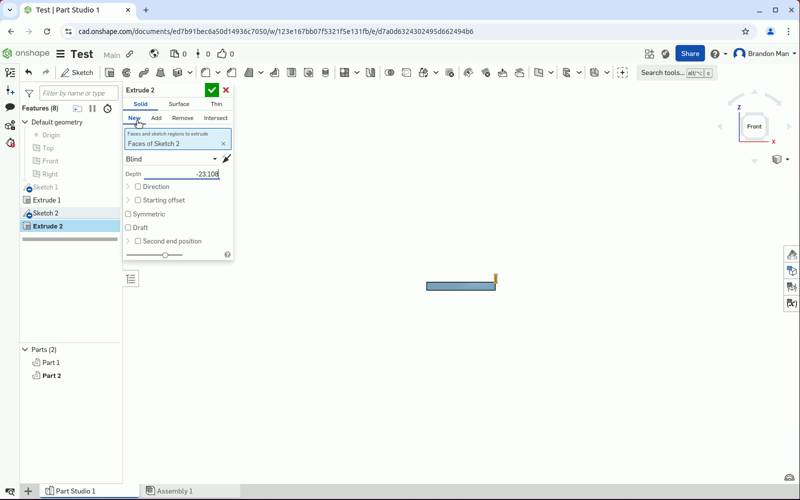
key(enter)
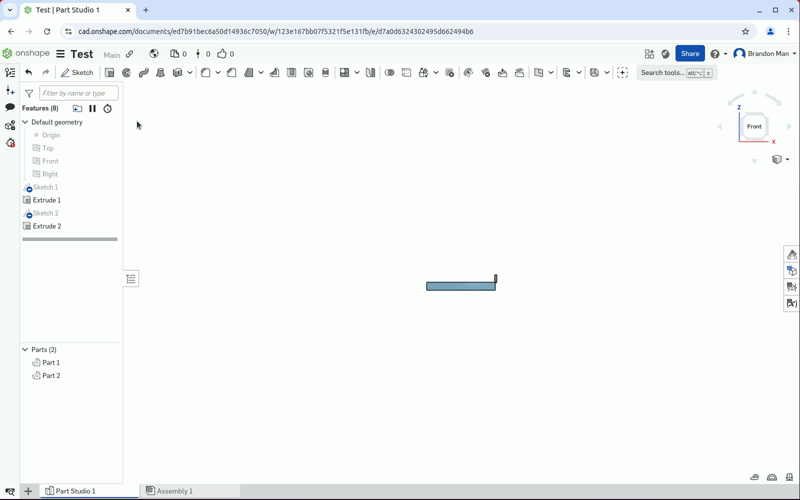
key(shift+h)
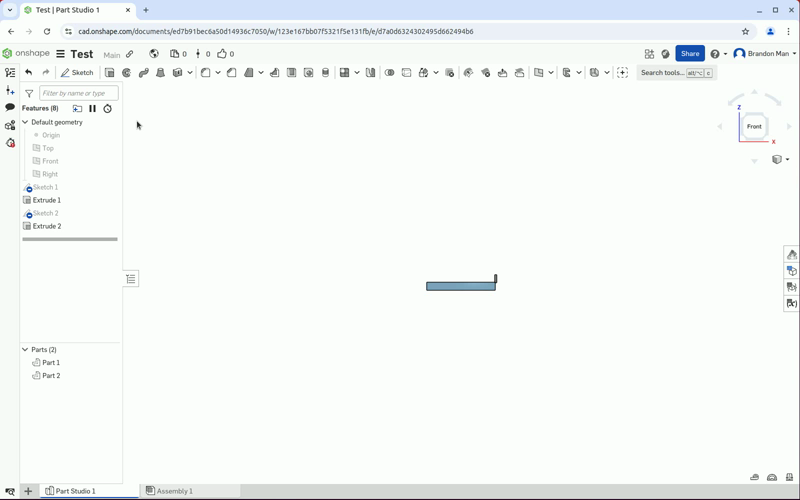
key(shift+h)
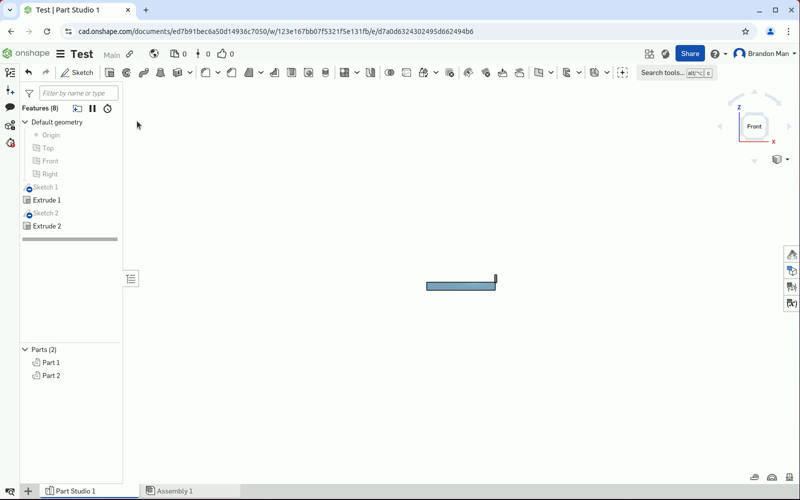
mouse_move(73, 189)
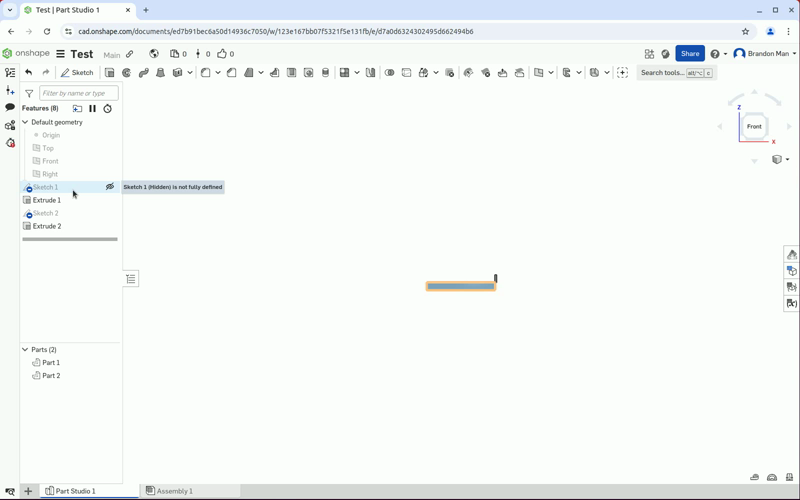
click(73, 189)
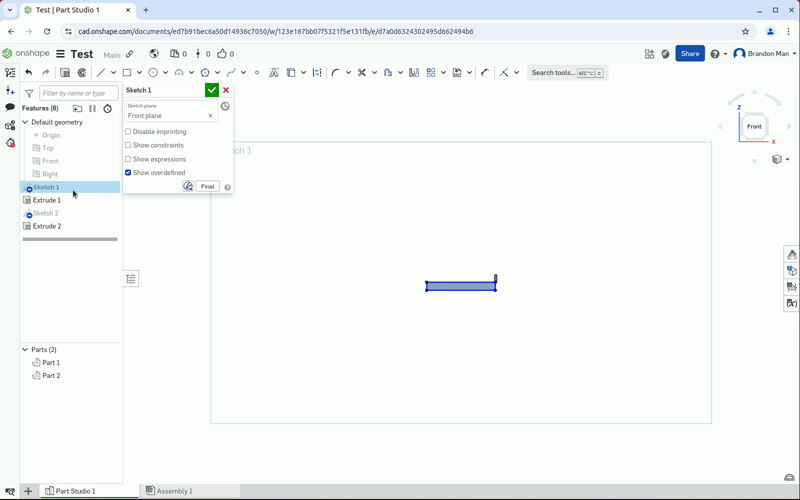
mouse_move(229, 92)
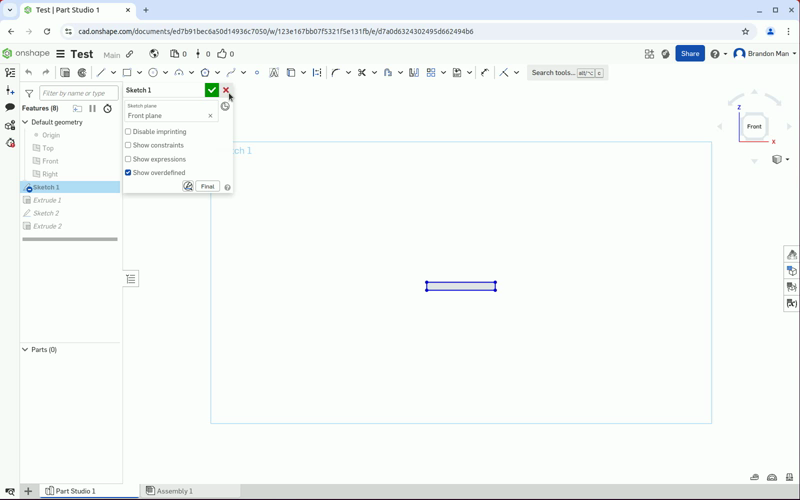
click(229, 92)
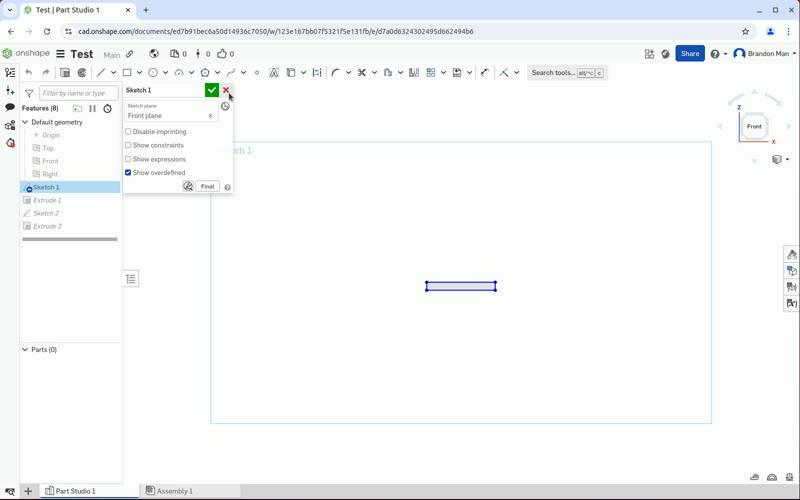
key(shift+s)
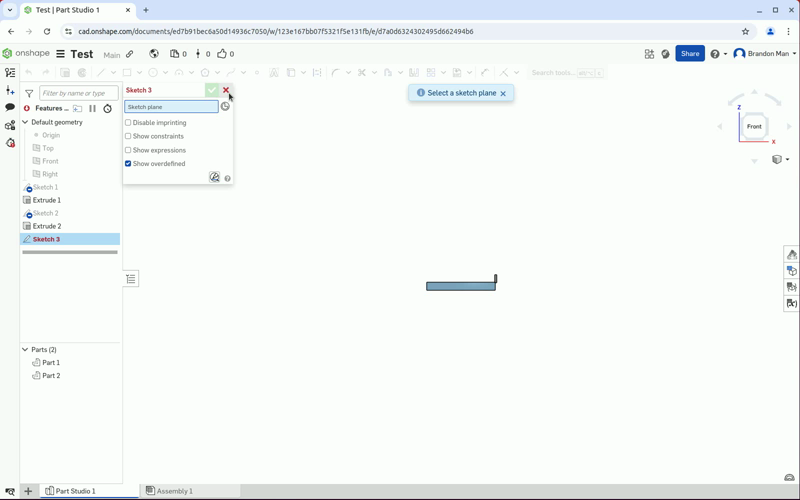
mouse_move(73, 163)
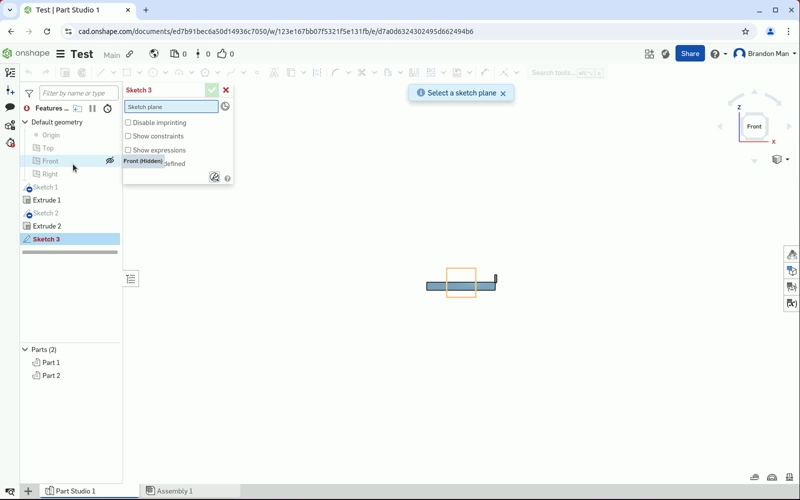
click(73, 163)
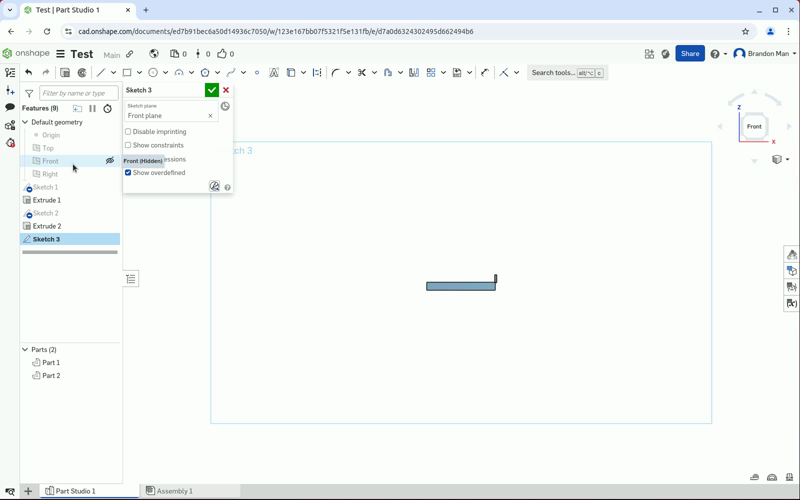
mouse_move(73, 352)
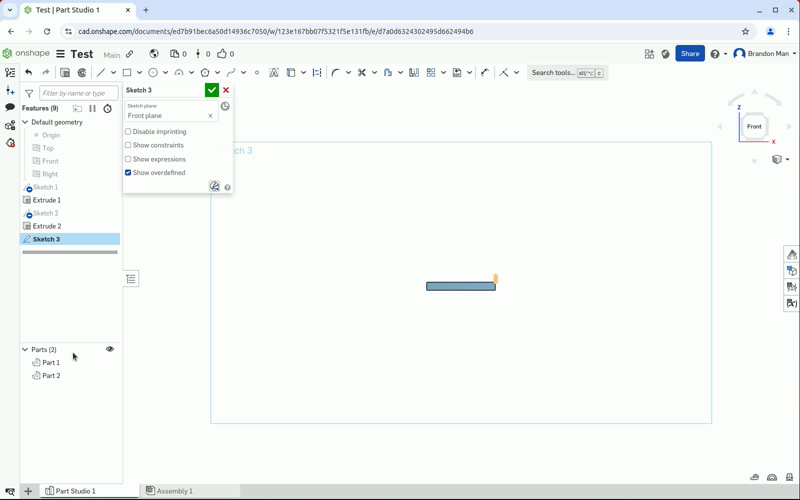
key(y)
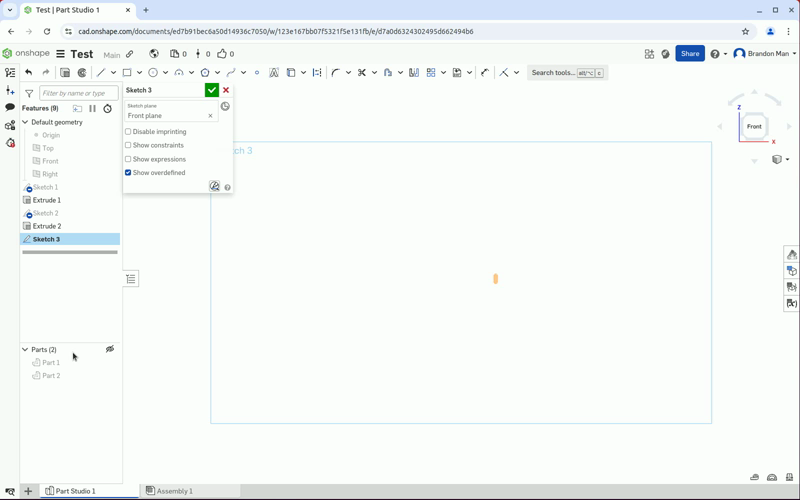
key(l)
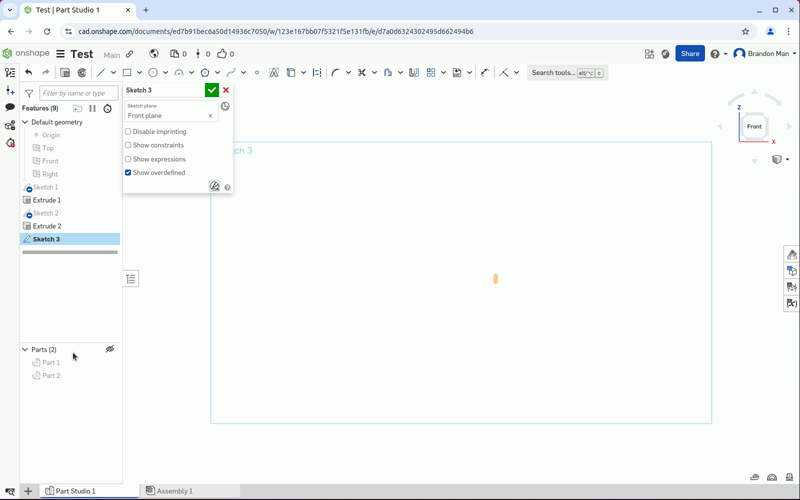
key_down(shift)
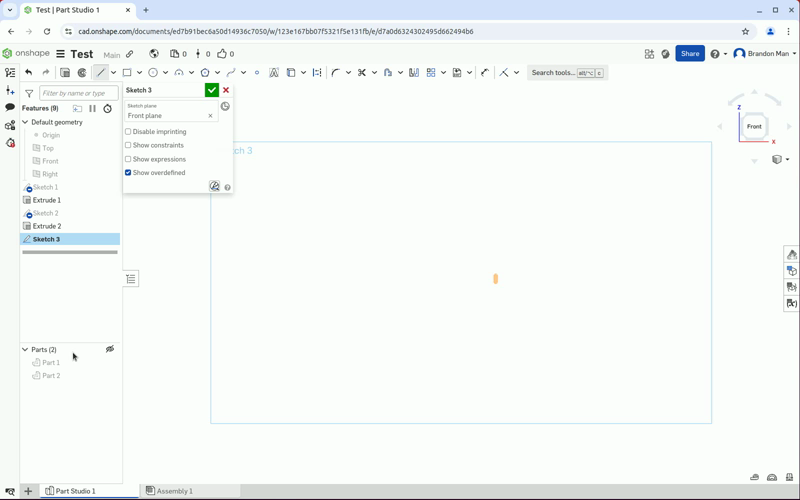
mouse_move(425, 282)
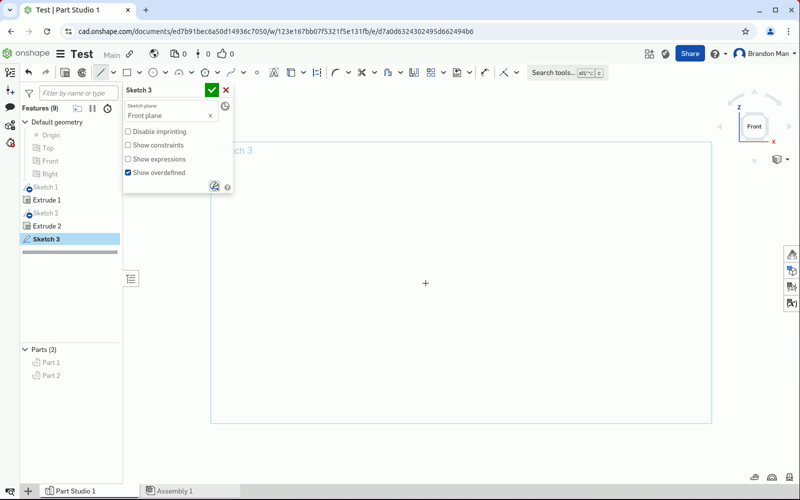
click(425, 282)
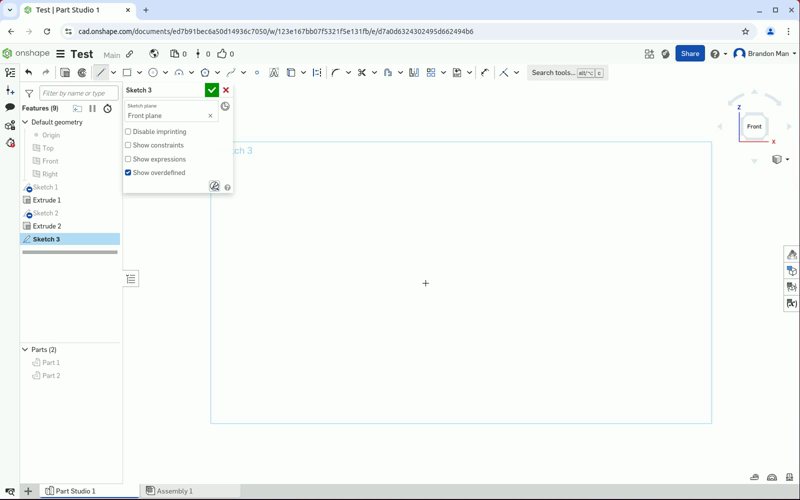
key_up(shift)
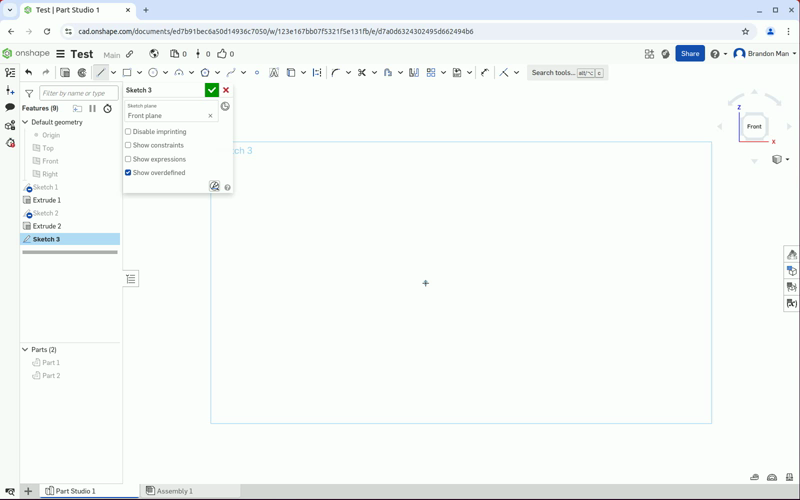
key_down(shift)
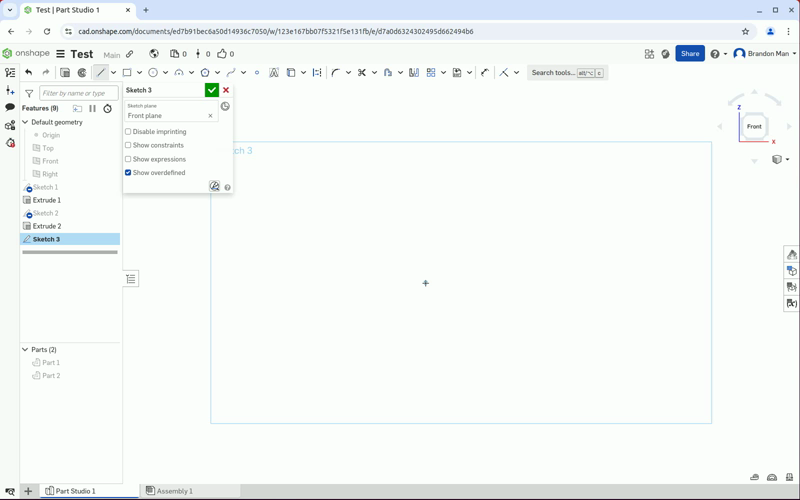
mouse_move(455, 282)
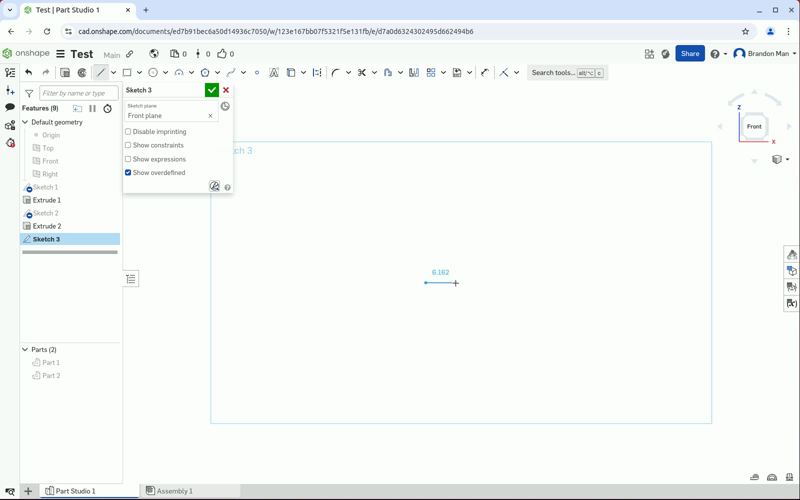
mouse_move(427, 282)
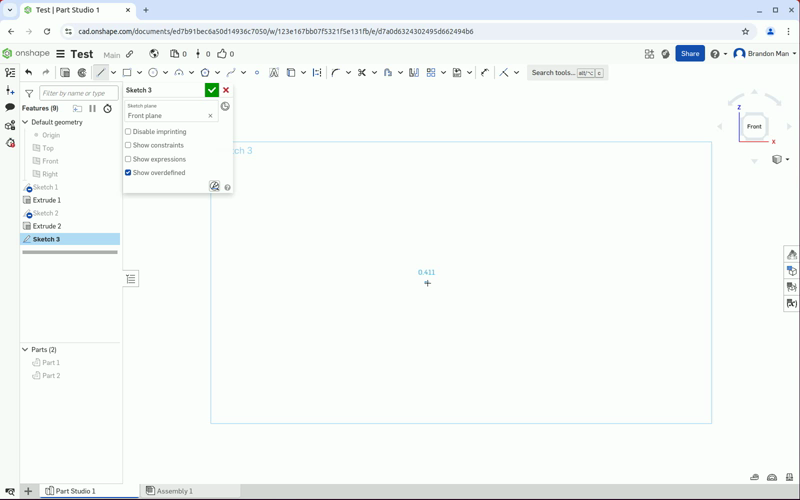
scroll(6)
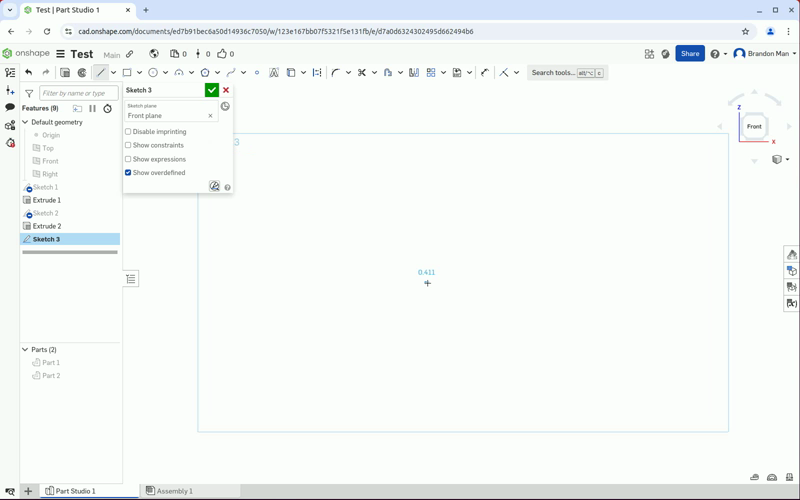
scroll(6)
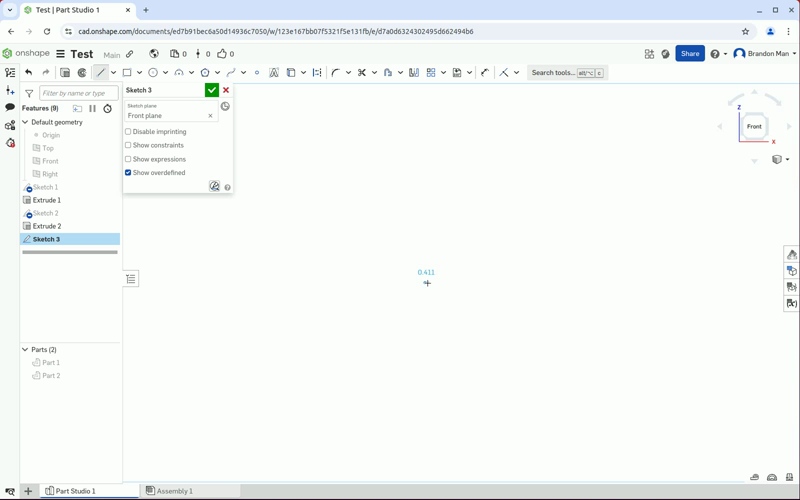
scroll(6)
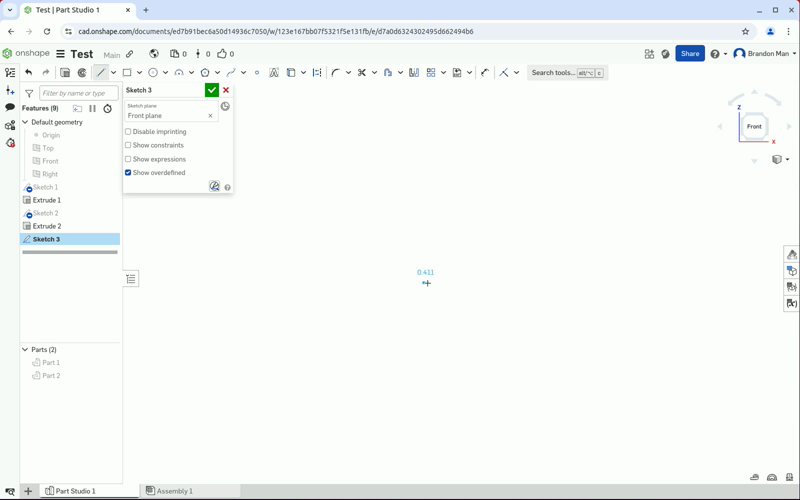
scroll(6)
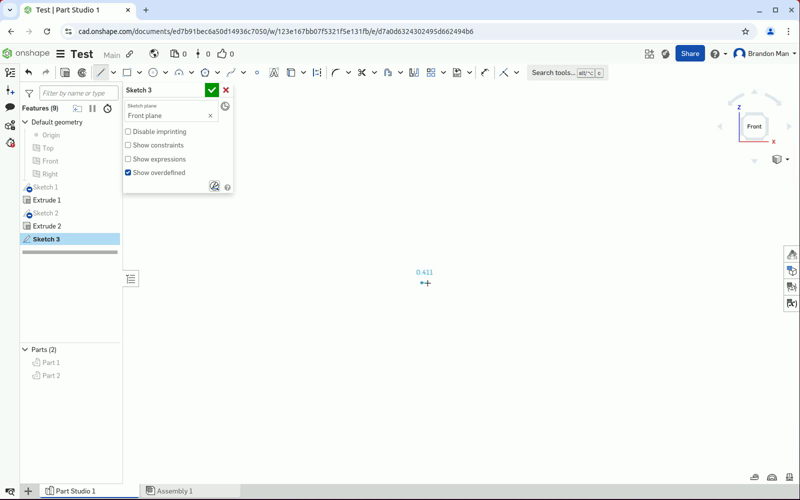
scroll(6)
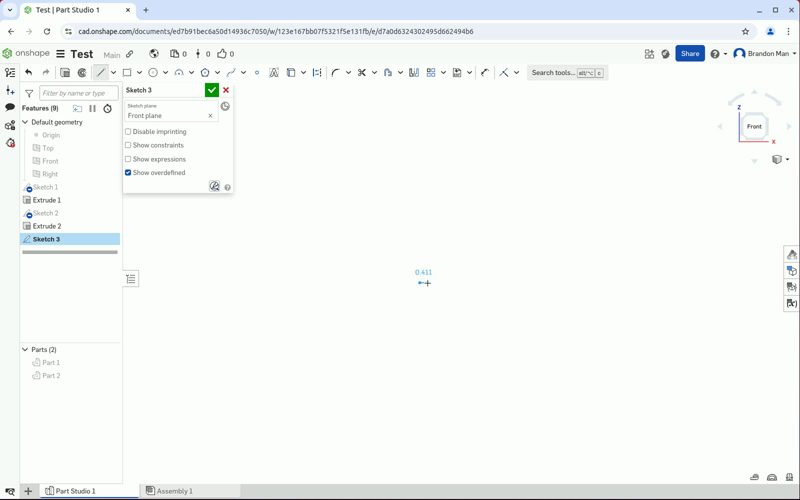
scroll(6)
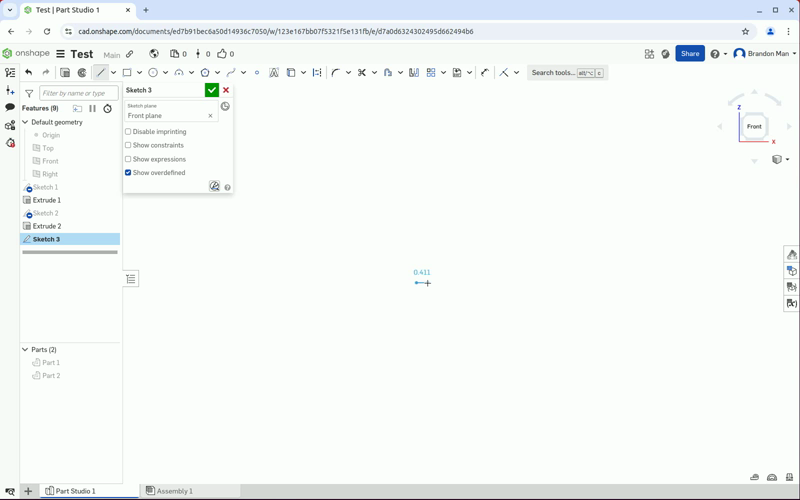
scroll(6)
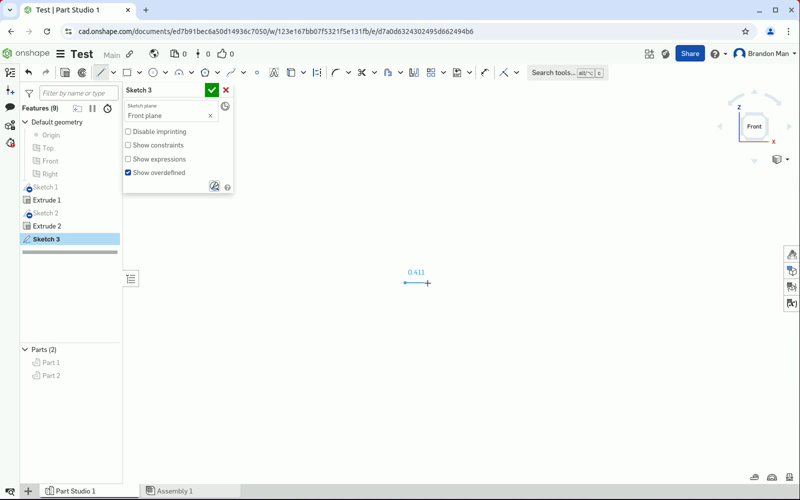
click(427, 282)
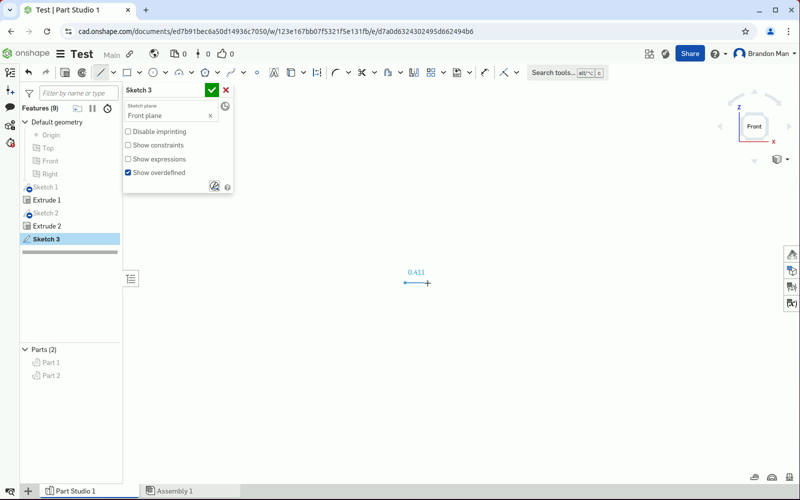
scroll(-6)
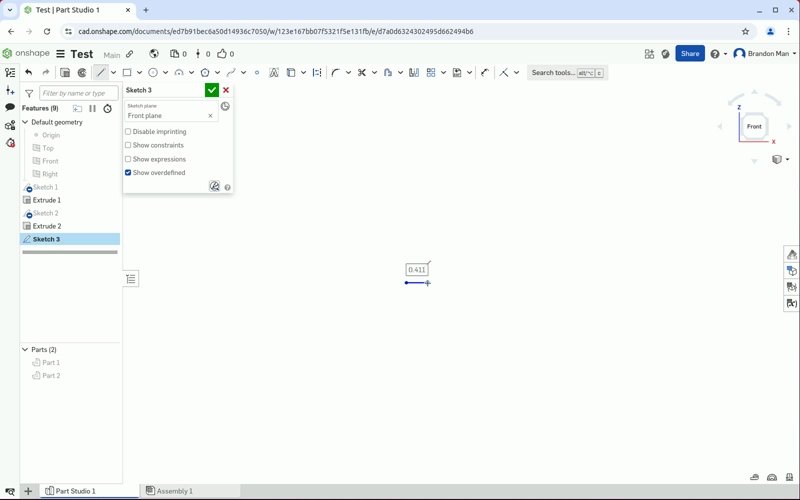
scroll(-6)
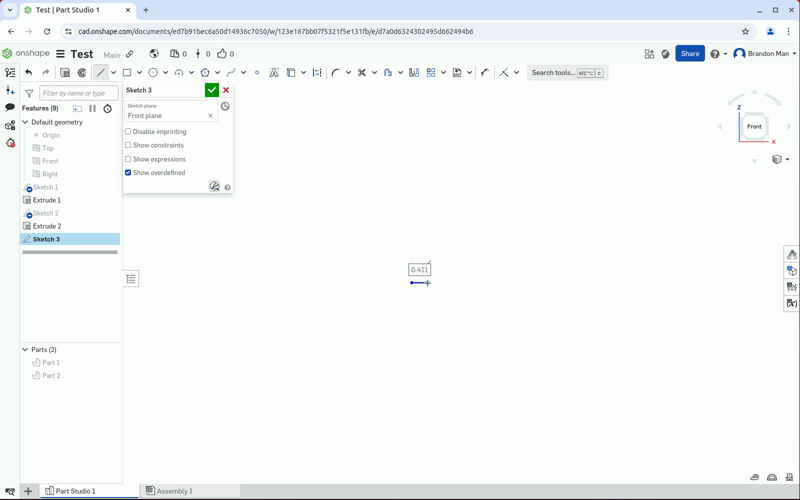
scroll(-6)
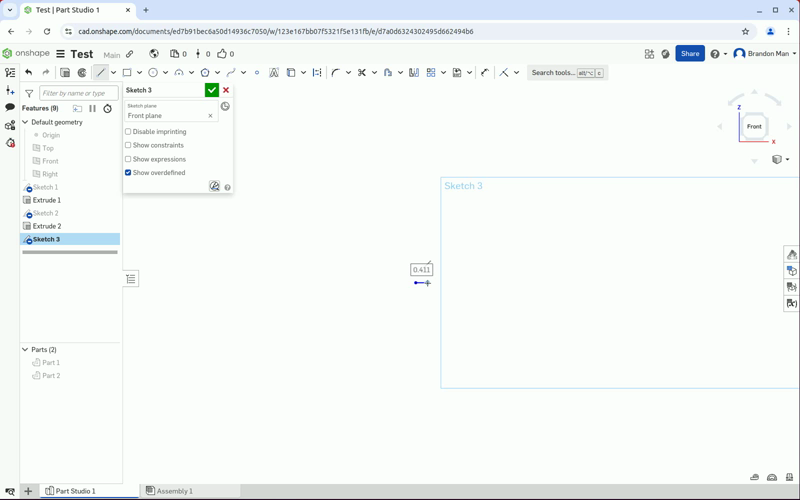
scroll(-6)
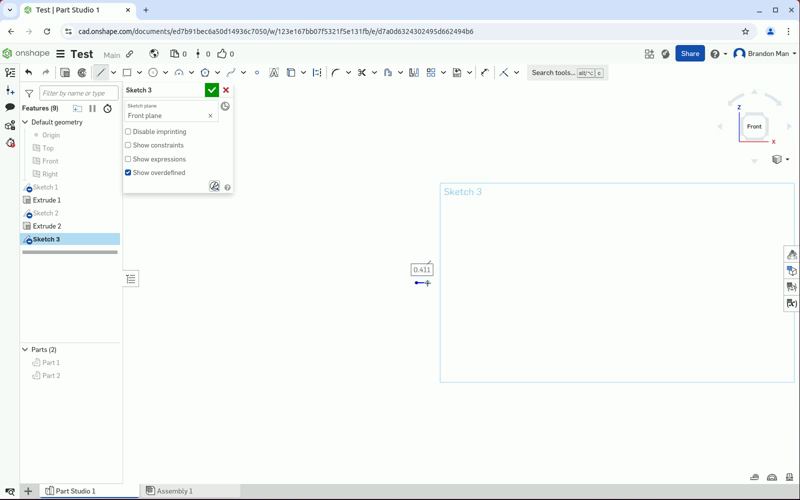
scroll(-6)
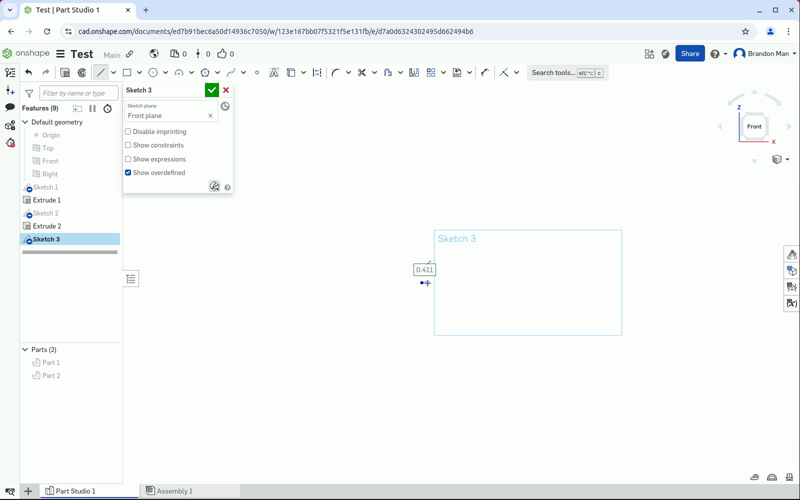
scroll(-6)
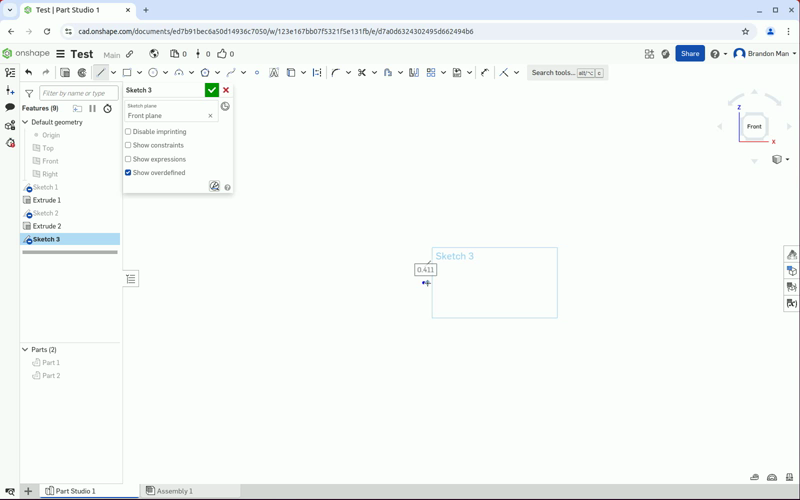
scroll(-6)
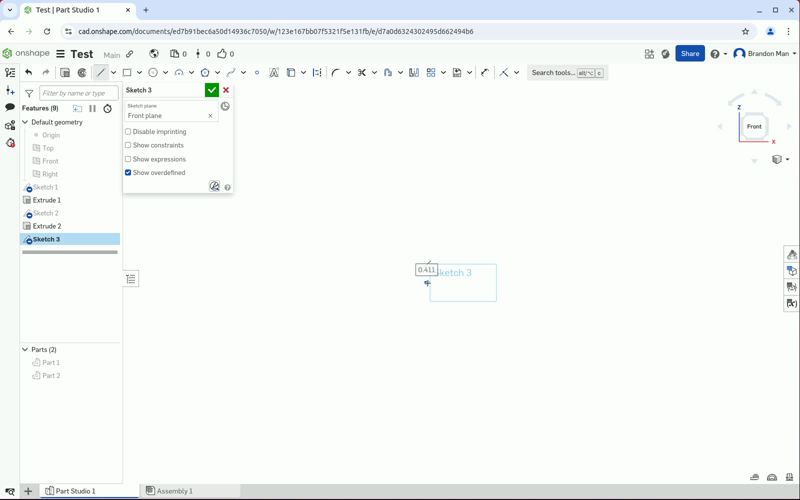
key_up(shift)
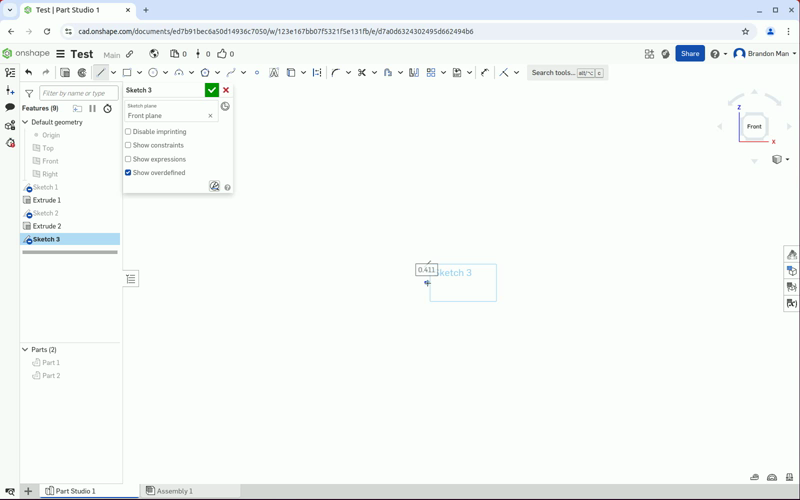
key_down(shift)
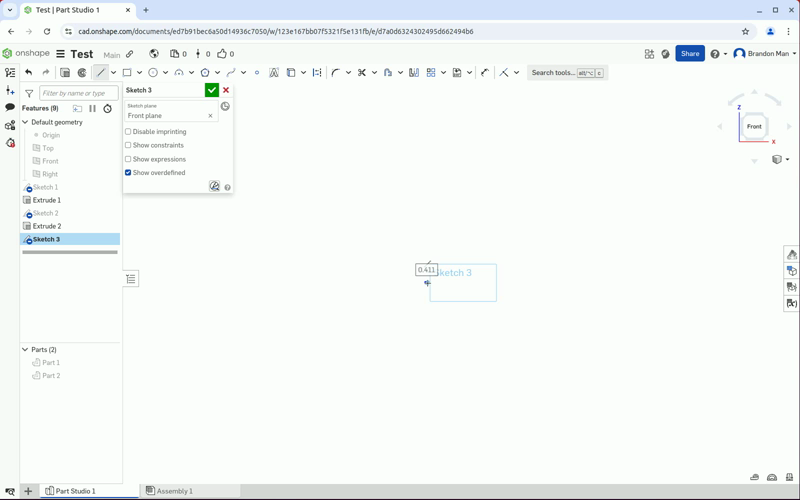
mouse_move(457, 282)
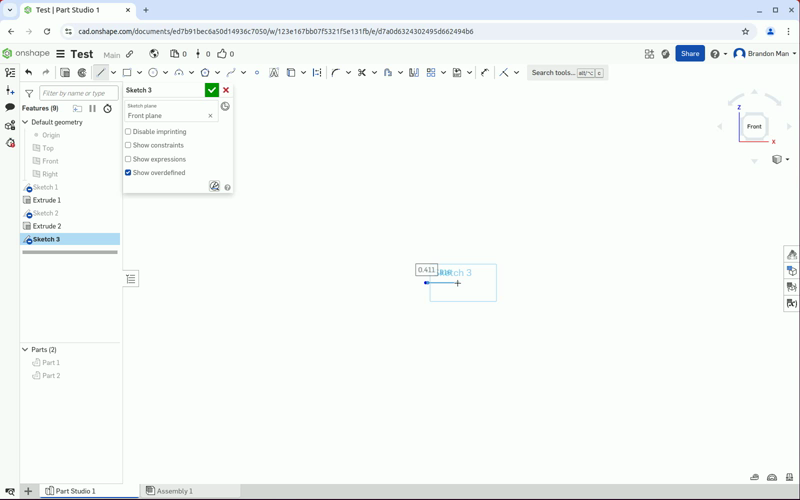
mouse_move(427, 274)
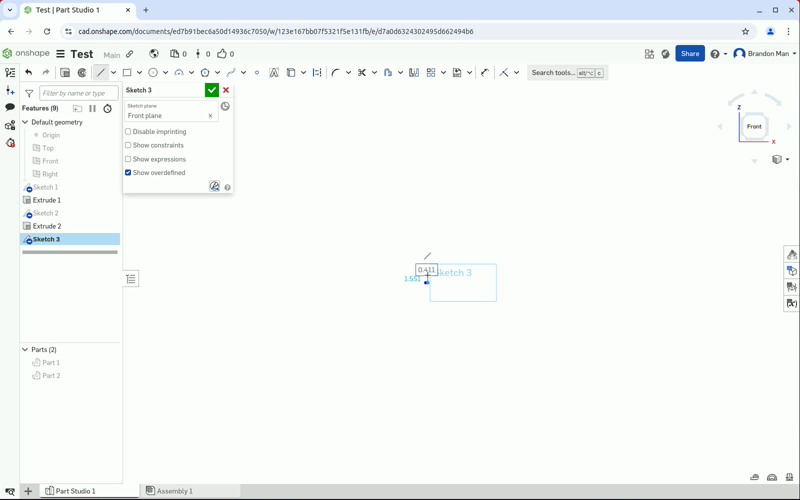
click(427, 274)
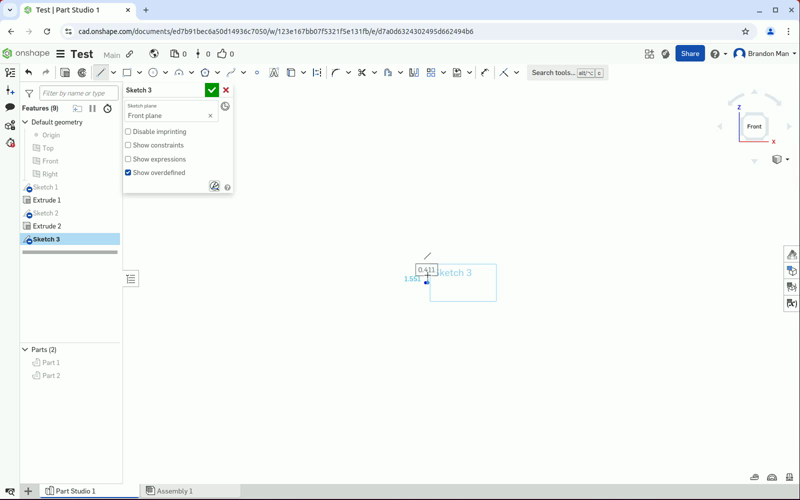
key_up(shift)
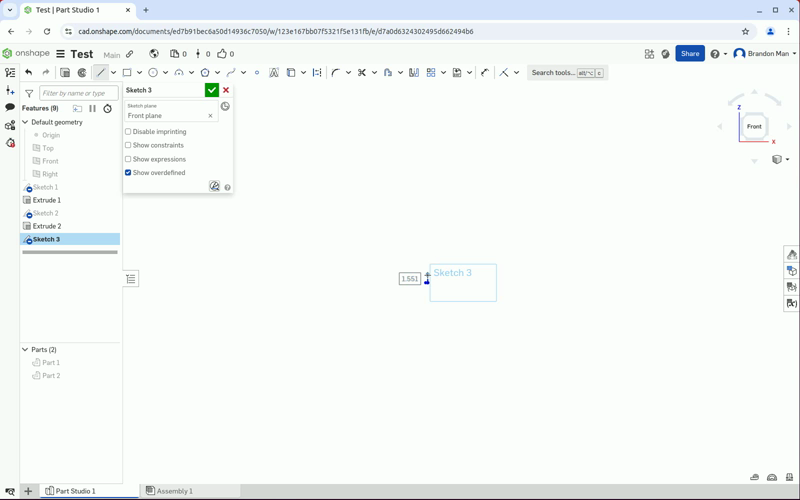
key_down(shift)
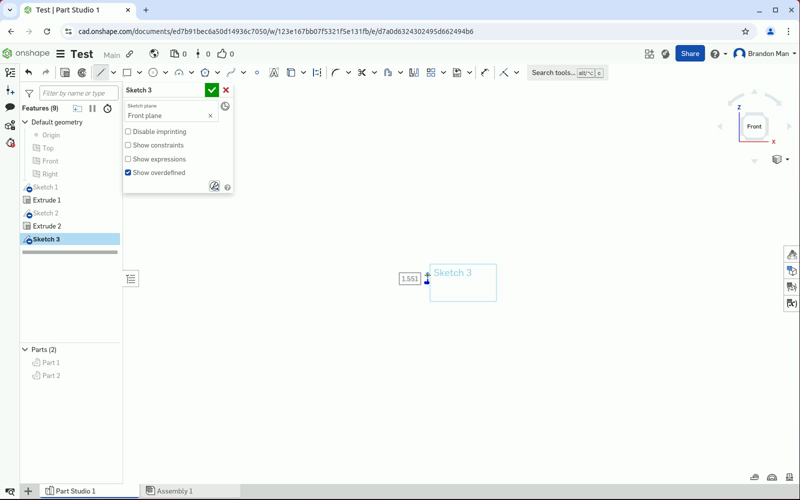
mouse_move(457, 274)
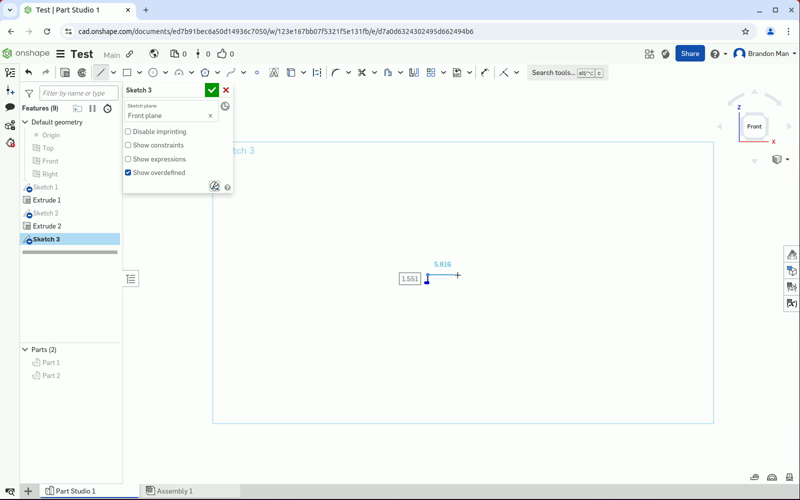
mouse_move(425, 274)
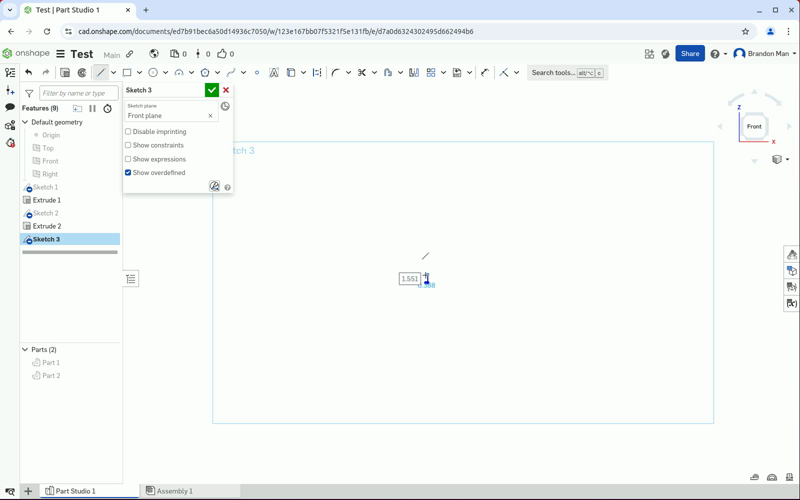
scroll(6)
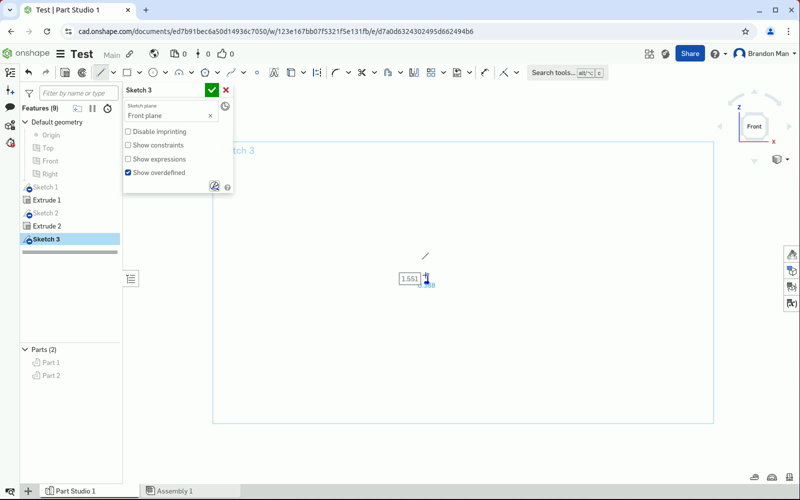
scroll(6)
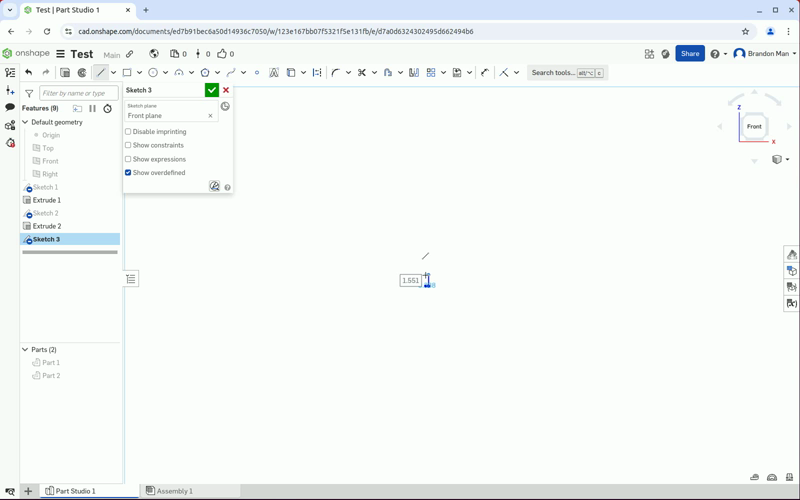
scroll(6)
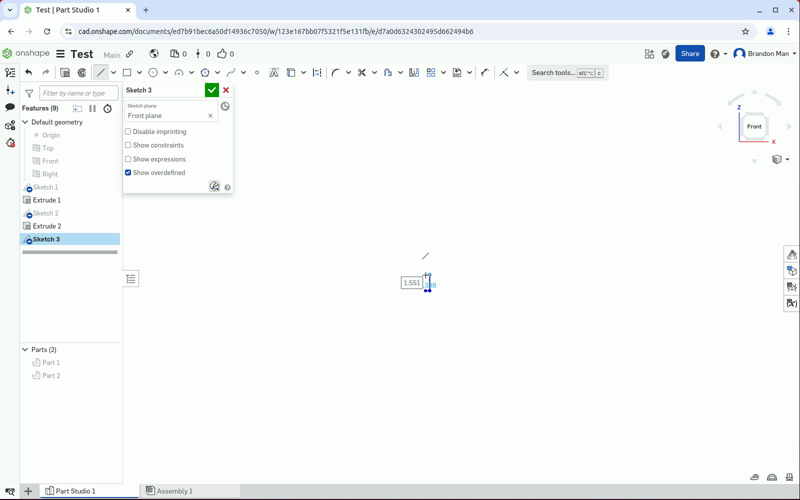
scroll(6)
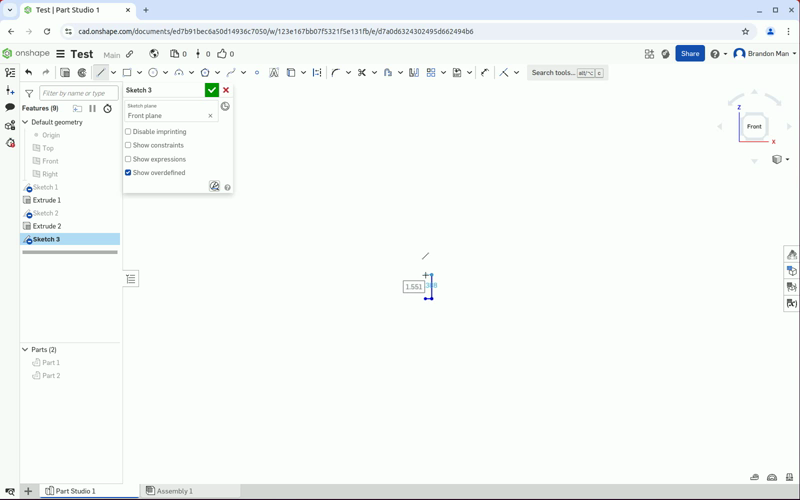
scroll(6)
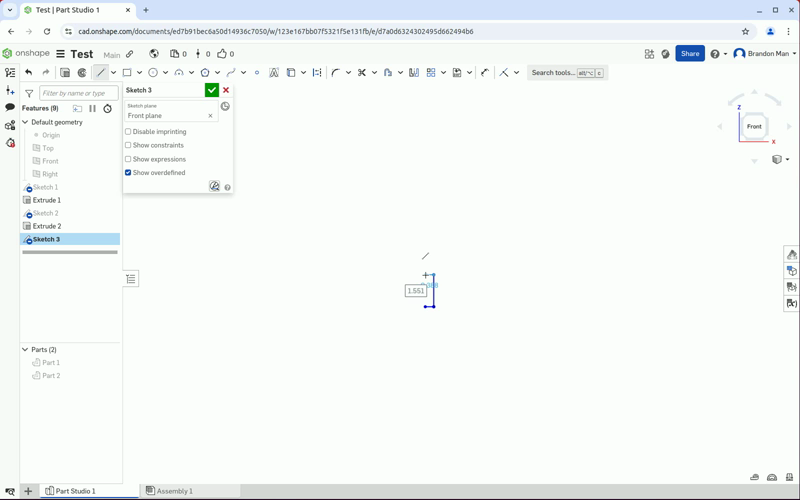
scroll(6)
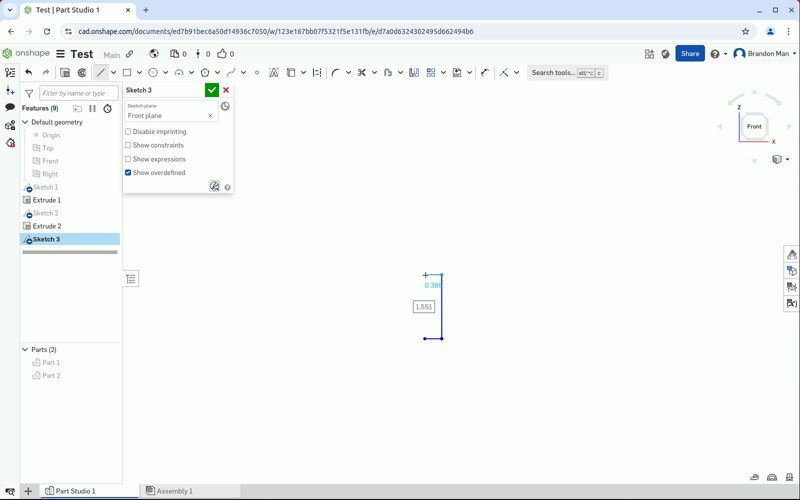
scroll(6)
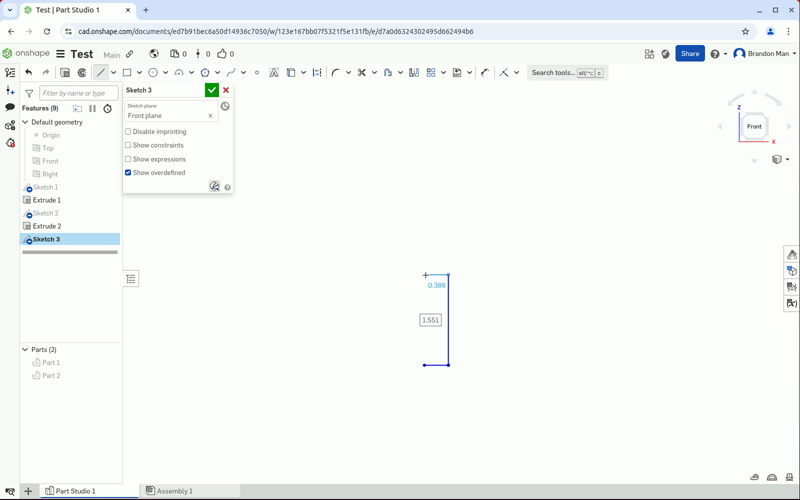
click(425, 274)
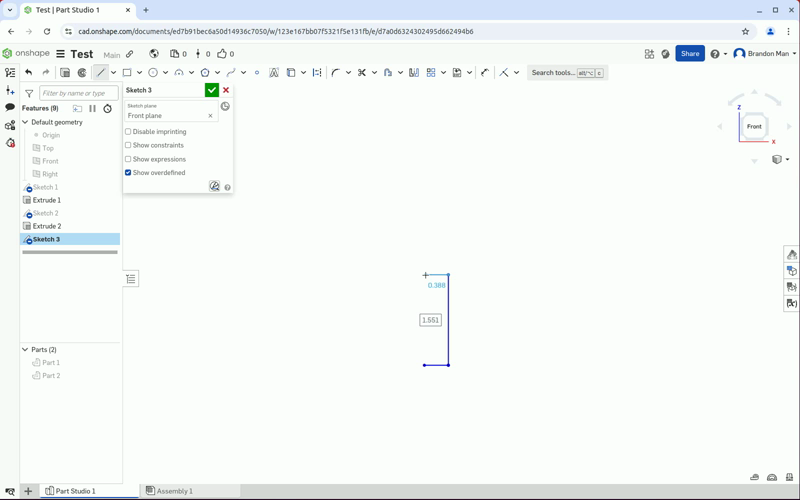
scroll(-6)
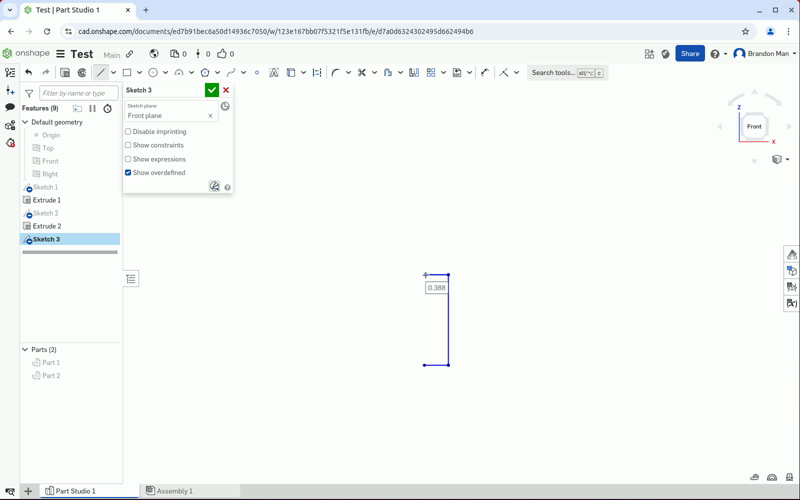
scroll(-6)
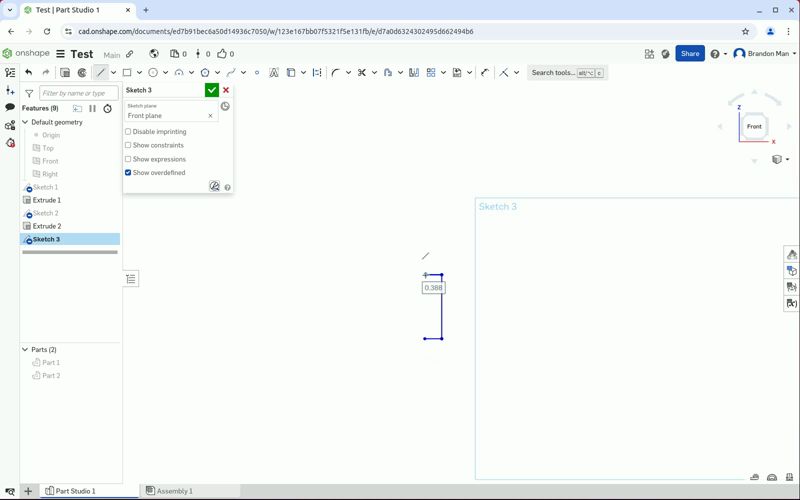
scroll(-6)
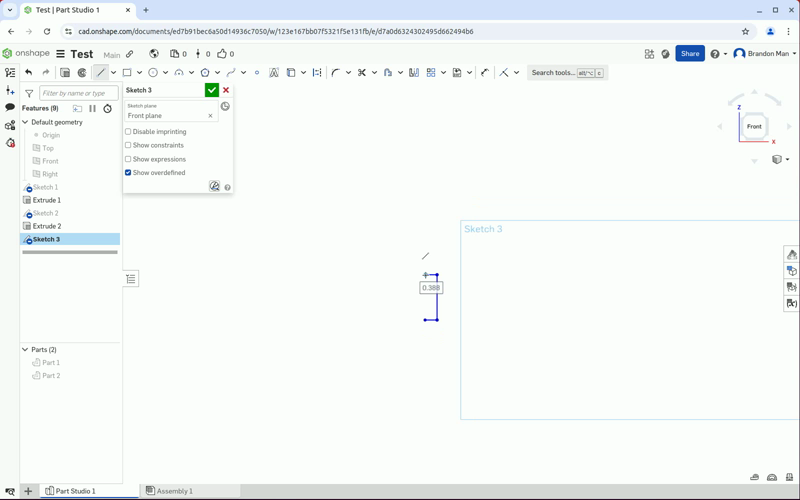
scroll(-6)
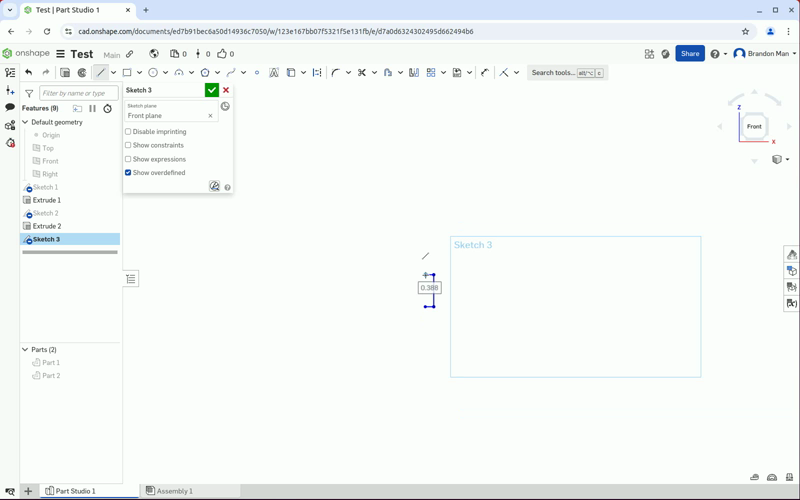
scroll(-6)
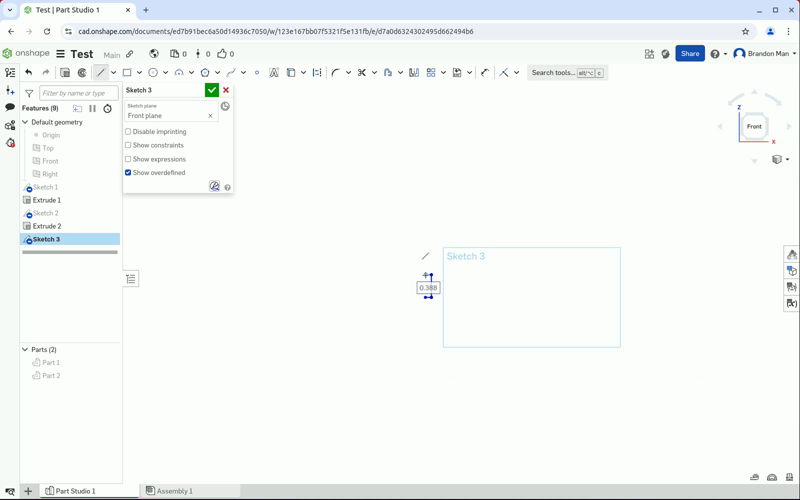
scroll(-6)
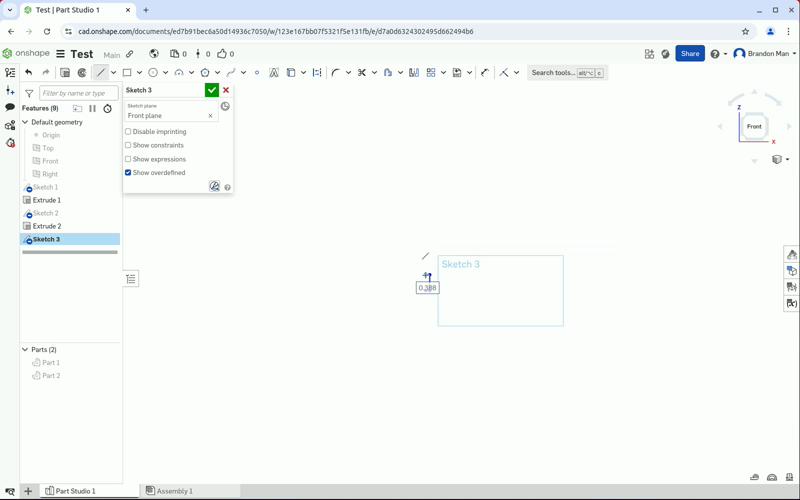
scroll(-6)
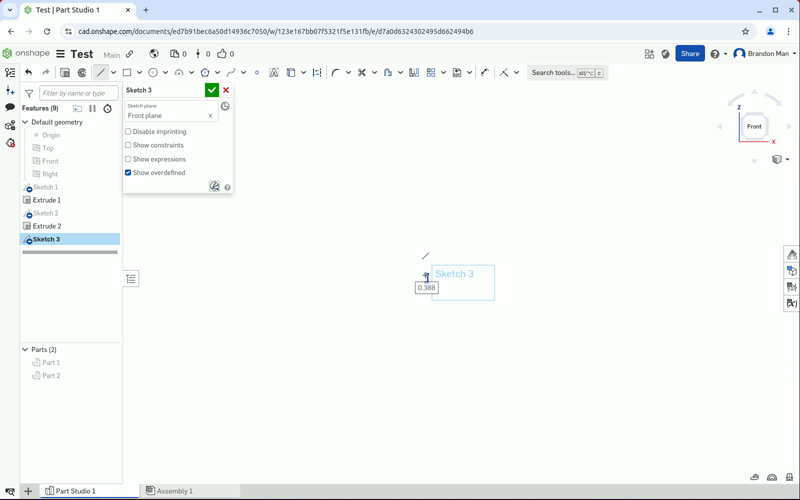
key_up(shift)
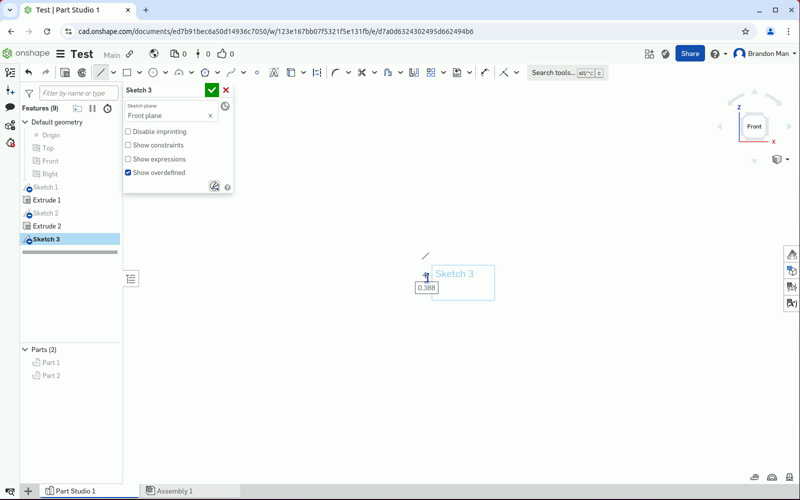
mouse_move(455, 274)
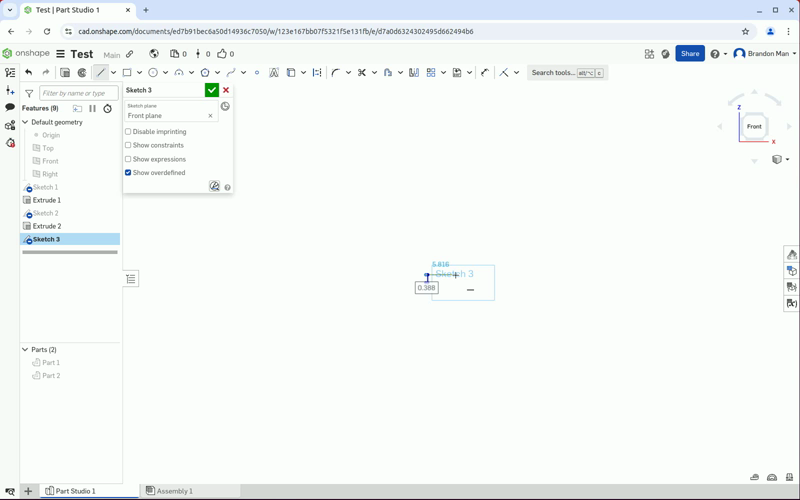
key_down(shift)
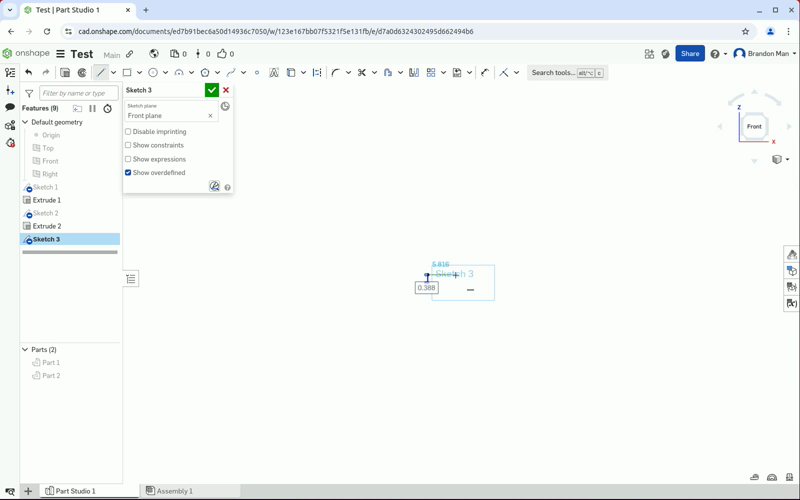
mouse_move(425, 282)
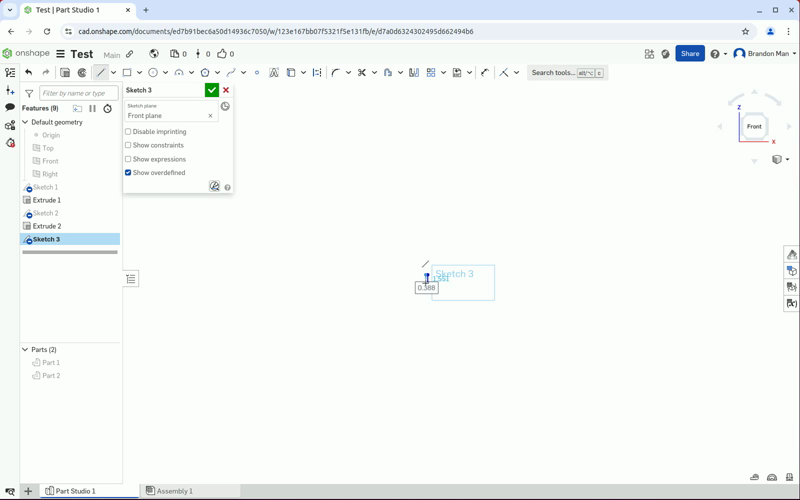
scroll(6)
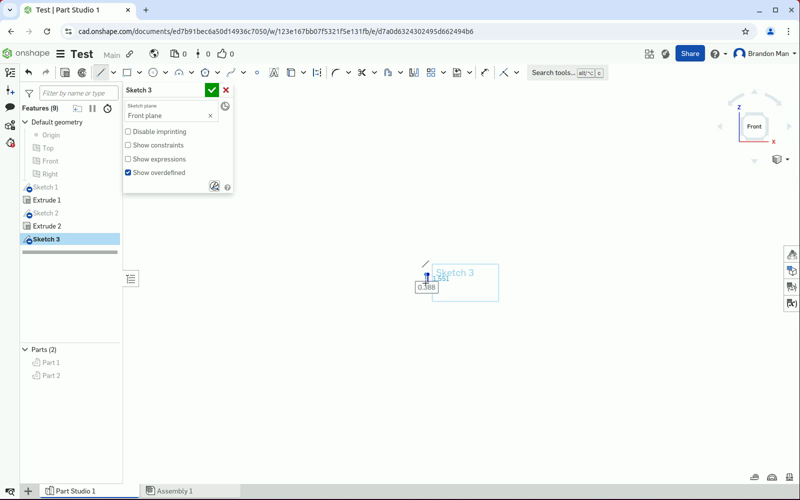
scroll(6)
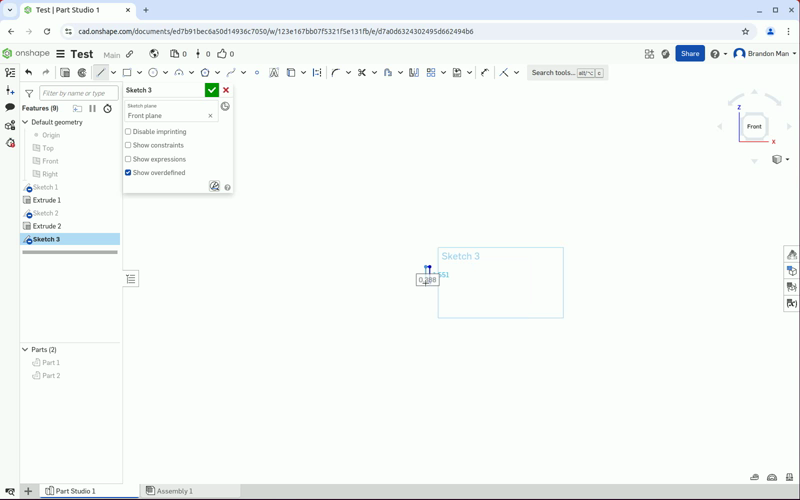
scroll(6)
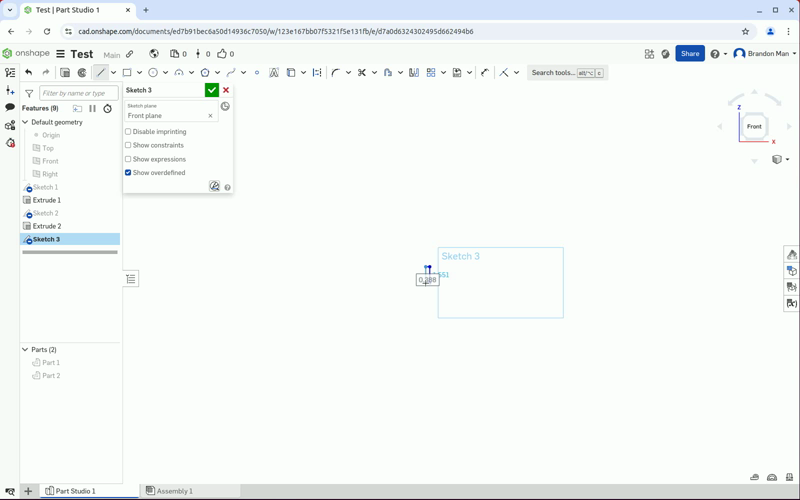
scroll(6)
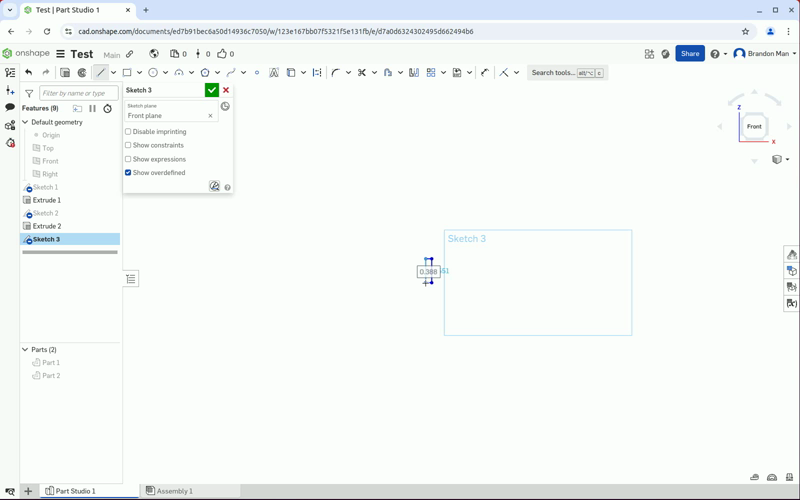
scroll(6)
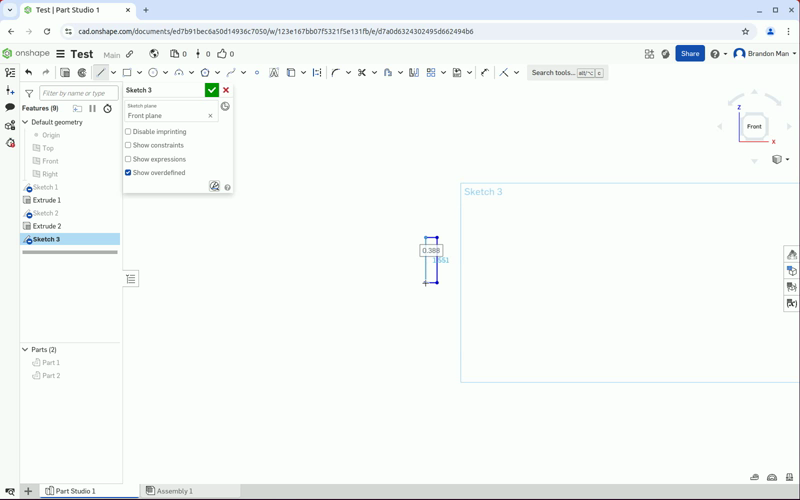
scroll(6)
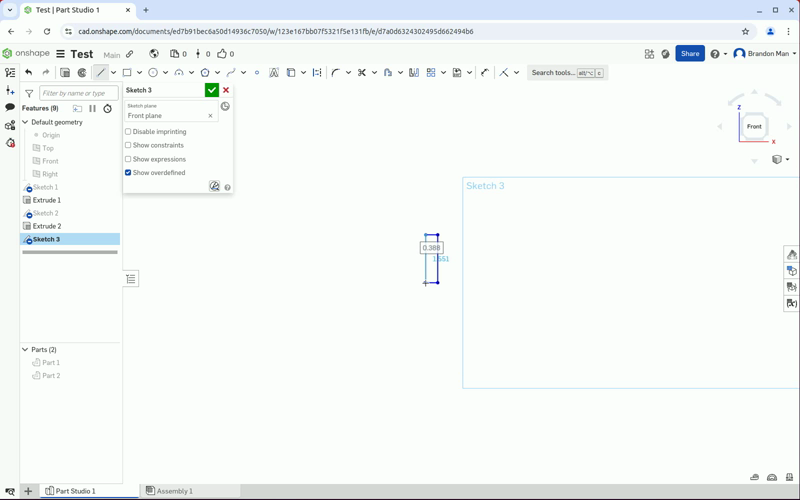
scroll(6)
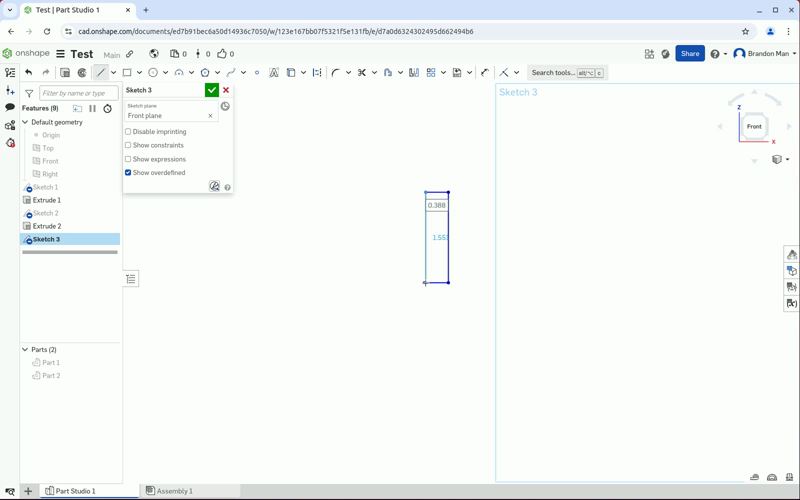
key_up(shift)
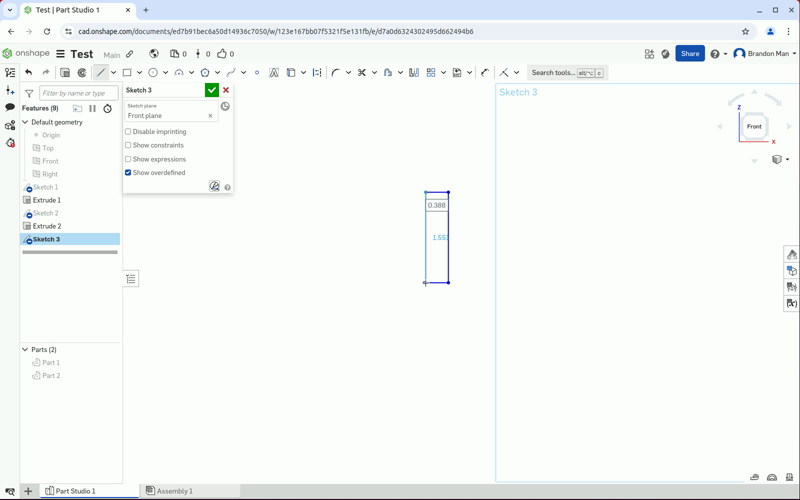
click(425, 282)
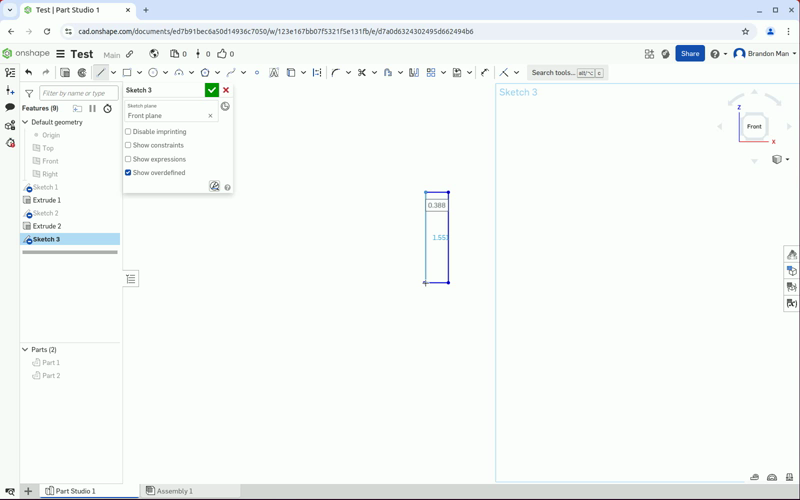
scroll(-6)
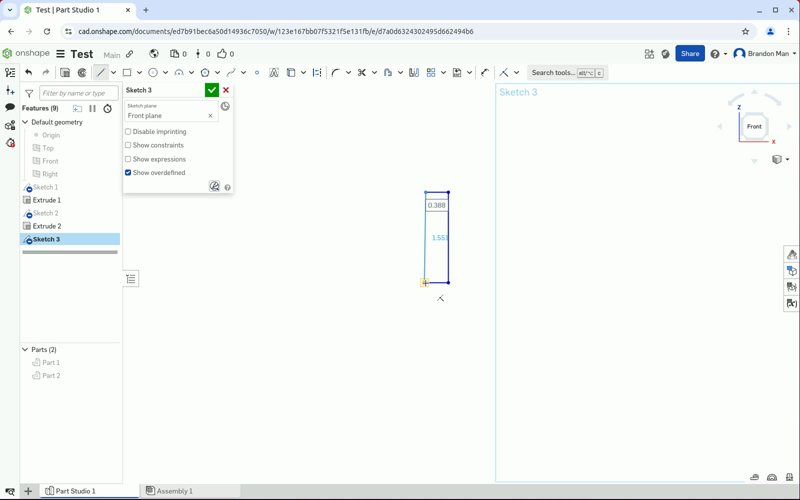
scroll(-6)
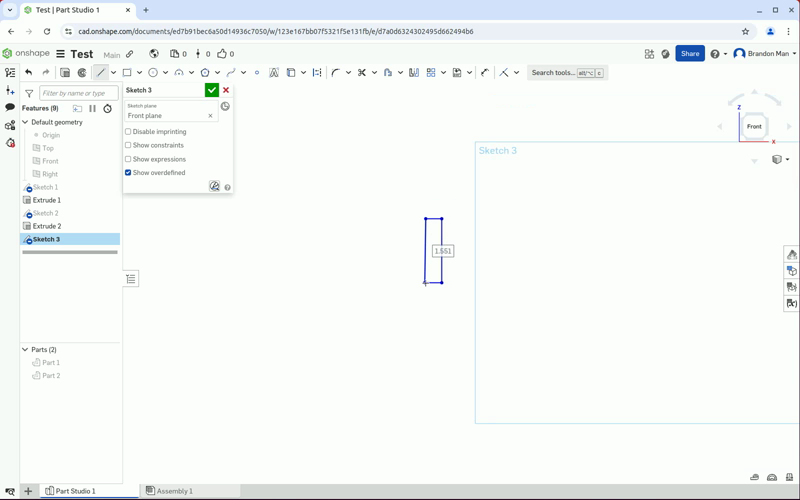
scroll(-6)
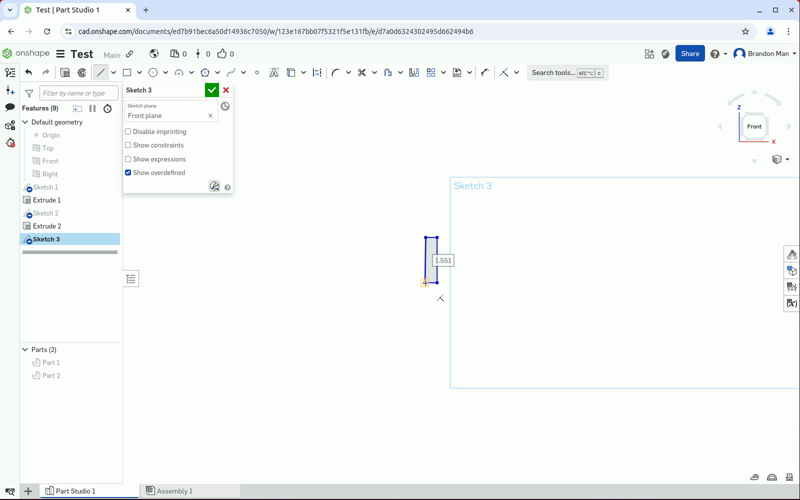
scroll(-6)
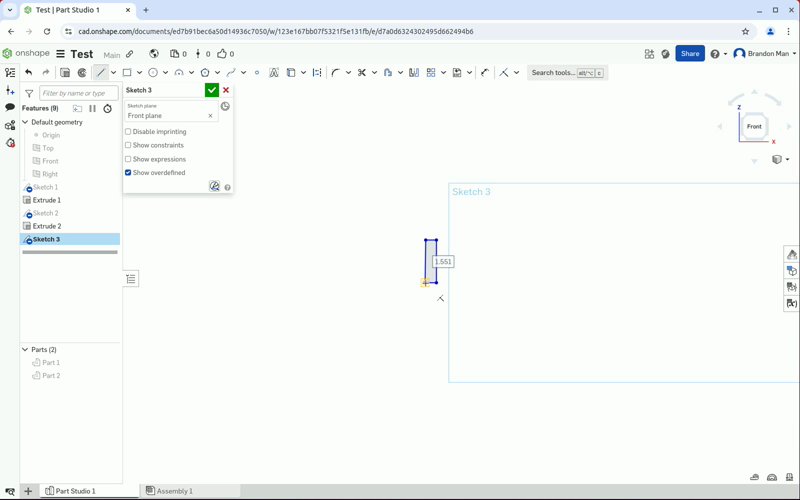
scroll(-6)
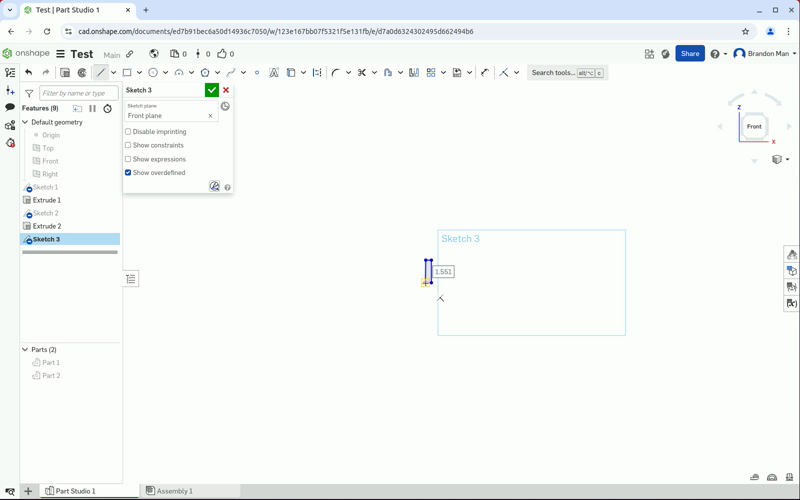
scroll(-6)
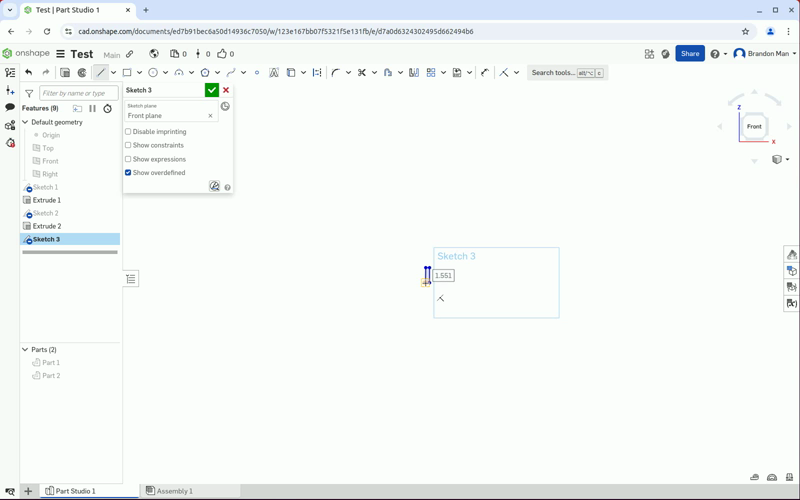
scroll(-6)
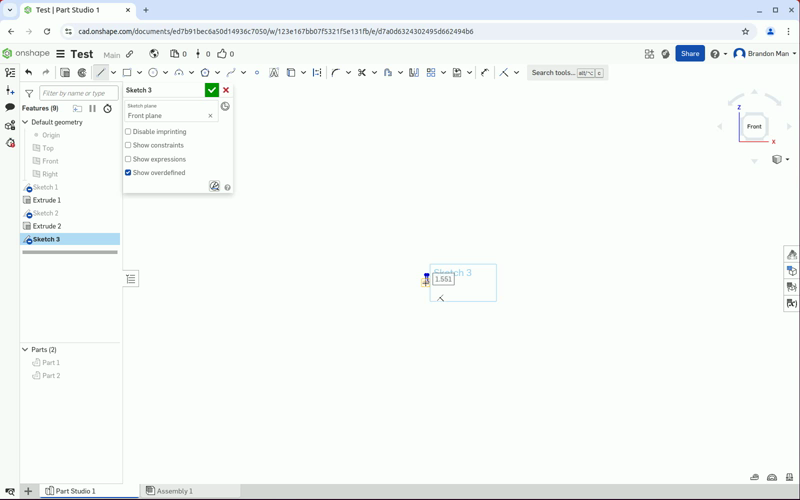
key(esc)
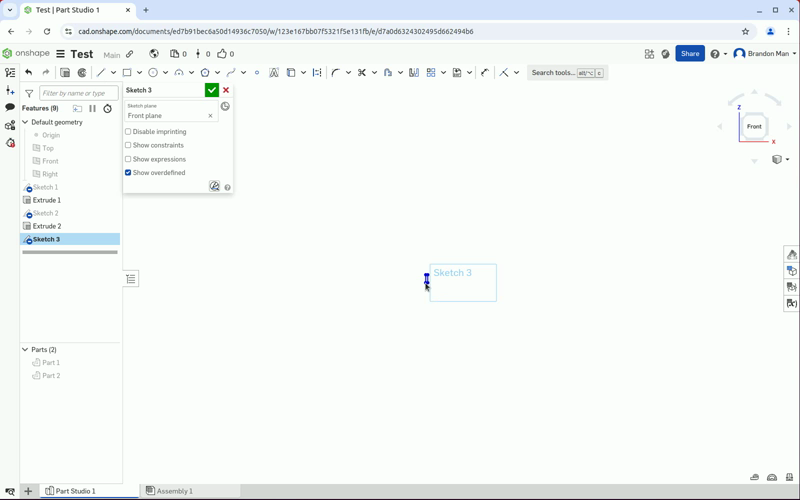
mouse_move(425, 279)
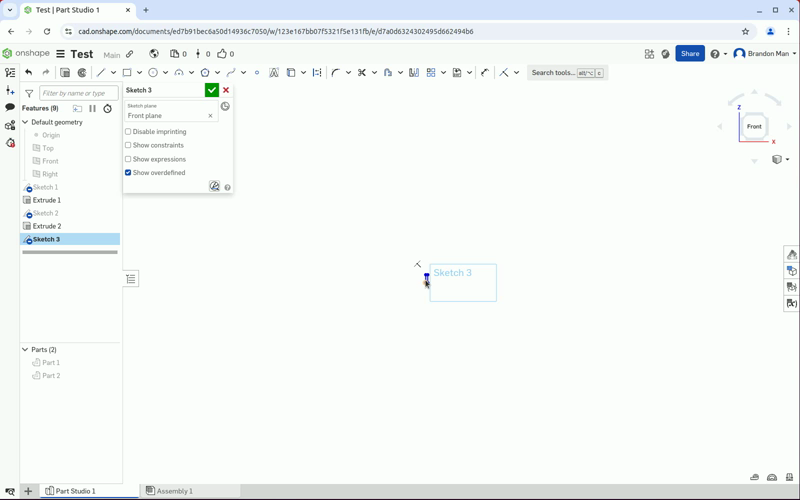
scroll(6)
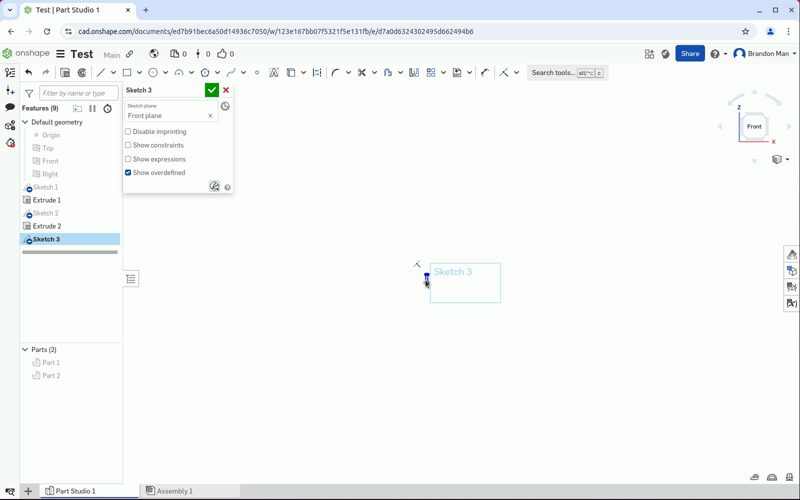
scroll(6)
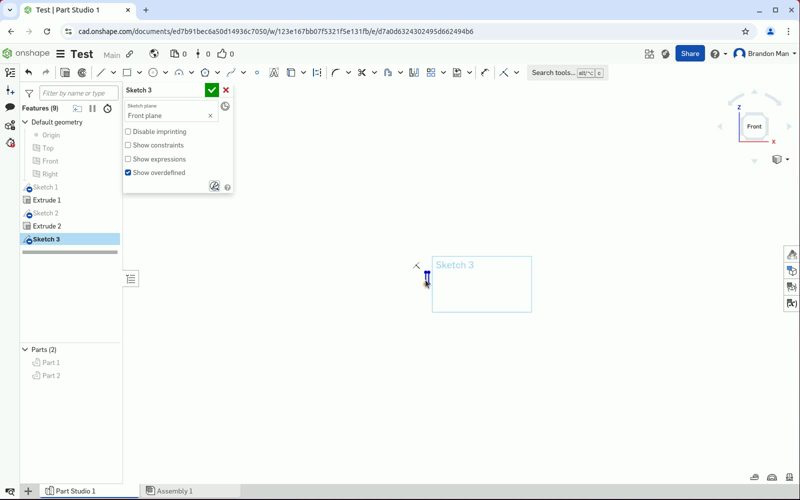
scroll(6)
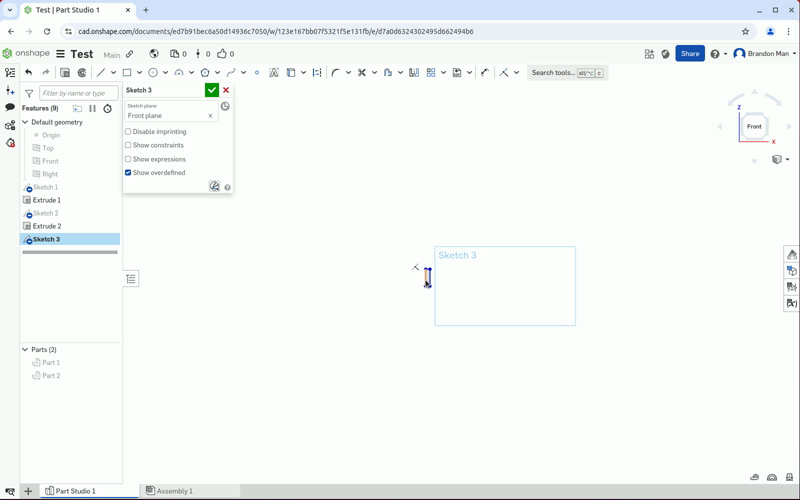
scroll(6)
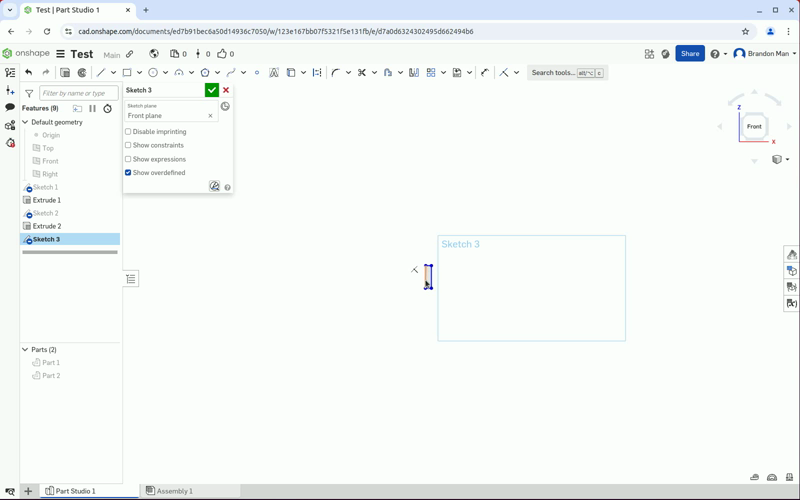
scroll(6)
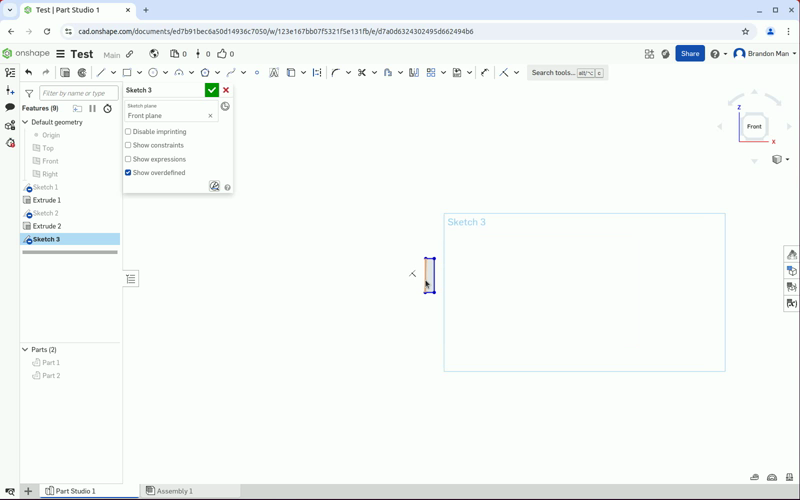
scroll(6)
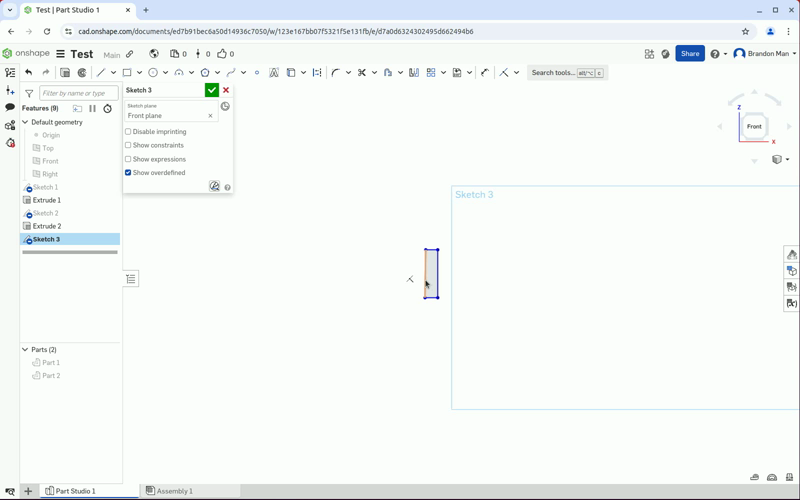
scroll(6)
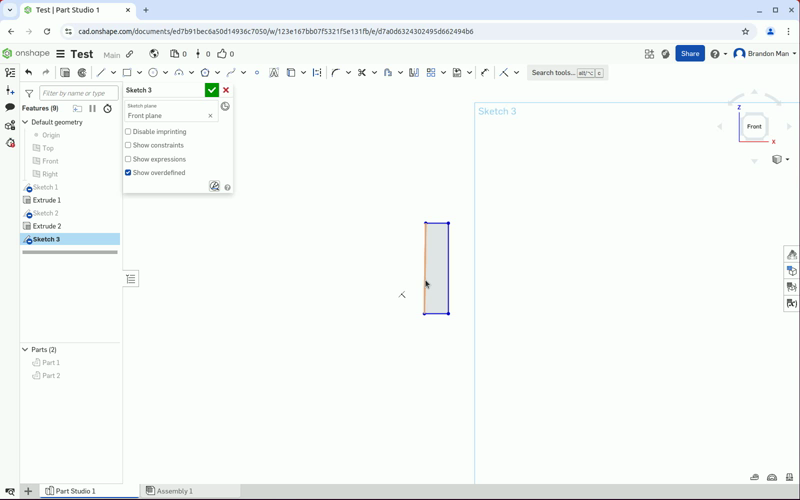
click(425, 279)
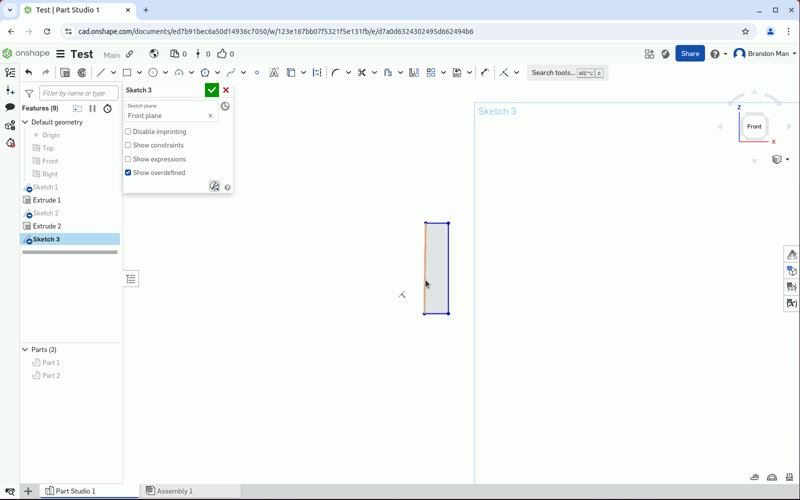
scroll(-6)
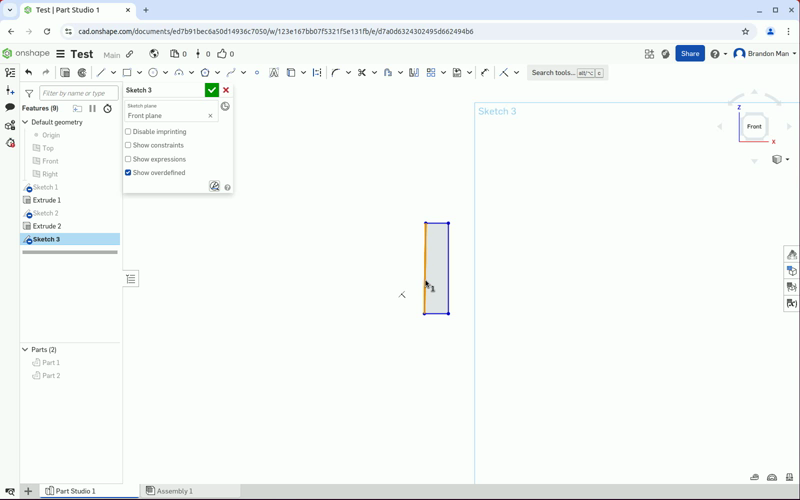
scroll(-6)
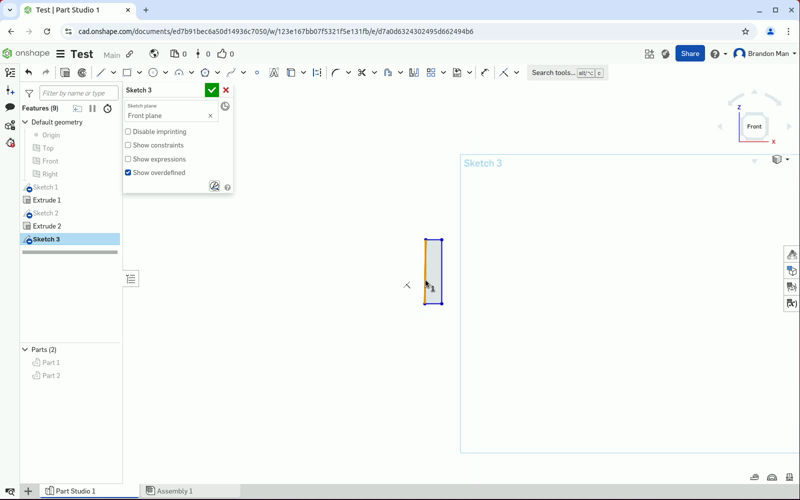
scroll(-6)
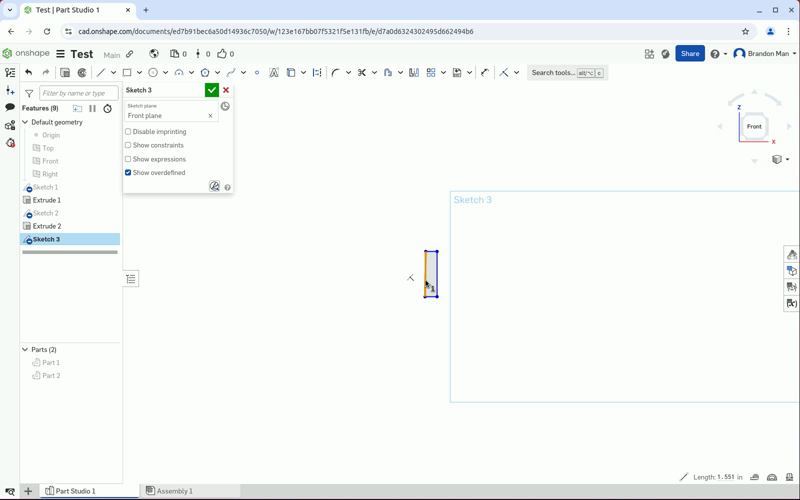
scroll(-6)
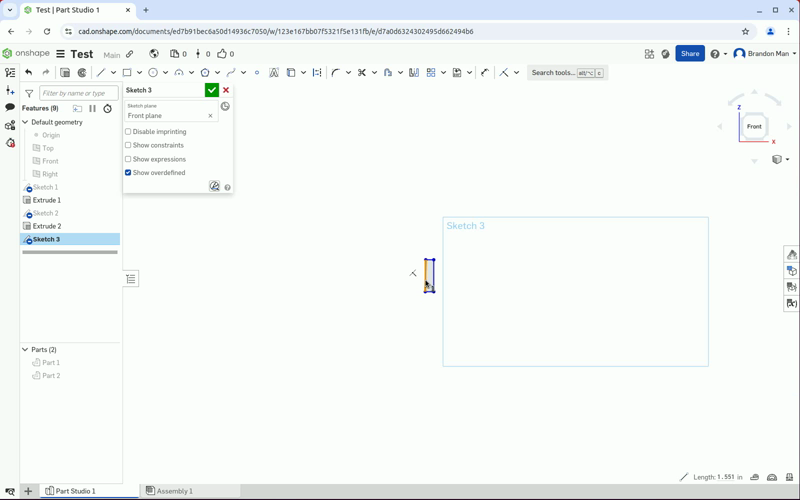
scroll(-6)
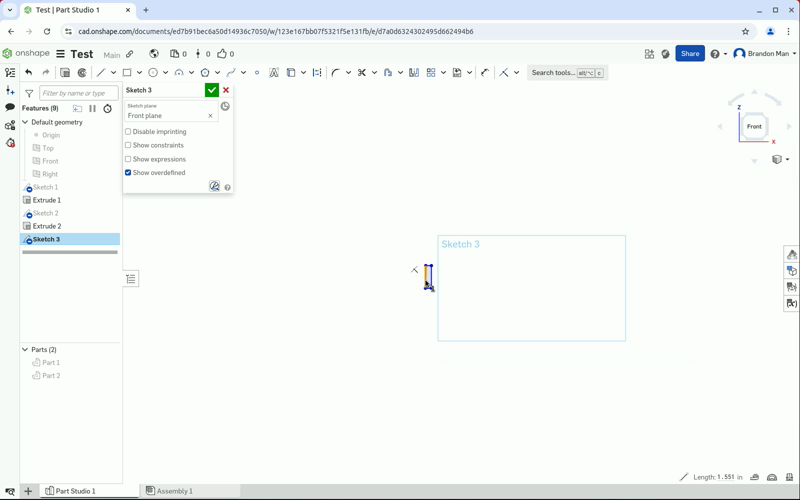
scroll(-6)
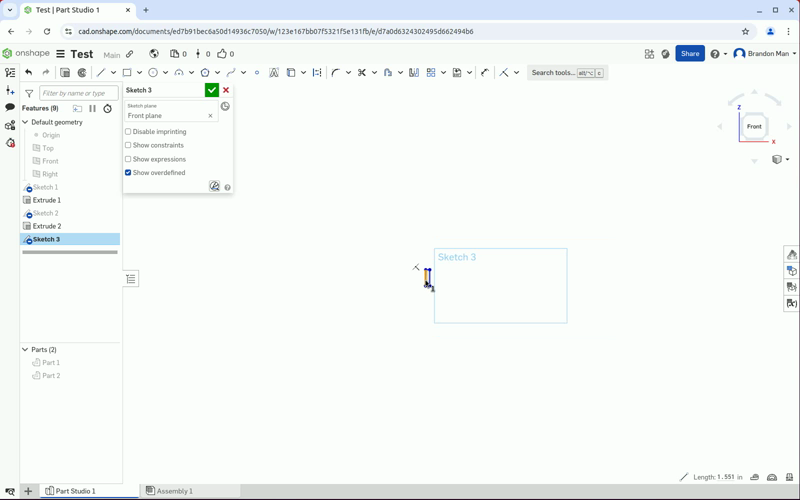
scroll(-6)
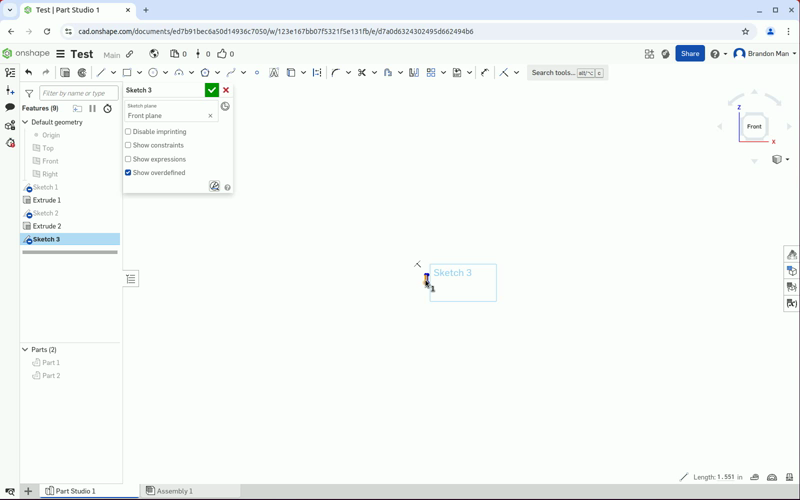
mouse_move(73, 352)
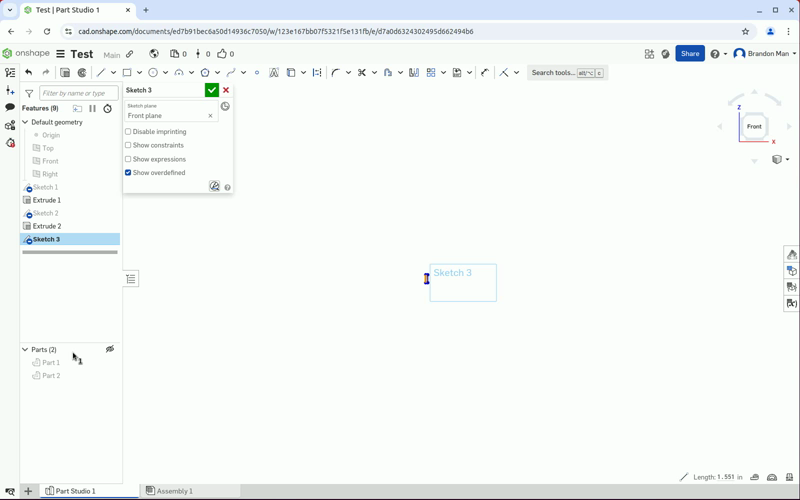
key(shift+y)
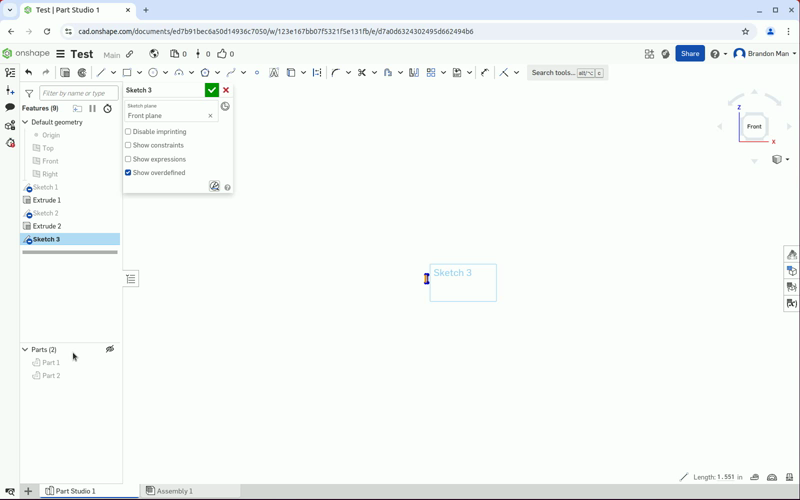
key(shift+e)
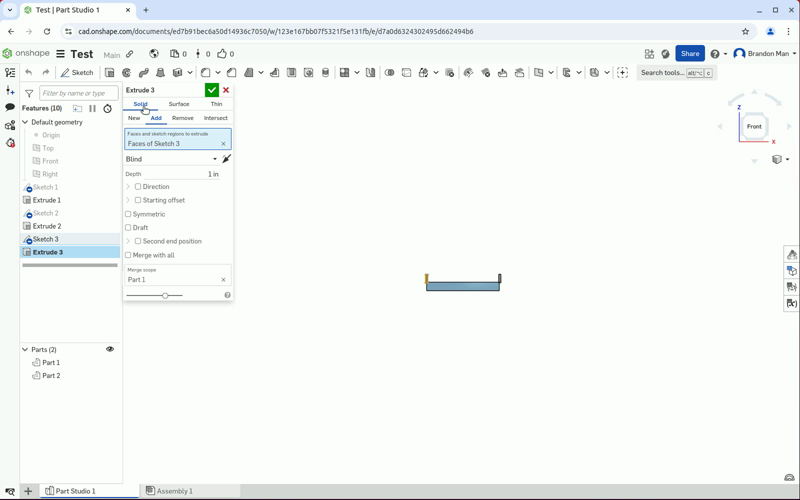
mouse_move(143, 106)
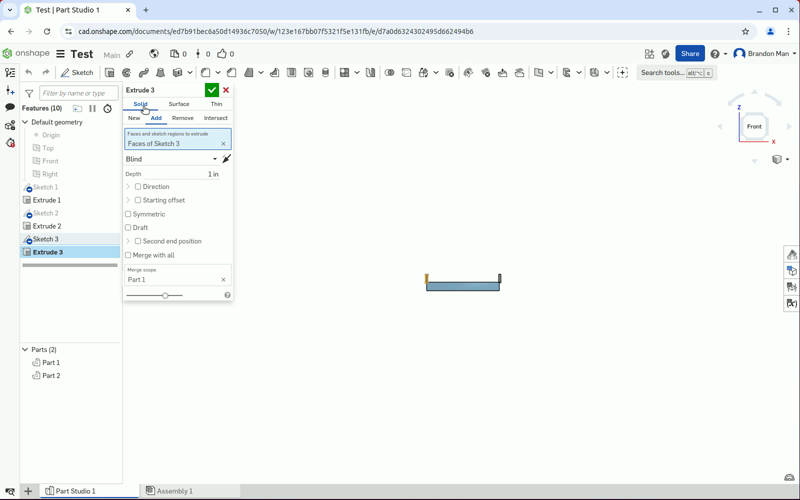
click(143, 106)
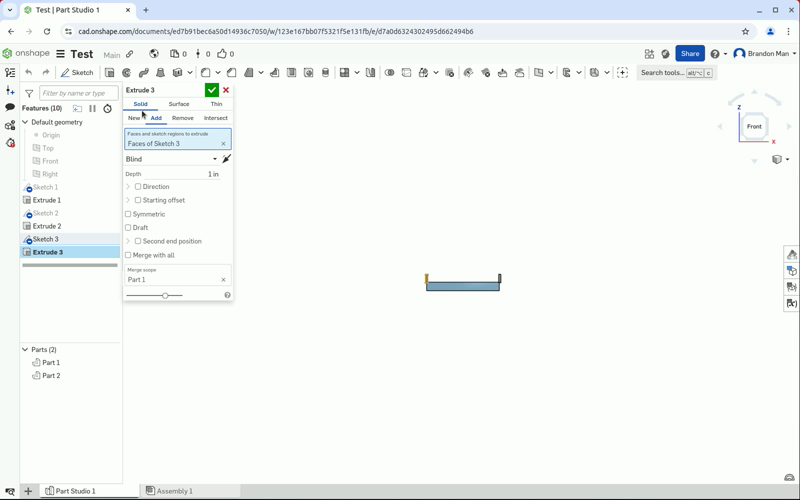
mouse_move(137, 120)
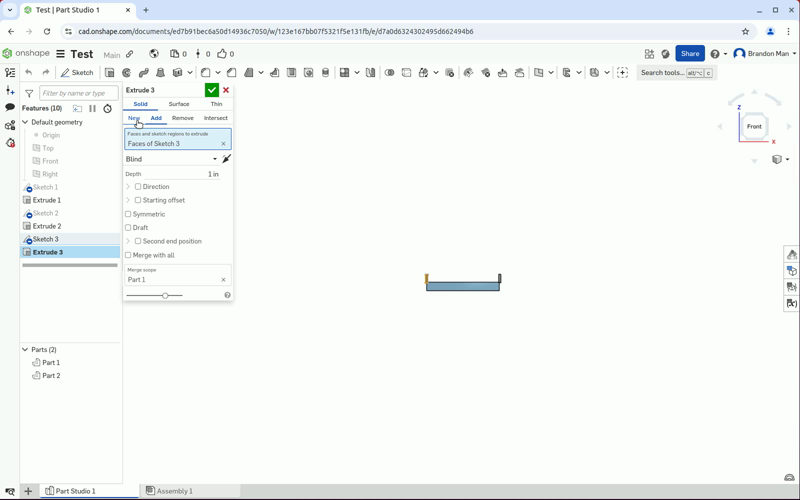
click(137, 120)
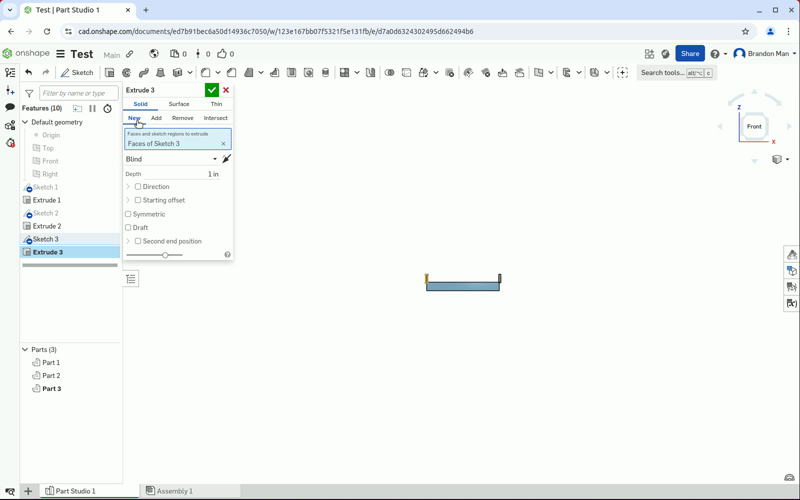
key(tab, 4)
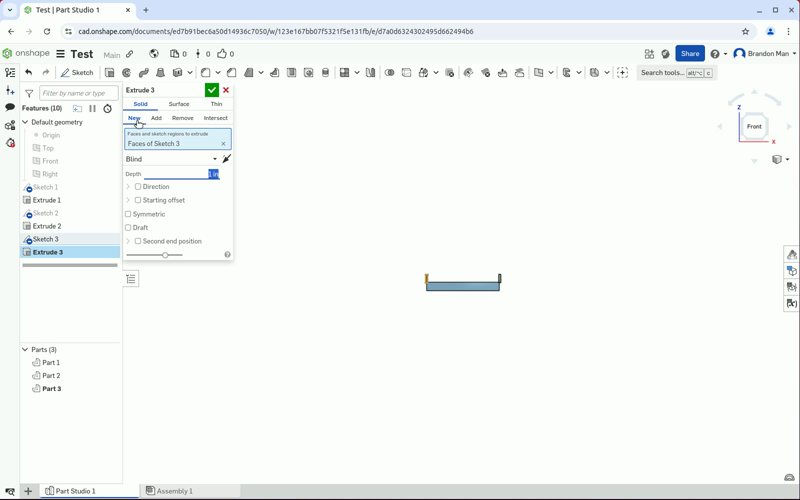
text(-23.108)
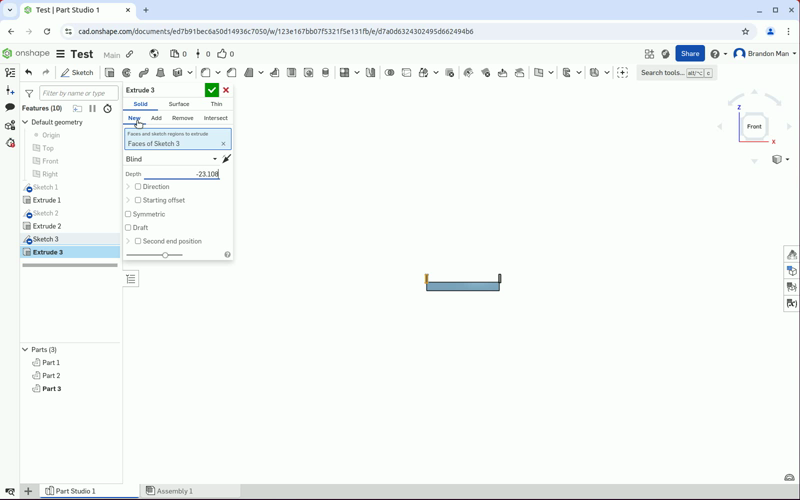
key(enter)
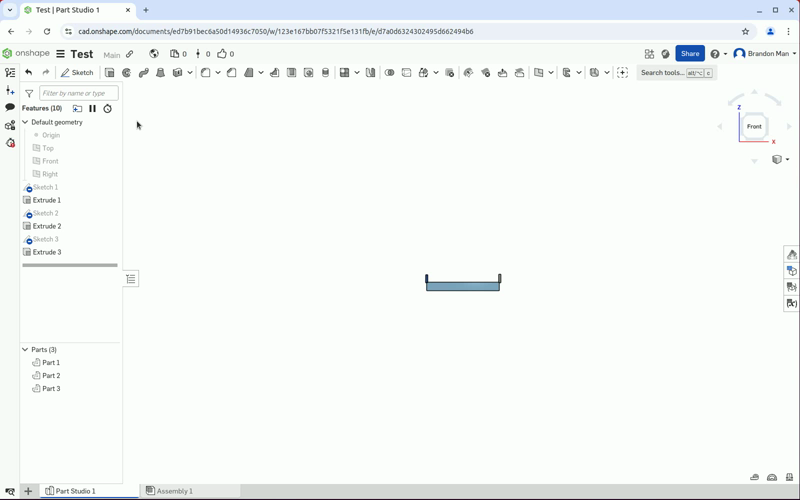
key(shift+h)
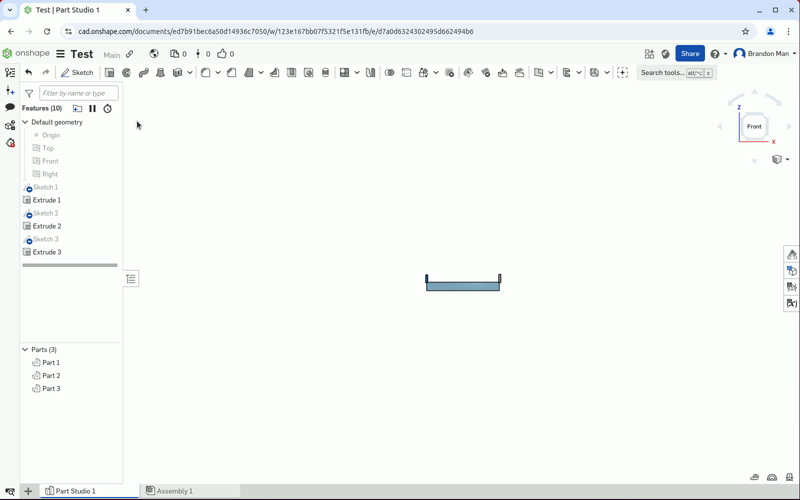
key(shift+h)
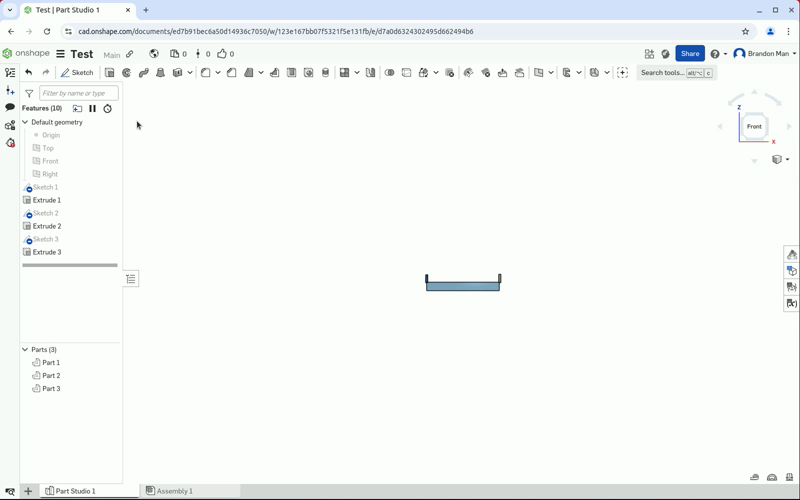
mouse_move(73, 189)
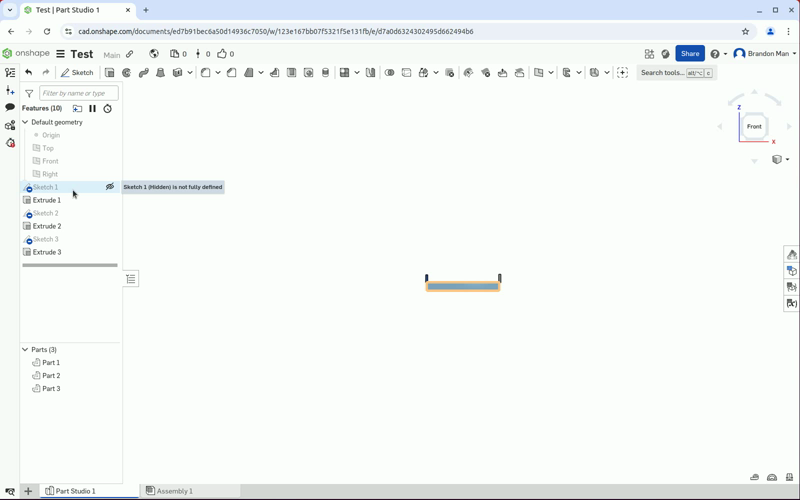
click(73, 189)
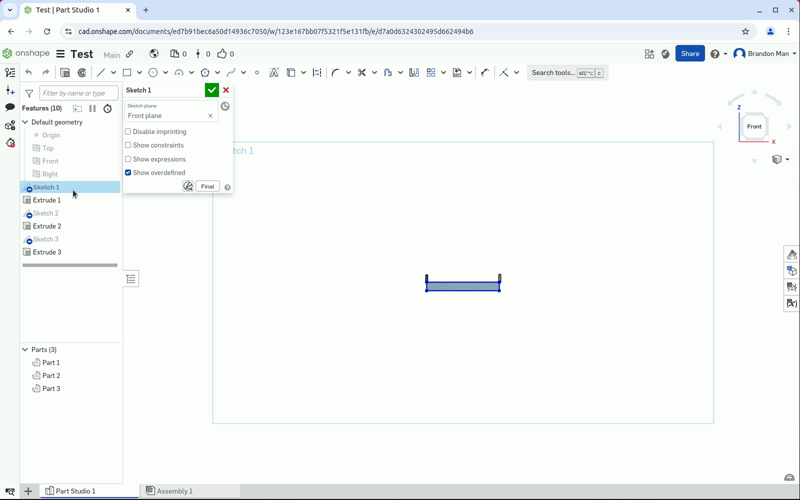
mouse_move(229, 92)
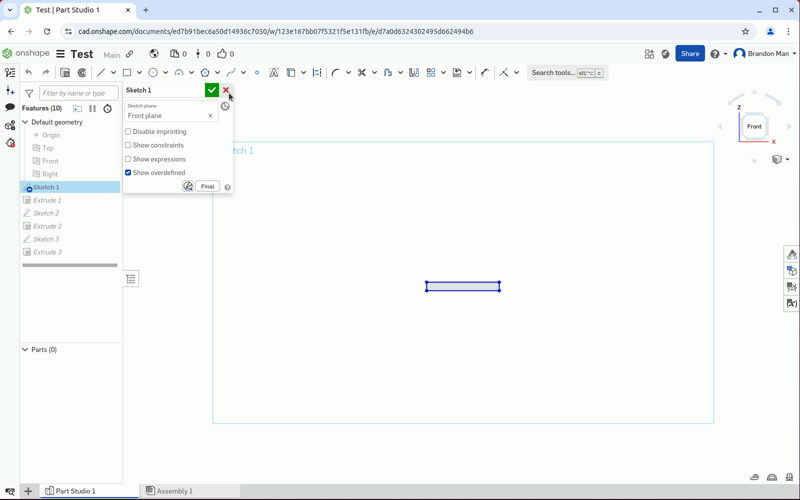
click(229, 92)
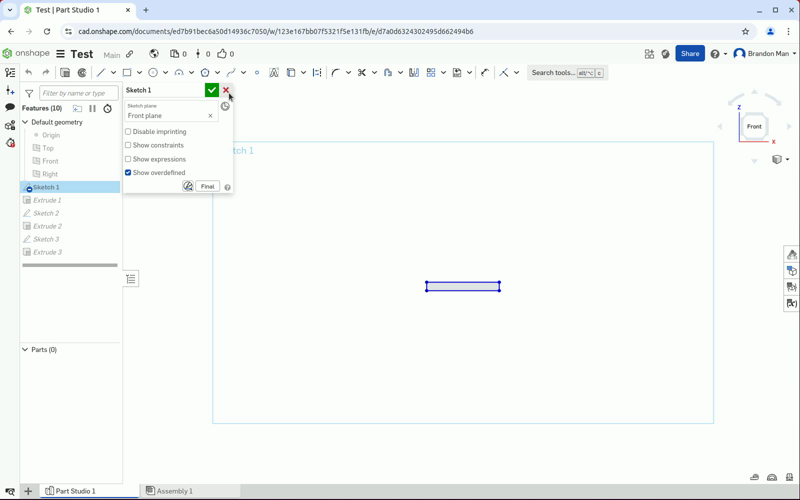
key(shift+s)
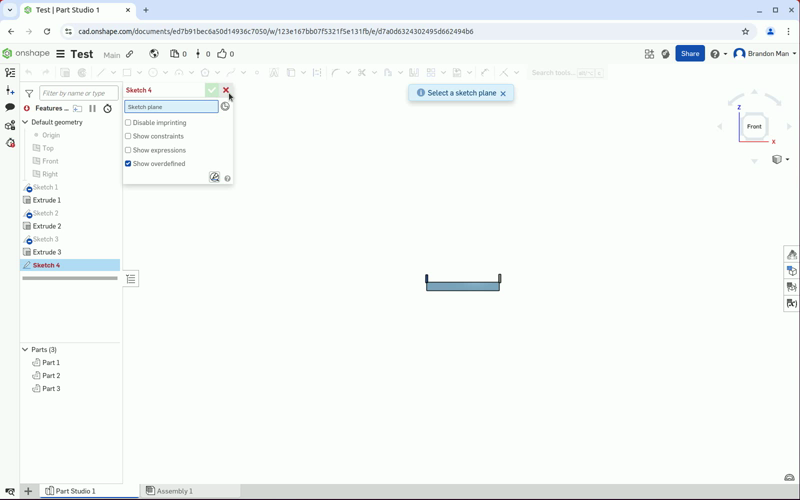
mouse_move(73, 163)
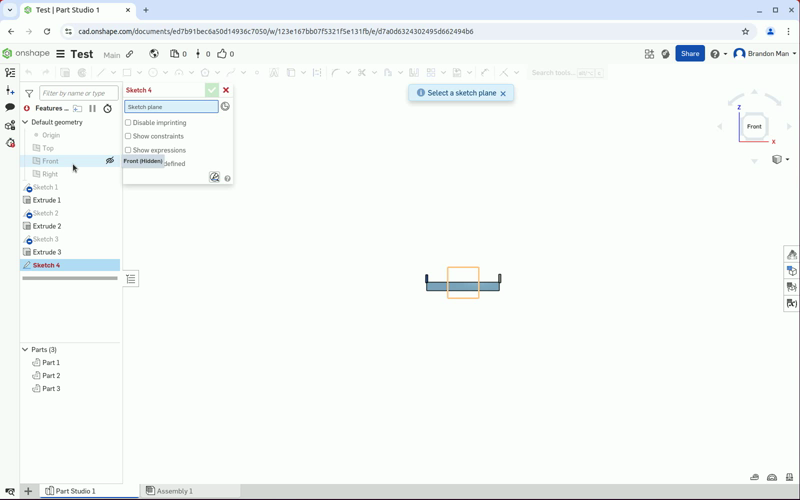
click(73, 163)
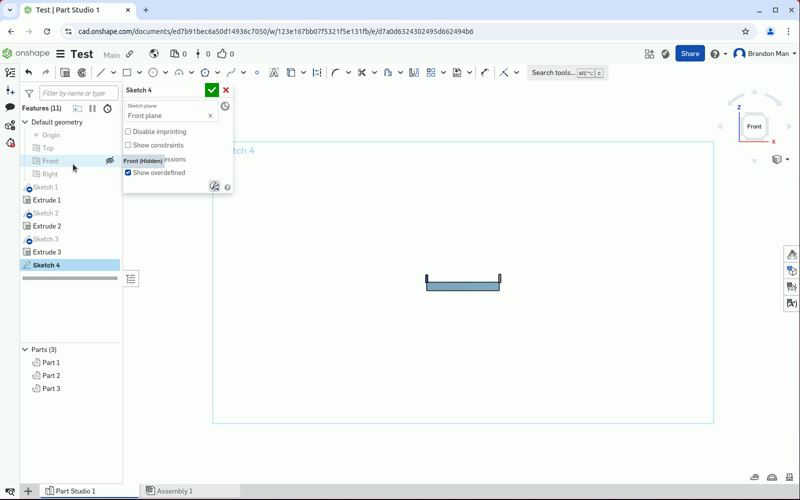
mouse_move(73, 352)
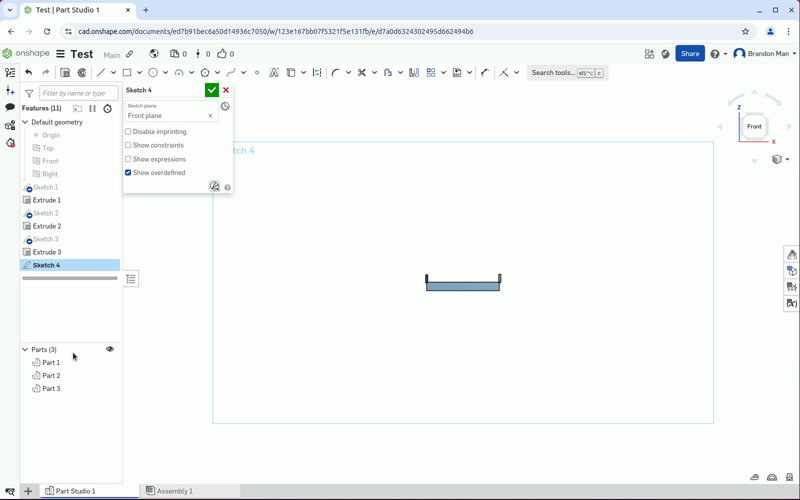
key(y)
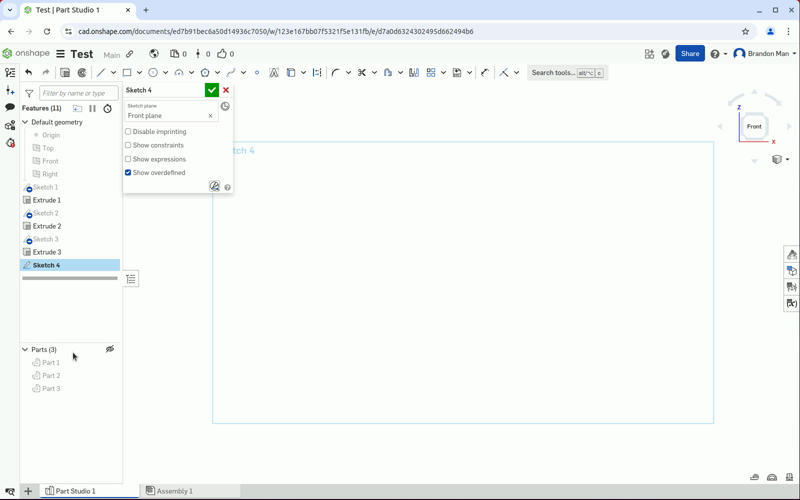
key(l)
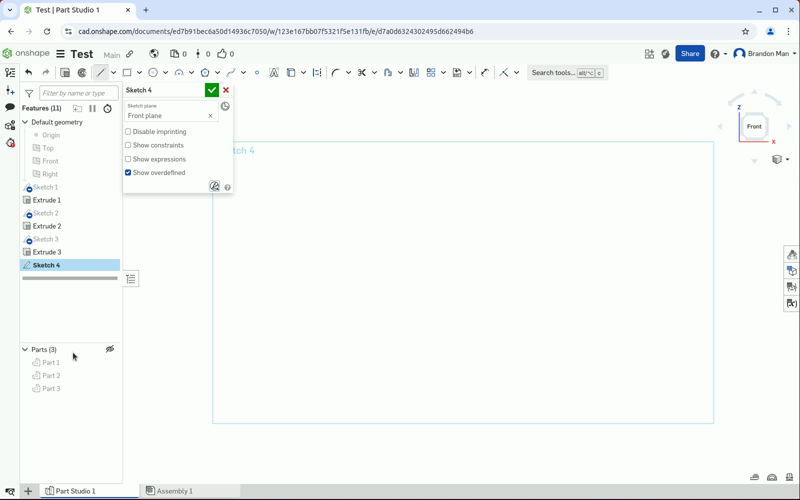
key_down(shift)
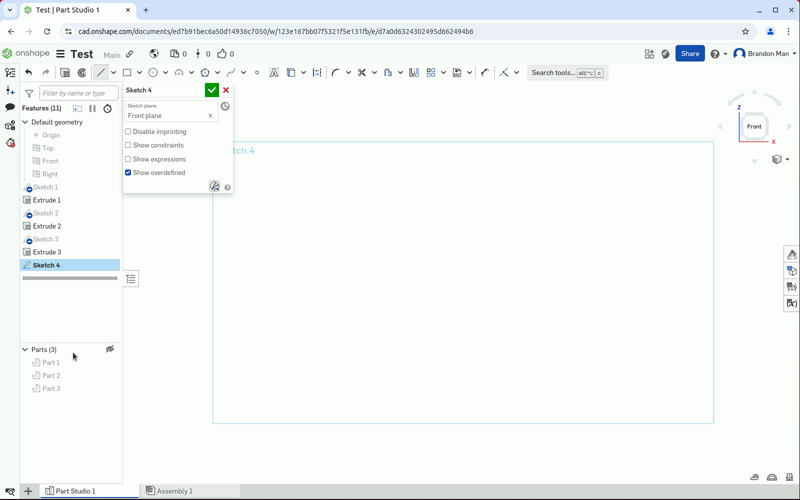
mouse_move(426, 282)
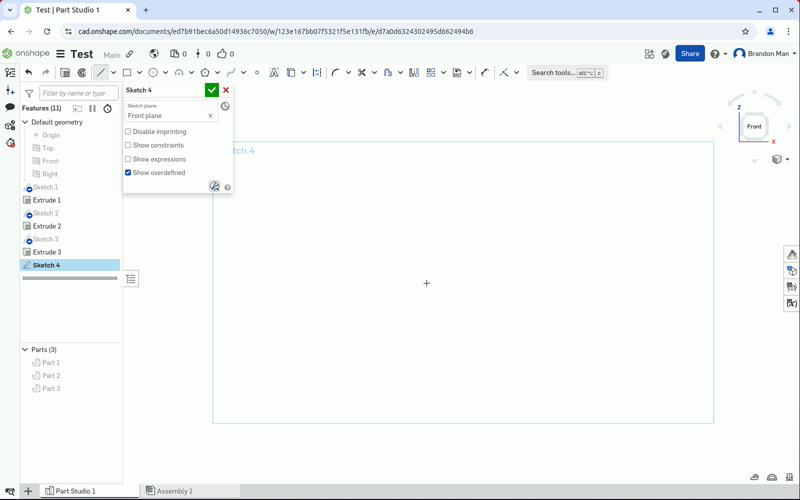
click(426, 282)
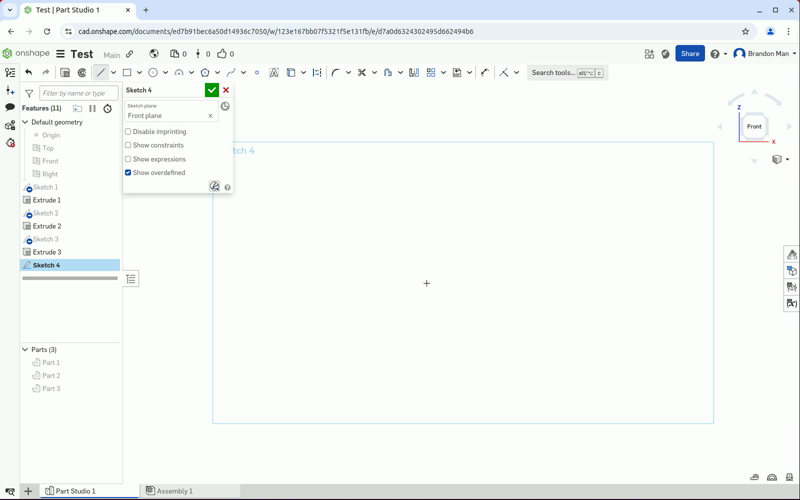
key_up(shift)
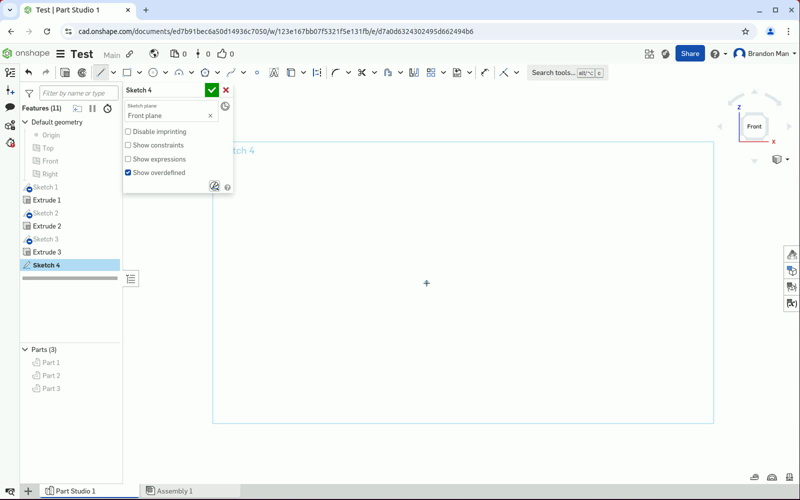
key_down(shift)
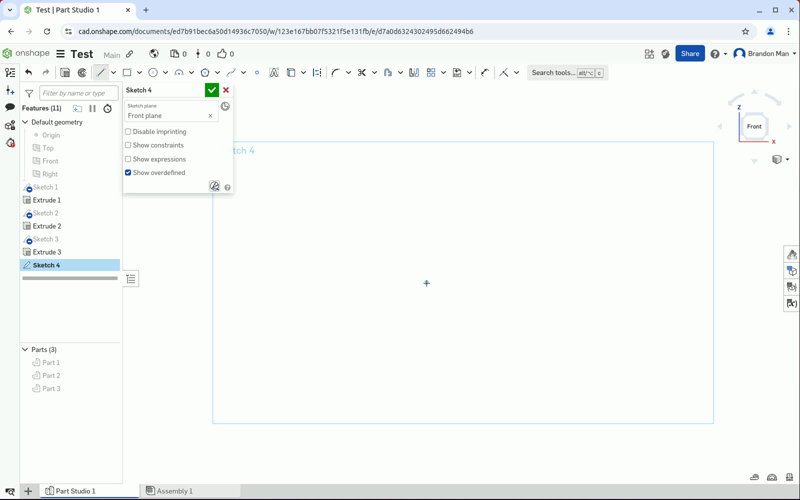
mouse_move(495, 282)
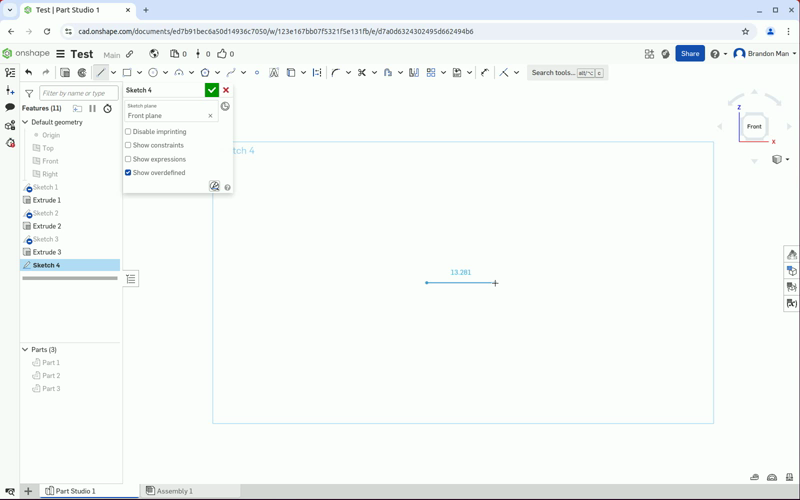
click(495, 282)
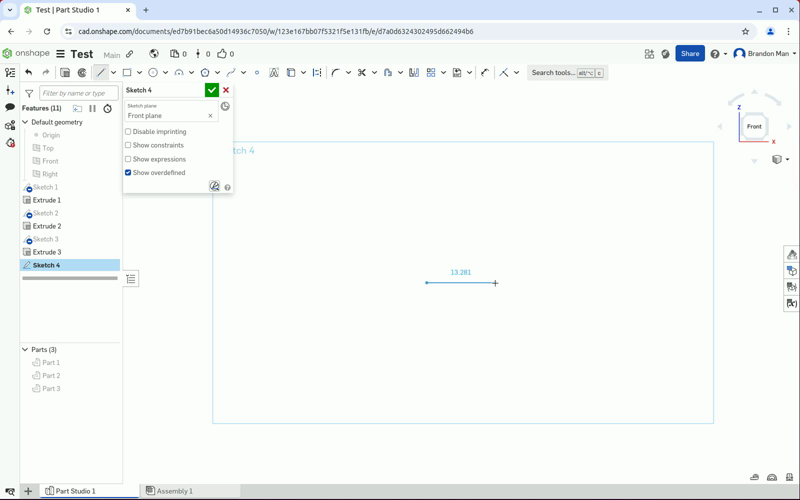
key_up(shift)
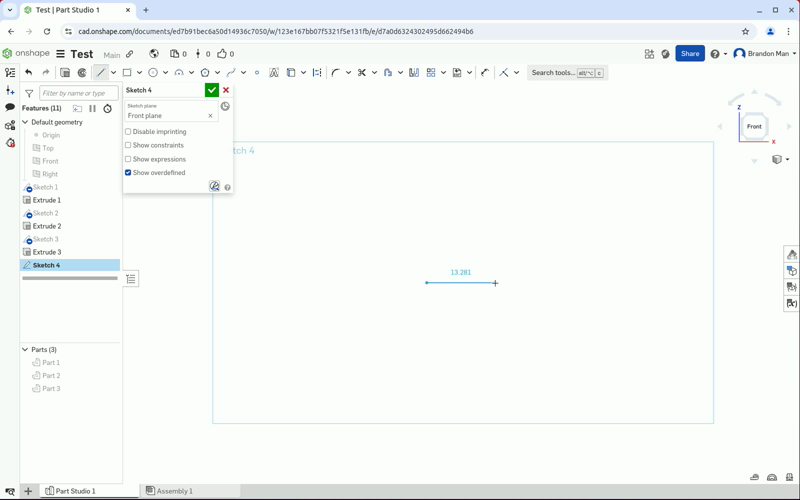
key_down(shift)
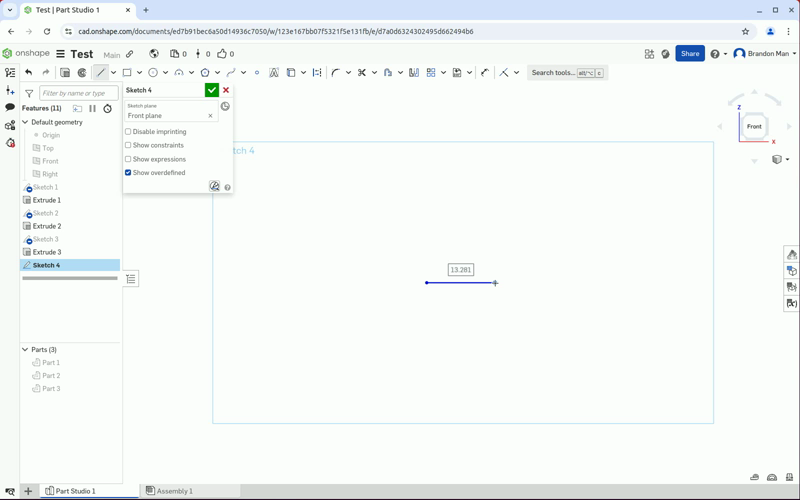
mouse_move(525, 282)
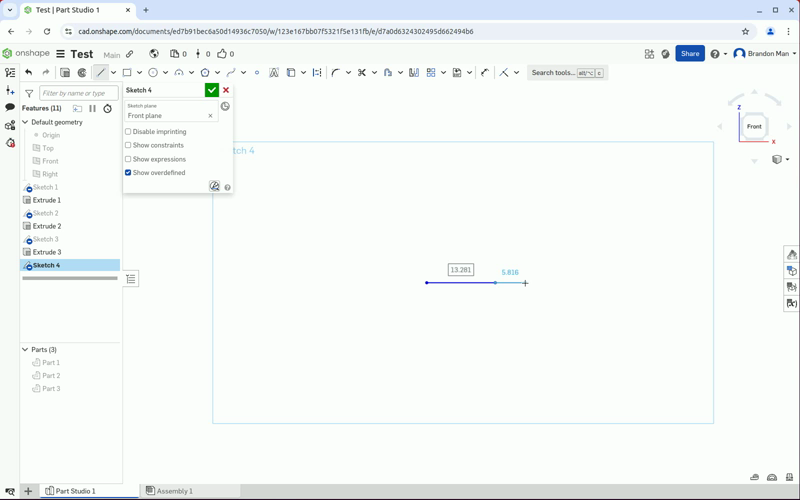
mouse_move(495, 275)
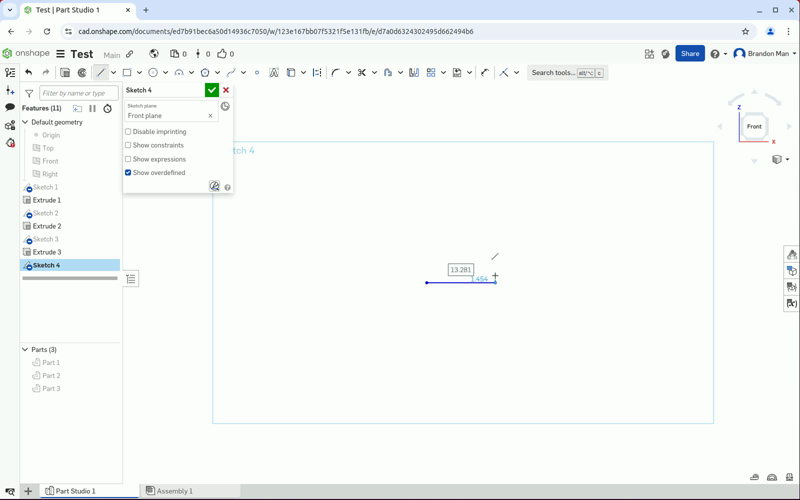
click(495, 275)
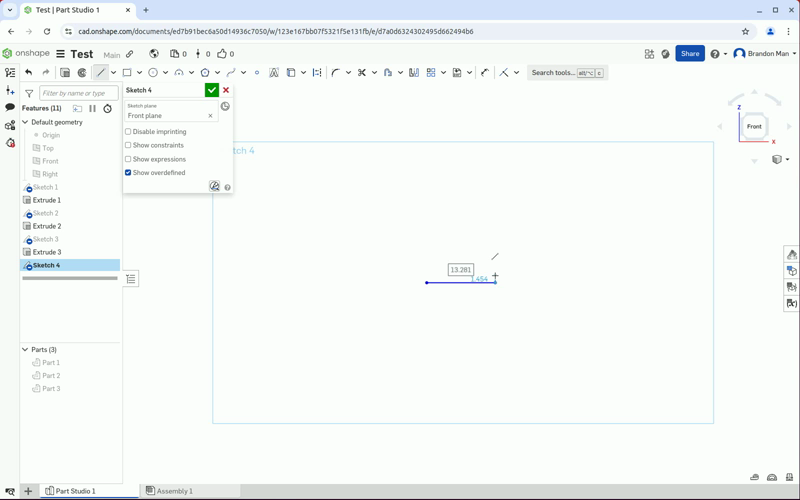
key_up(shift)
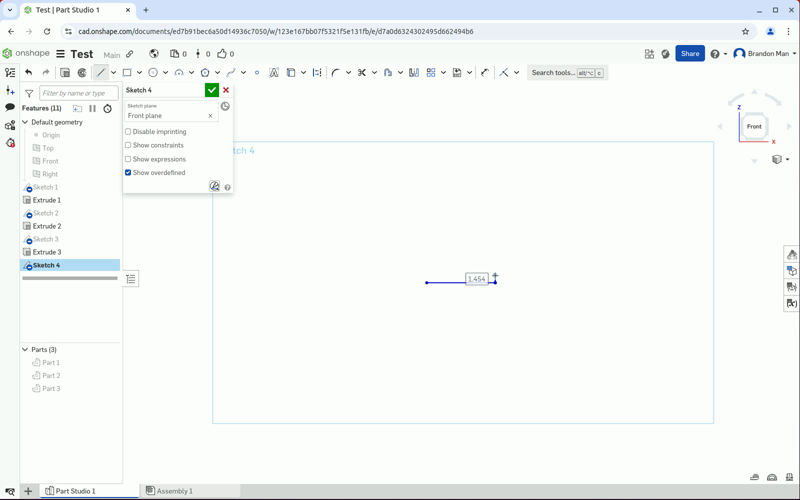
key_down(shift)
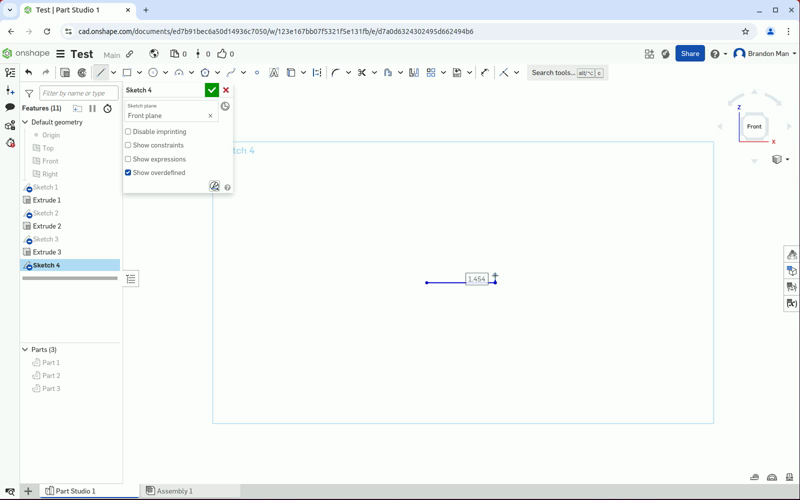
mouse_move(426, 275)
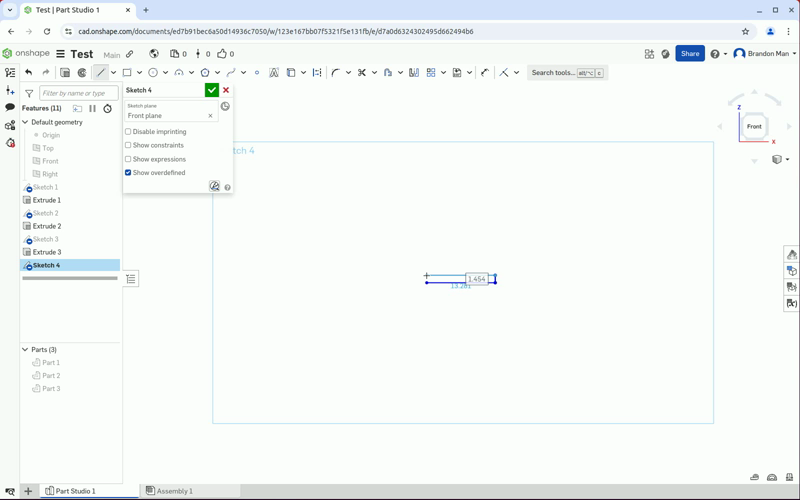
click(426, 275)
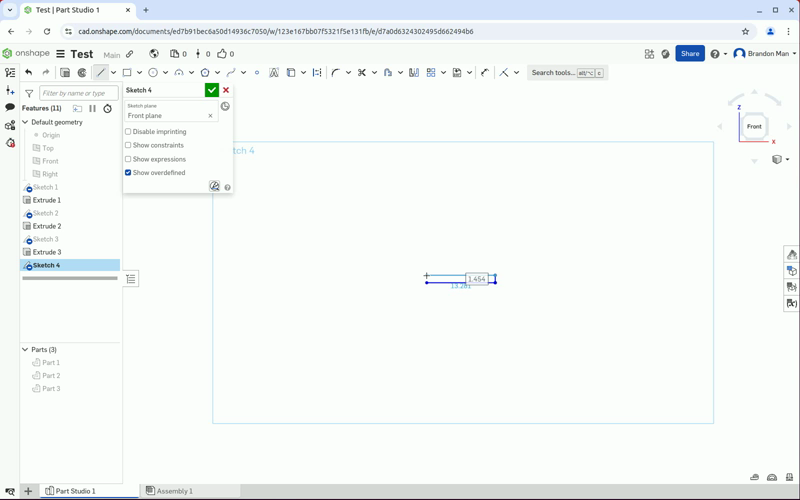
key_up(shift)
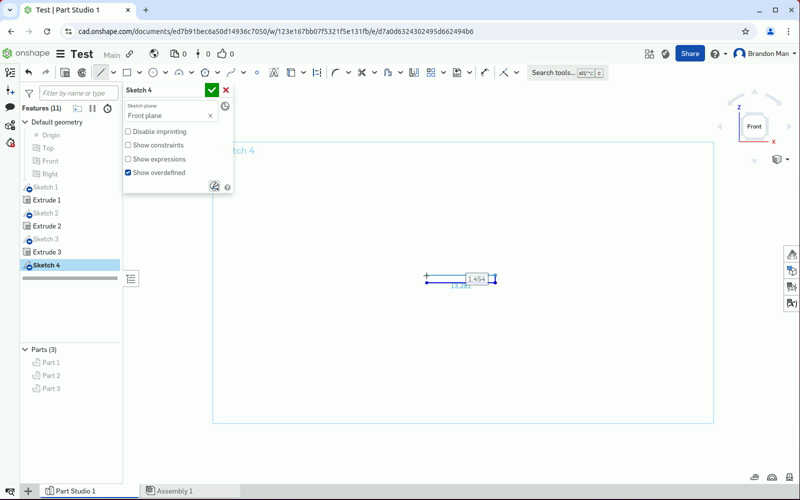
mouse_move(456, 275)
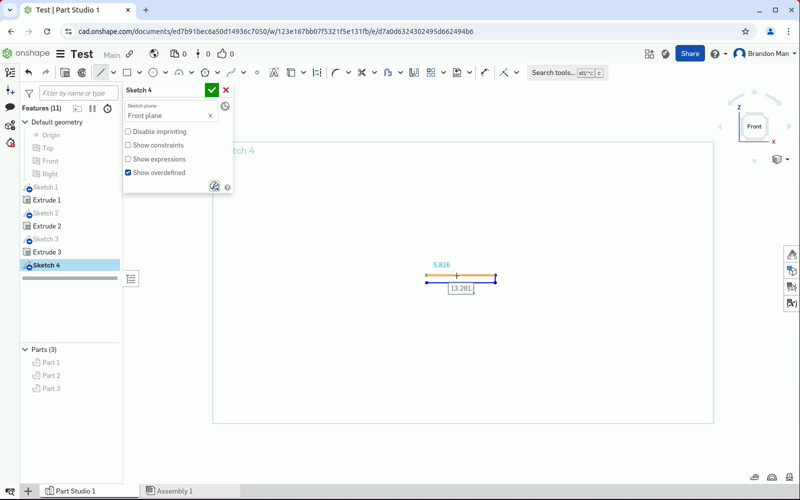
key_down(shift)
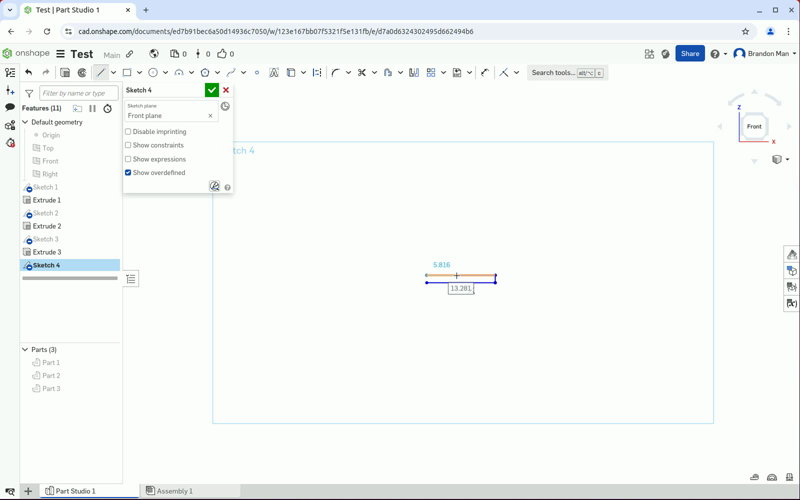
mouse_move(426, 282)
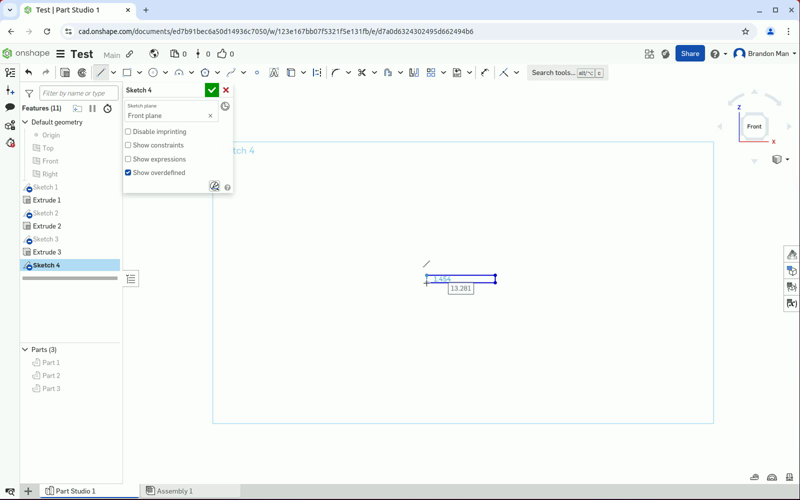
key_up(shift)
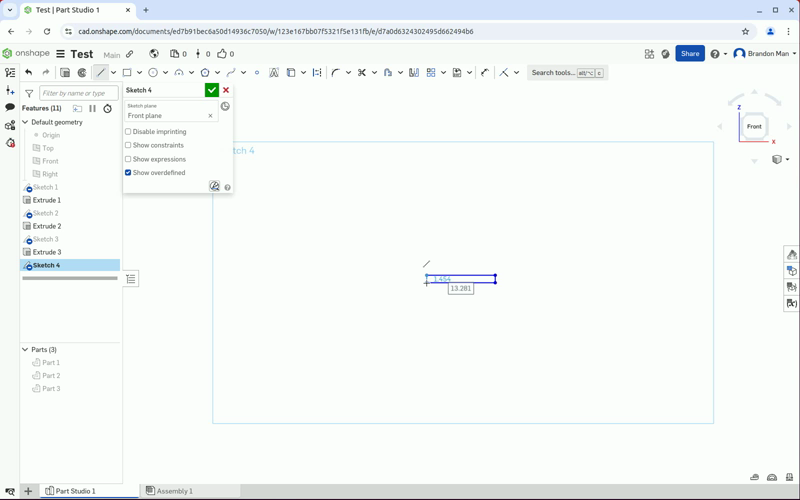
click(426, 282)
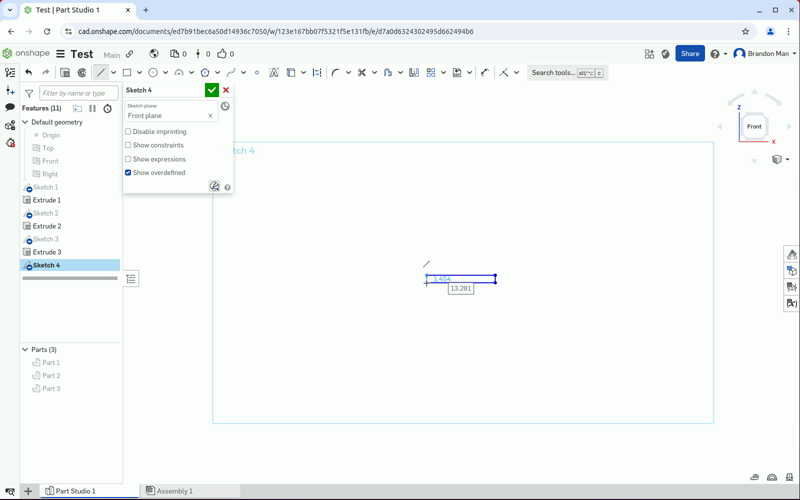
key(esc)
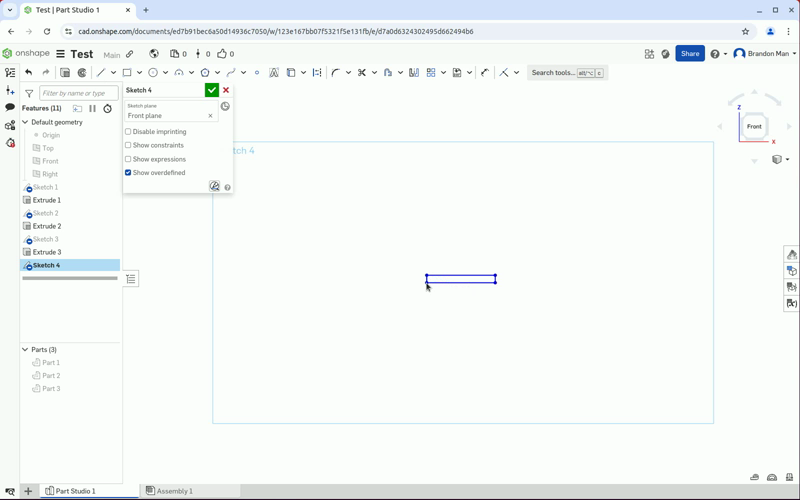
mouse_move(462, 276)
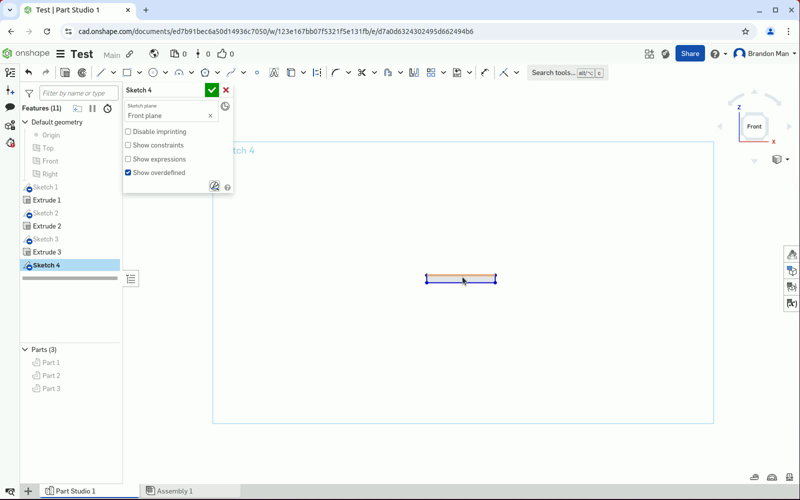
scroll(6)
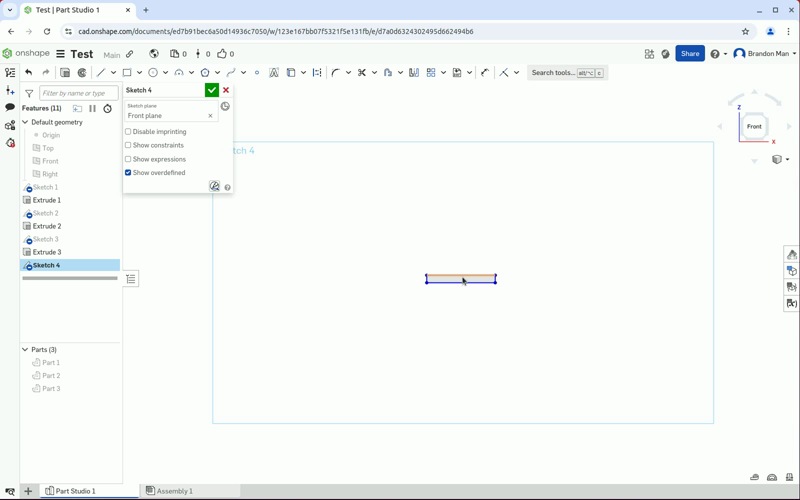
scroll(6)
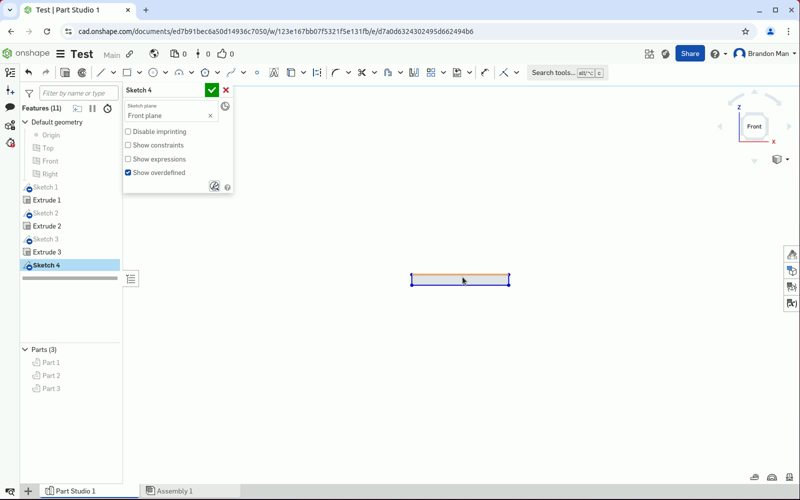
scroll(6)
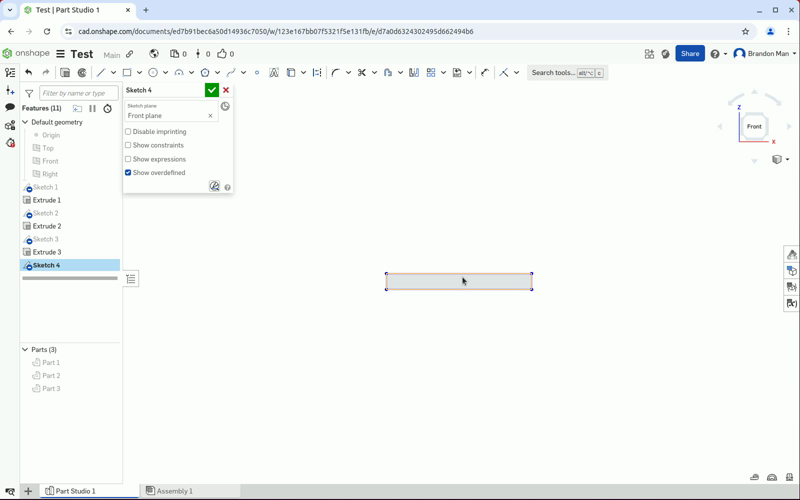
scroll(6)
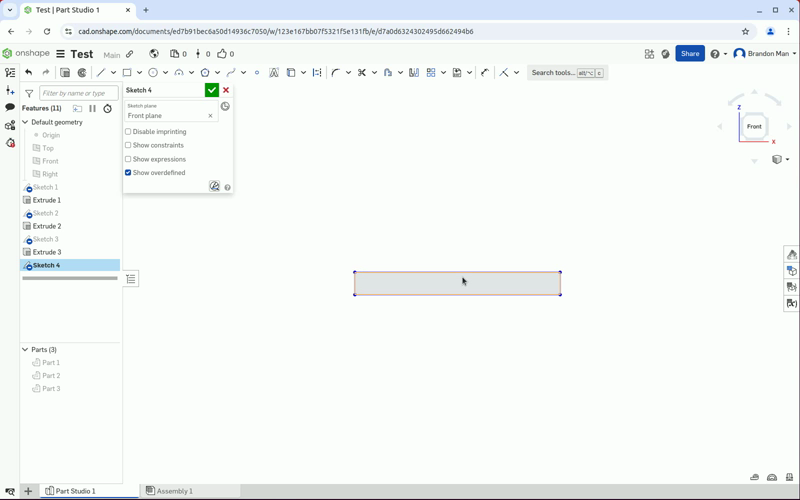
scroll(6)
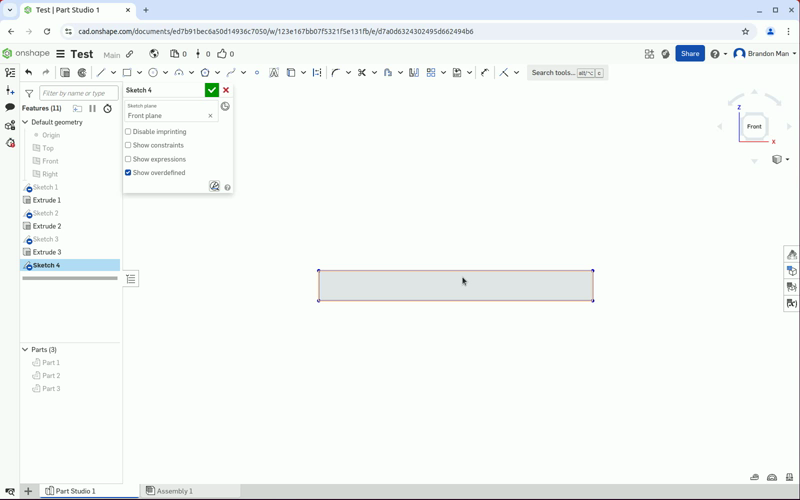
scroll(6)
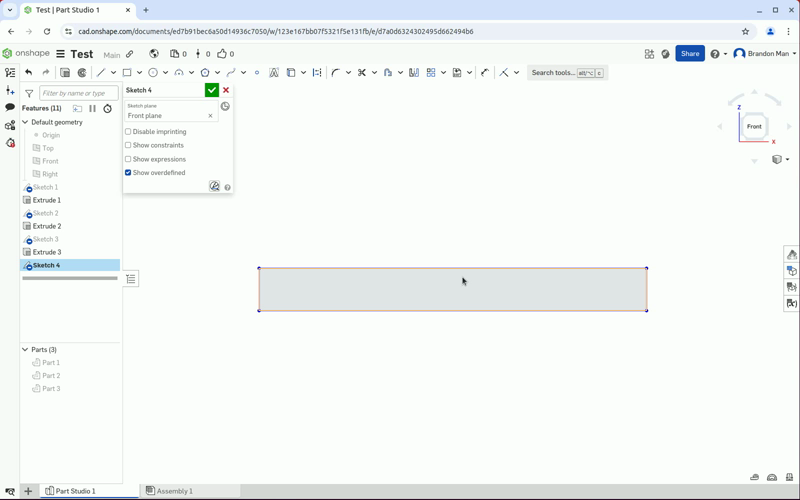
scroll(6)
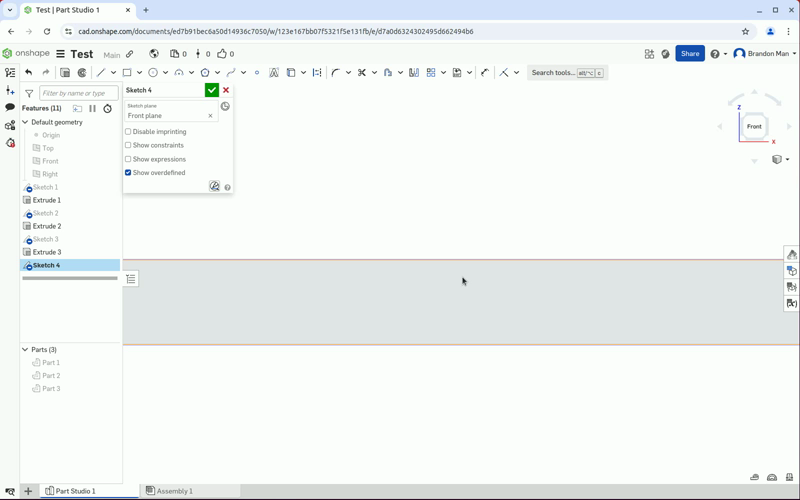
click(462, 276)
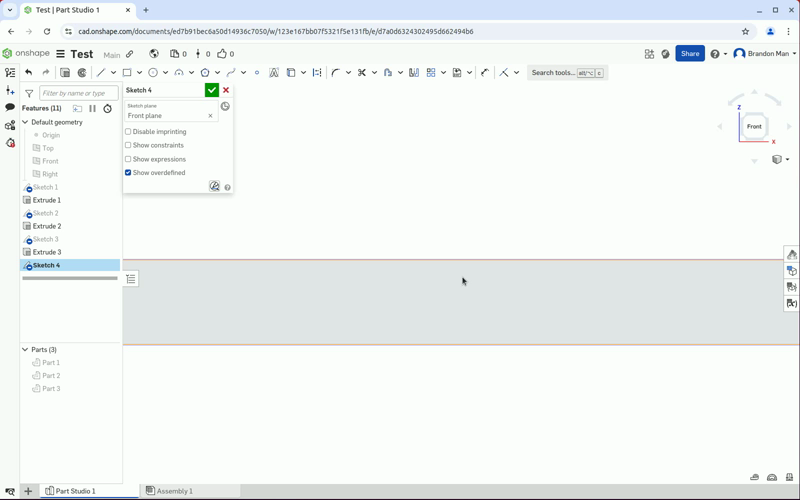
scroll(-6)
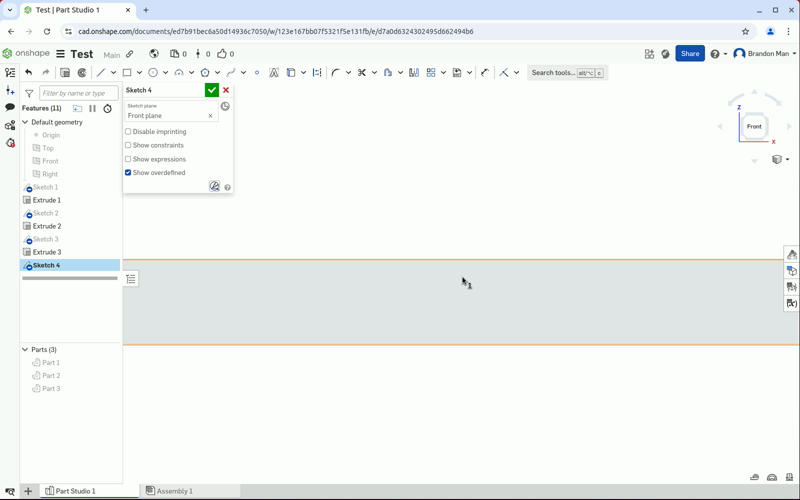
scroll(-6)
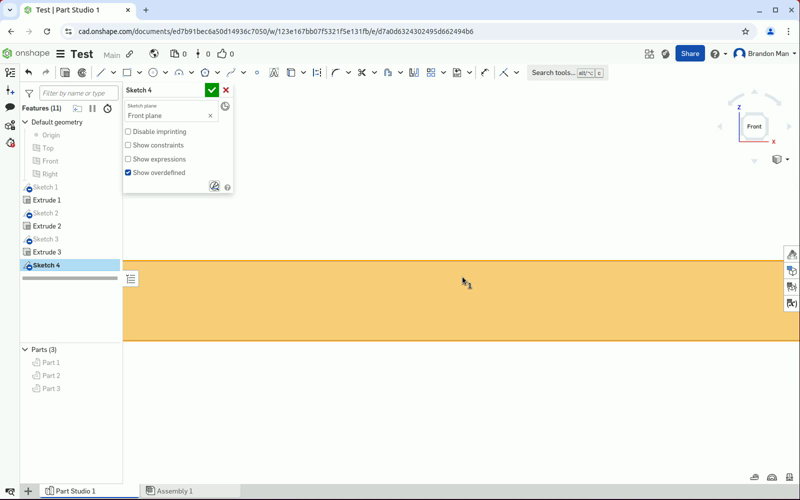
scroll(-6)
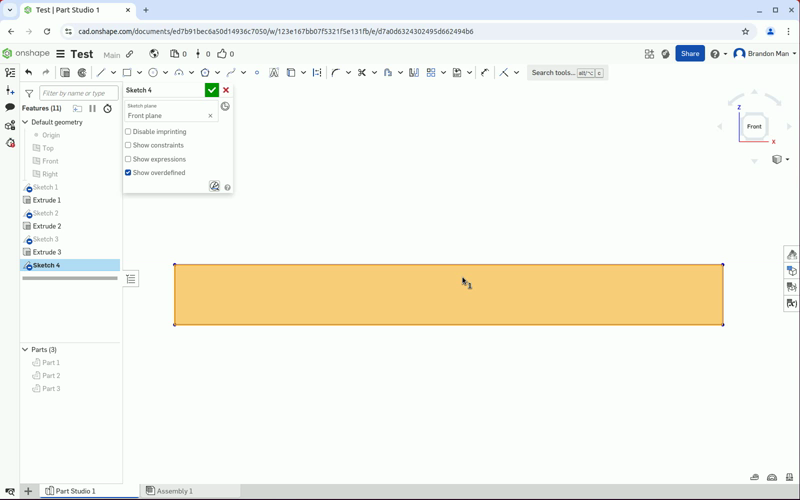
scroll(-6)
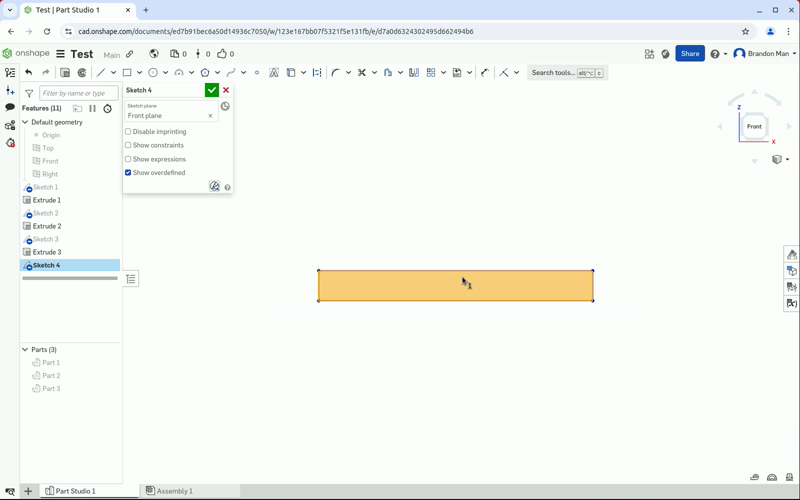
scroll(-6)
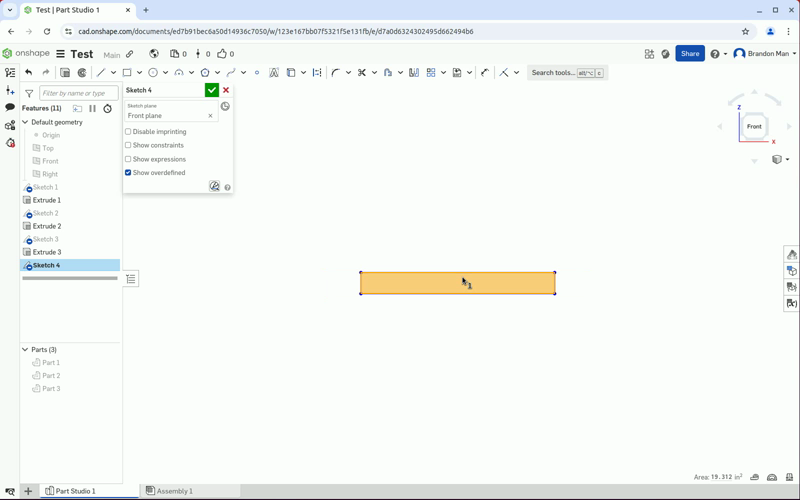
scroll(-6)
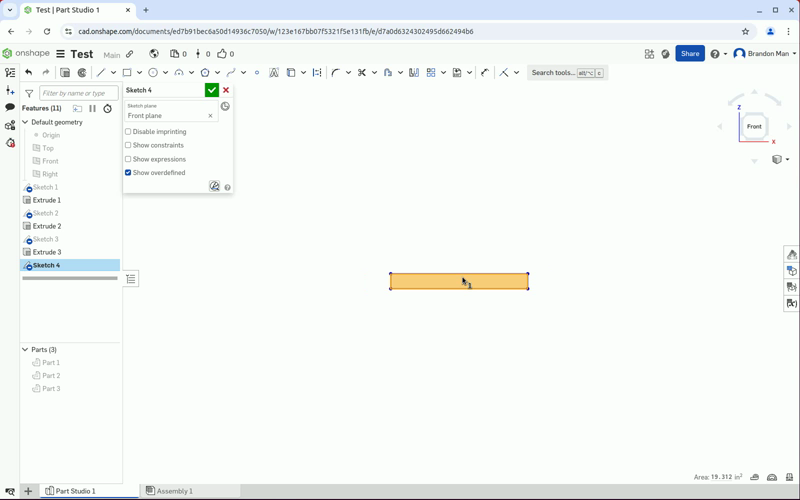
scroll(-6)
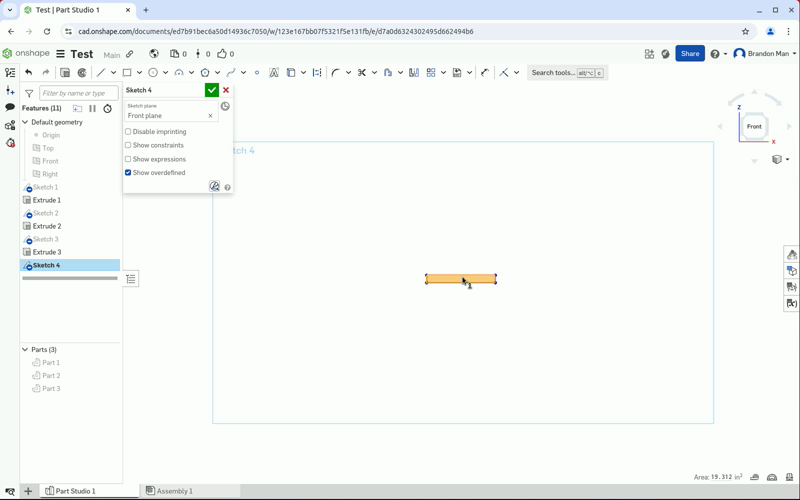
mouse_move(73, 352)
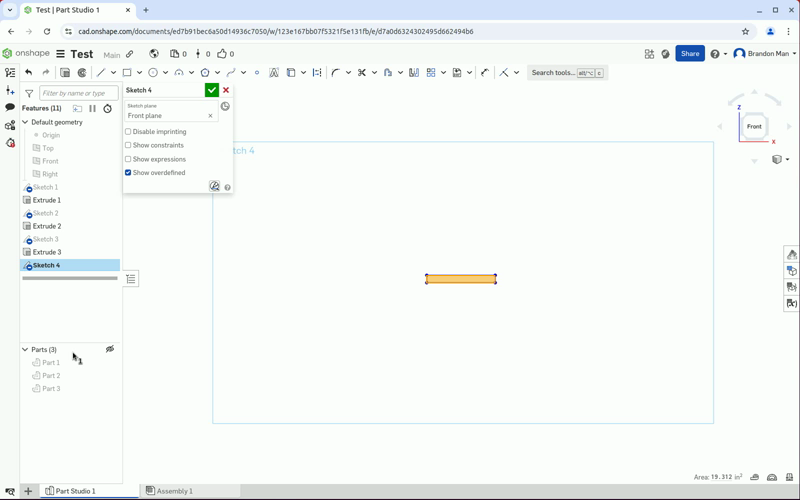
key(shift+y)
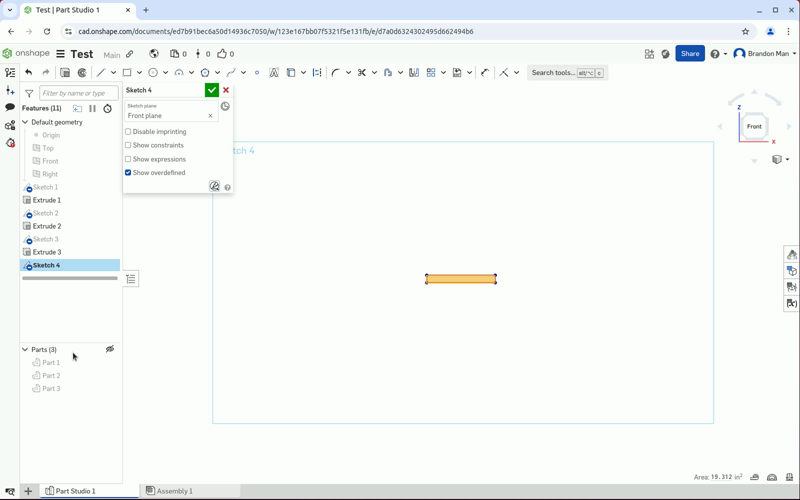
key(shift+e)
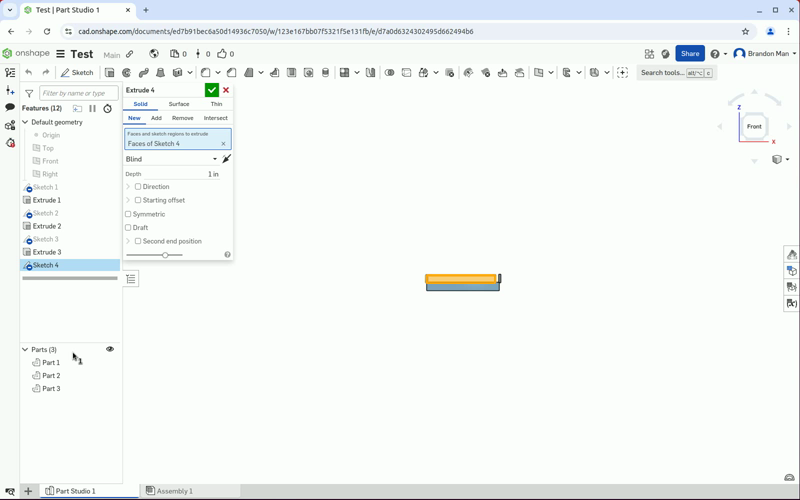
mouse_move(143, 106)
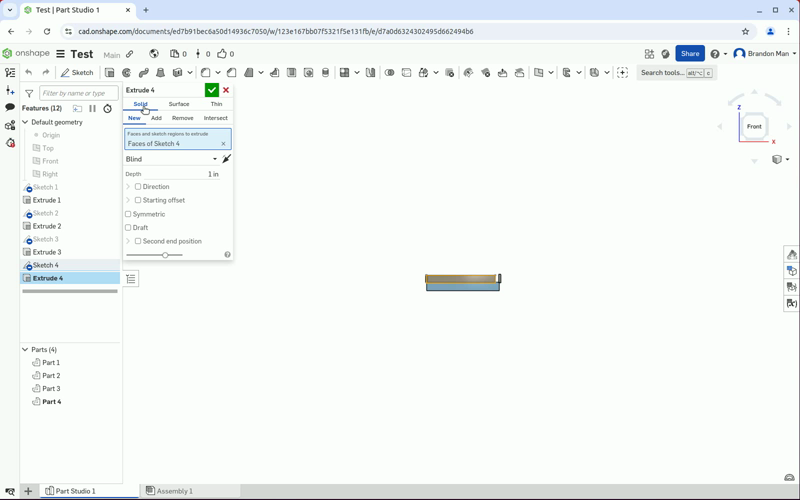
click(143, 106)
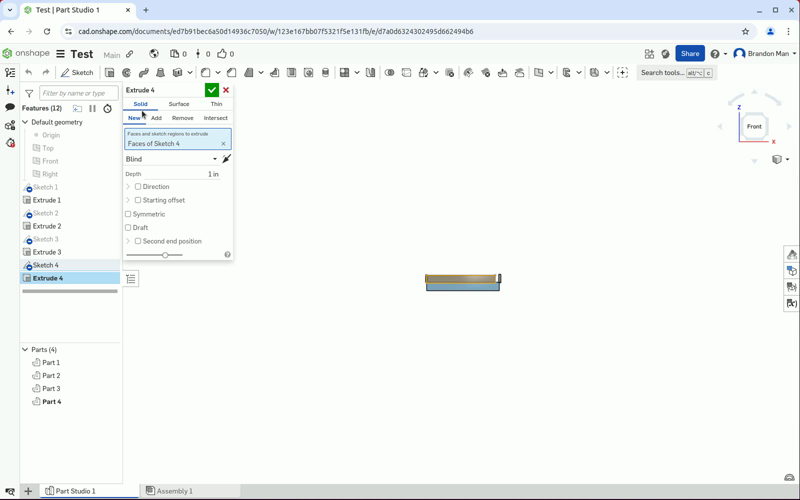
mouse_move(137, 120)
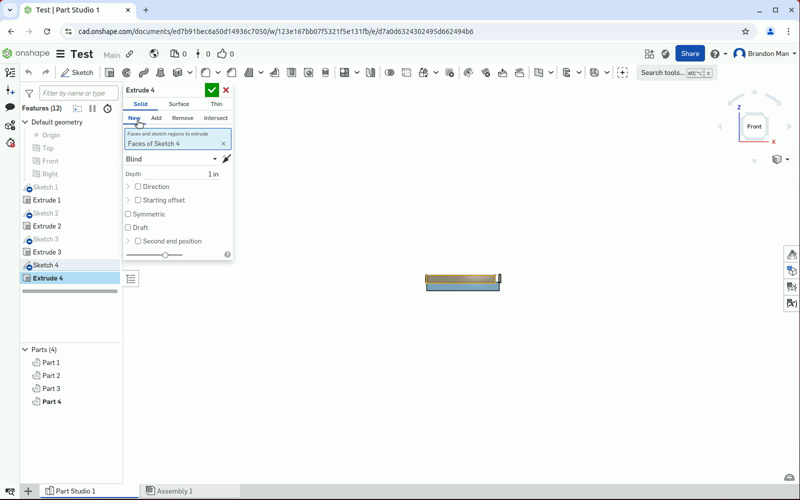
click(137, 120)
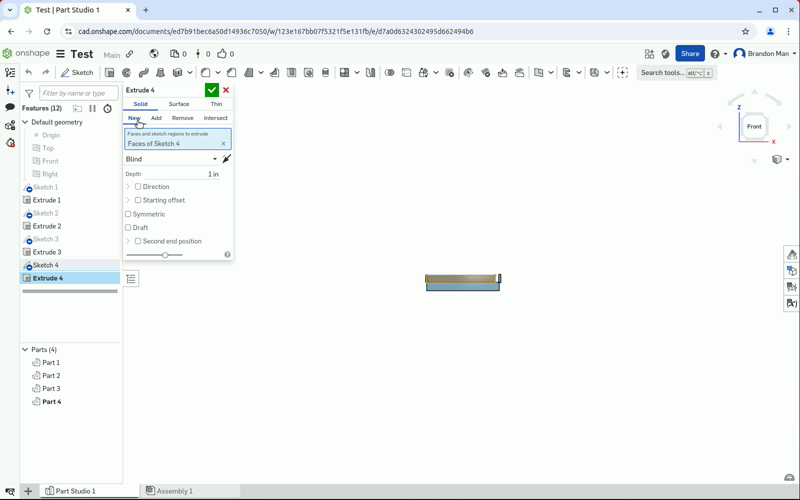
key(tab, 4)
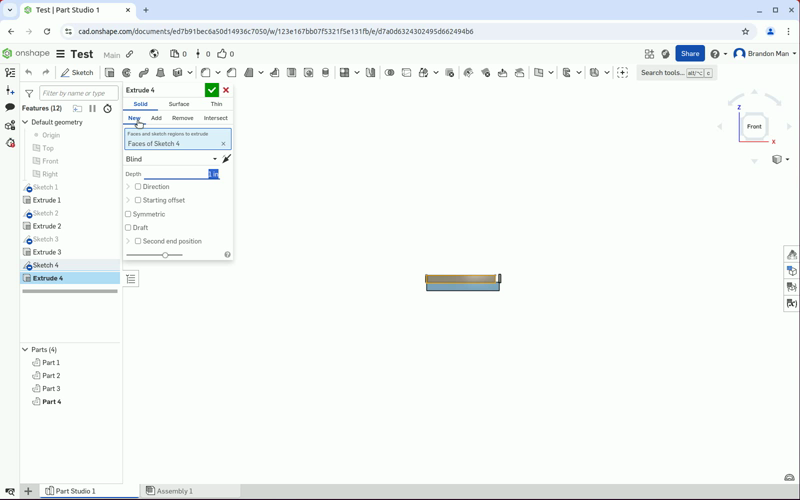
text(-23.108)
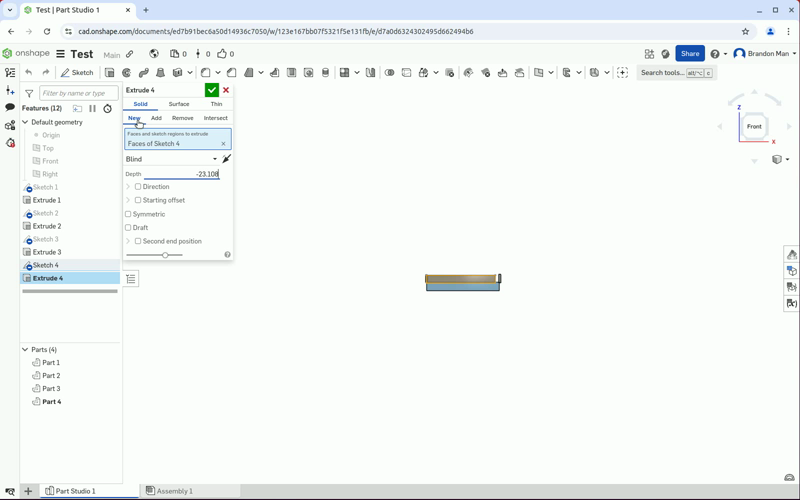
key(enter)
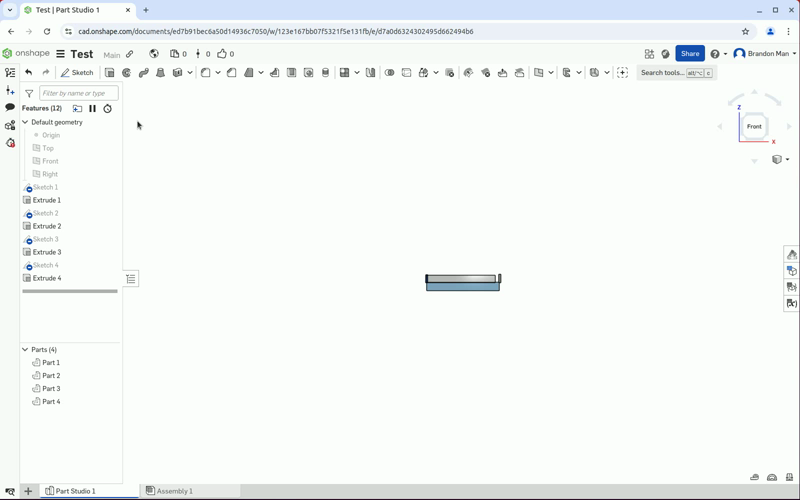
key(shift+h)
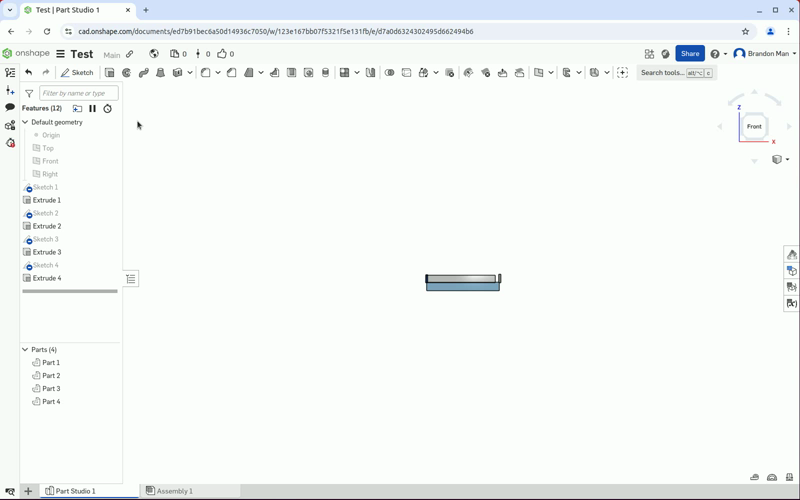
key(shift+h)
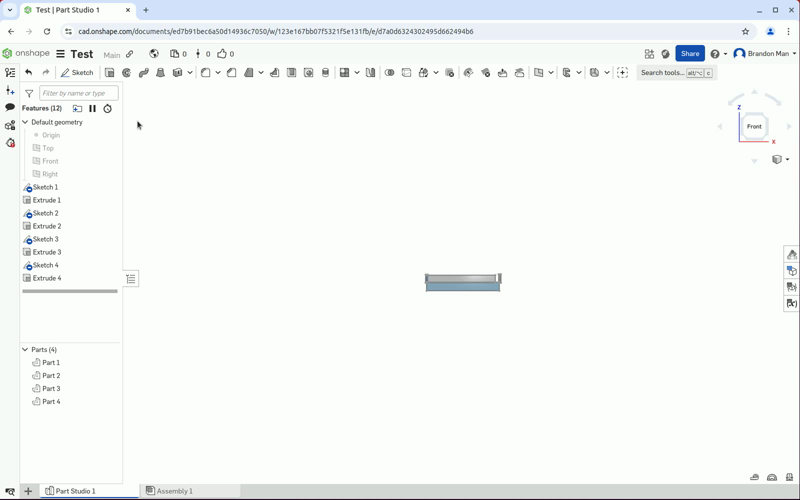
key(shift+7)
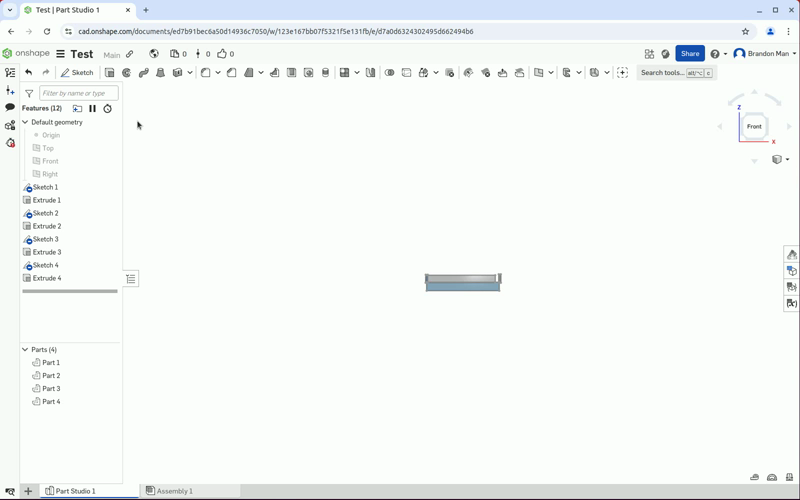
key(left, 2)
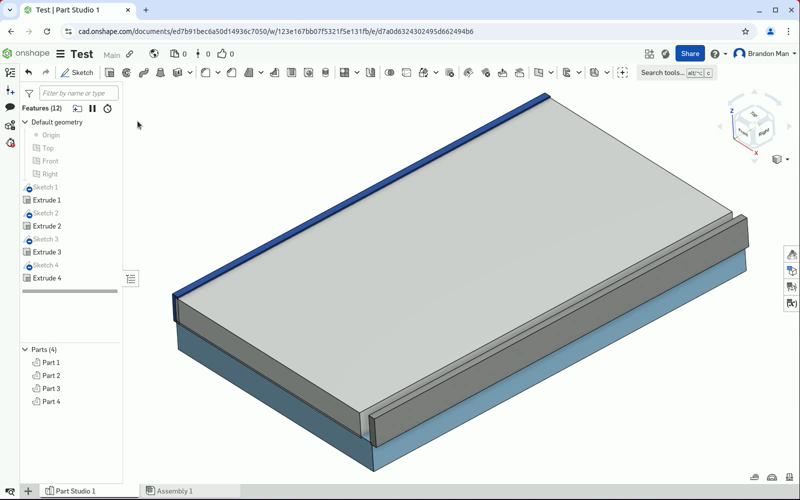
key(down, 2)
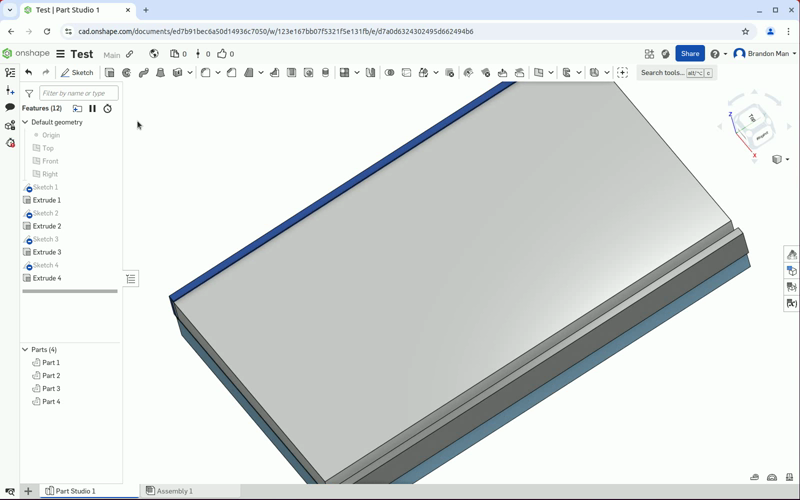
key(up, 2)
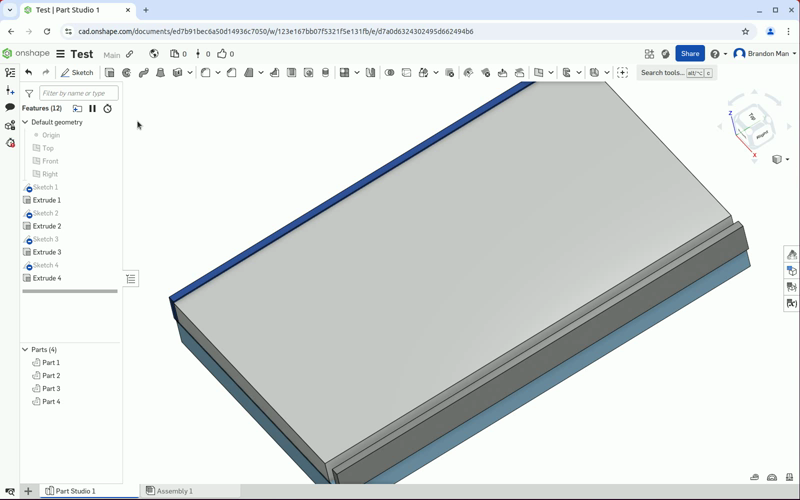
key(right, 2)
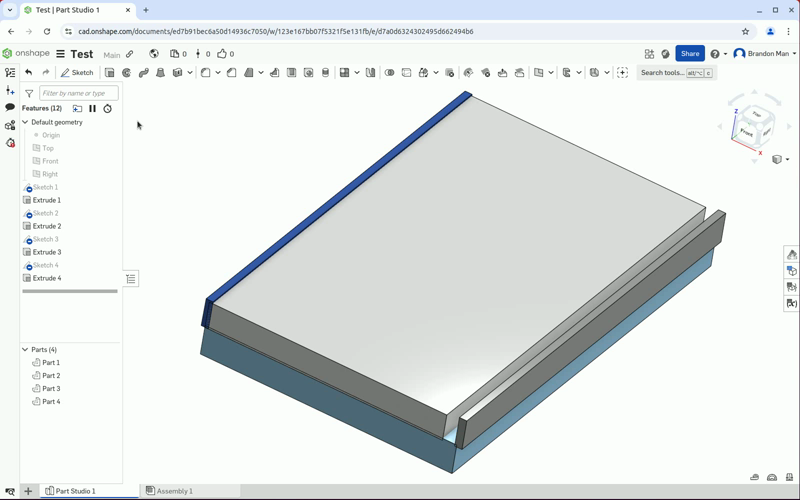
mouse_move(73, 189)
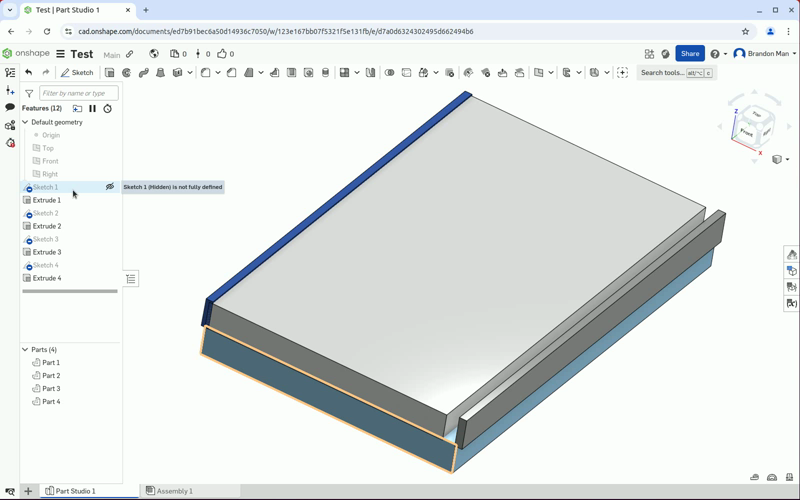
click(73, 189)